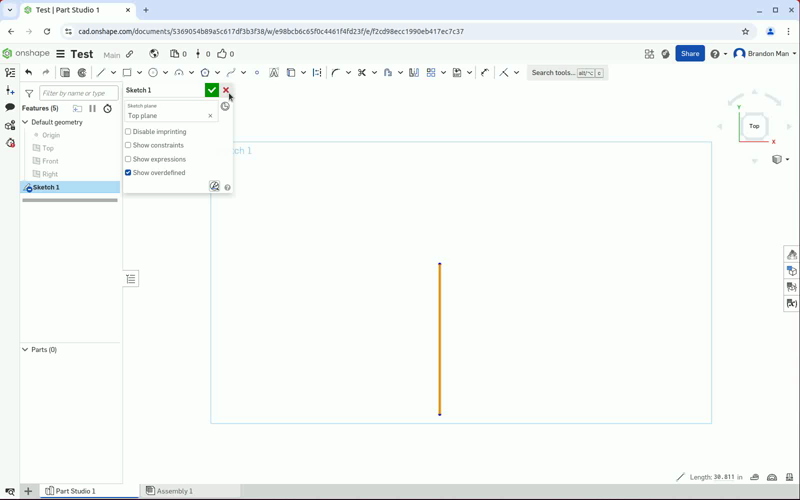
key(shift+h)
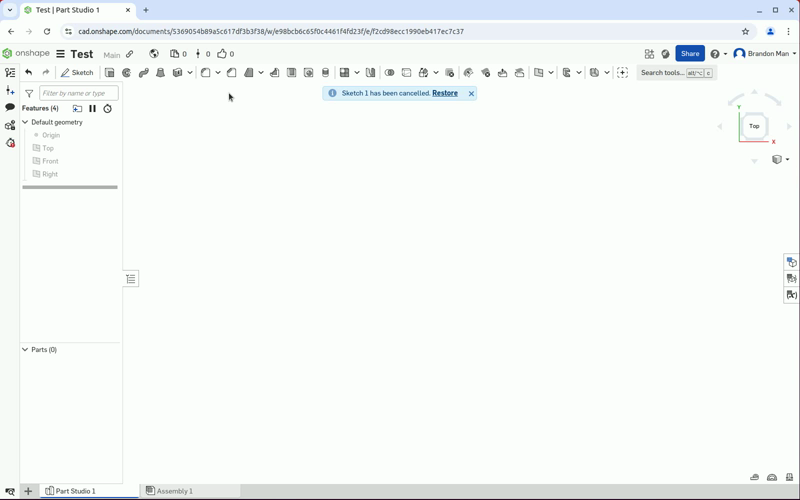
mouse_move(73, 352)
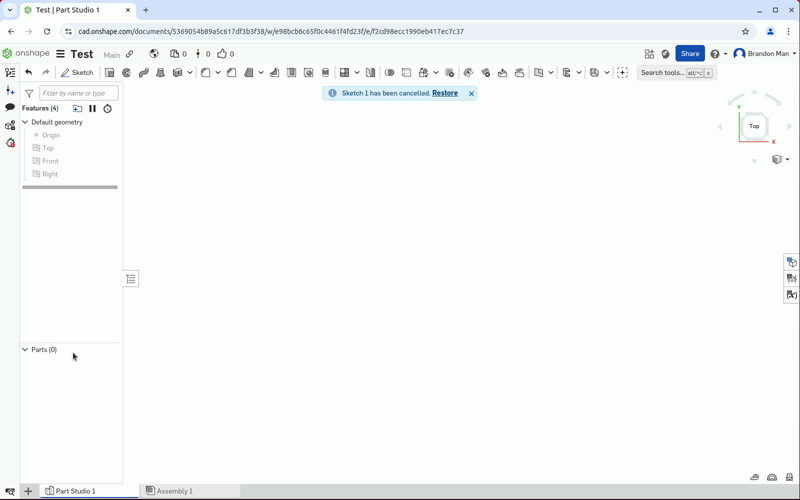
key(y)
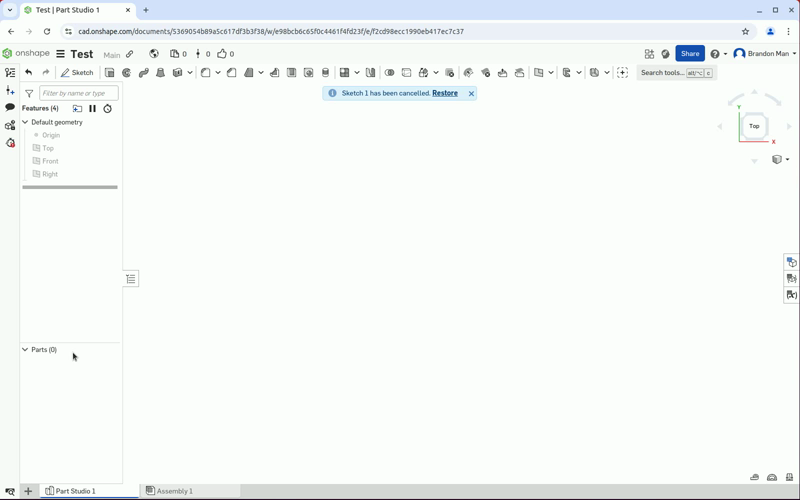
key(shift+p)
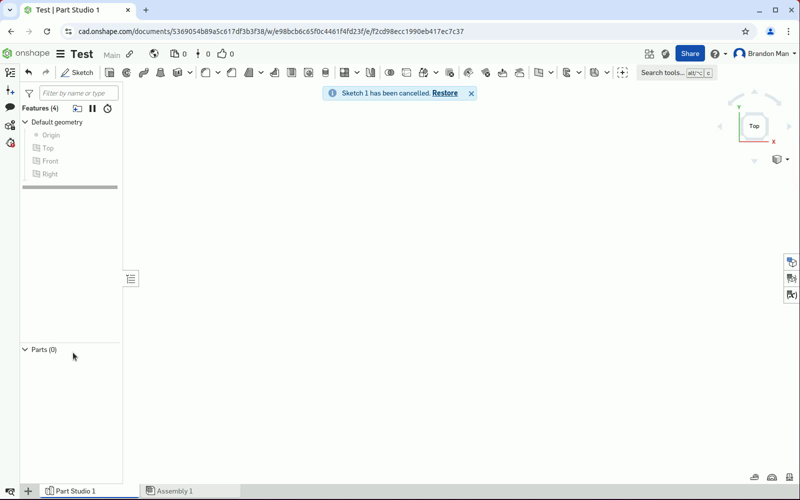
key(space)
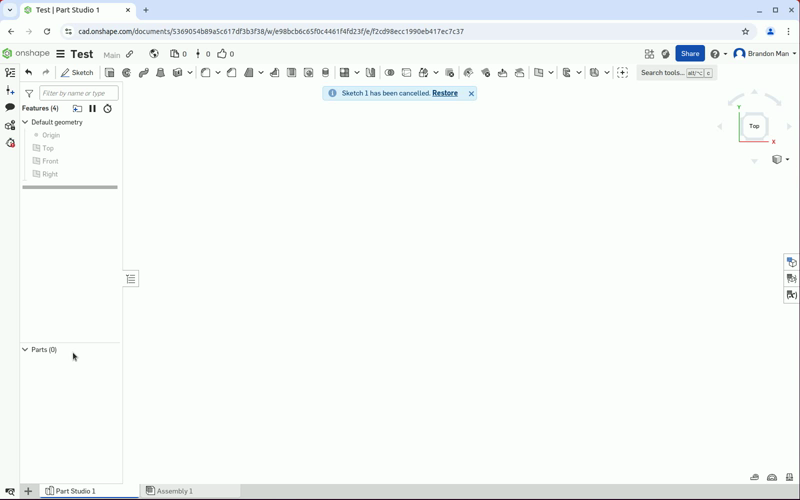
key_down(shift)
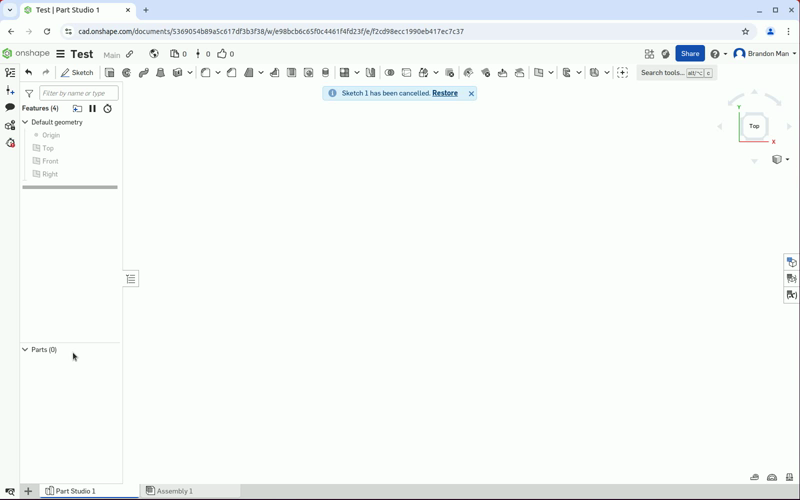
key(up)
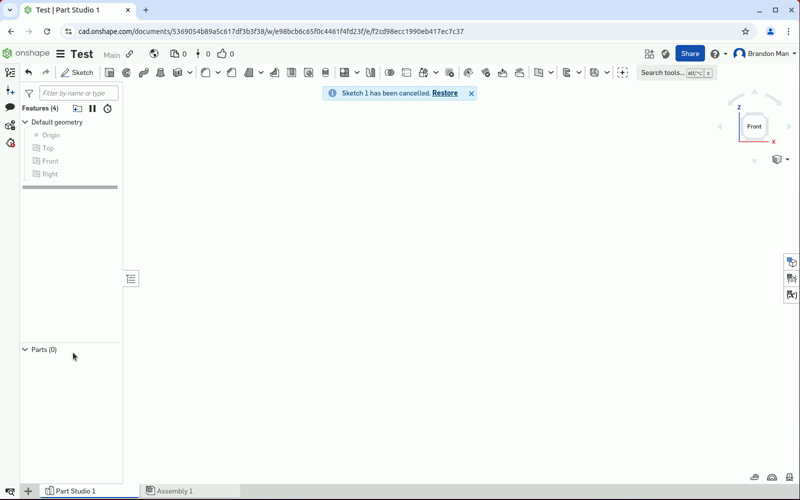
key_up(shift)
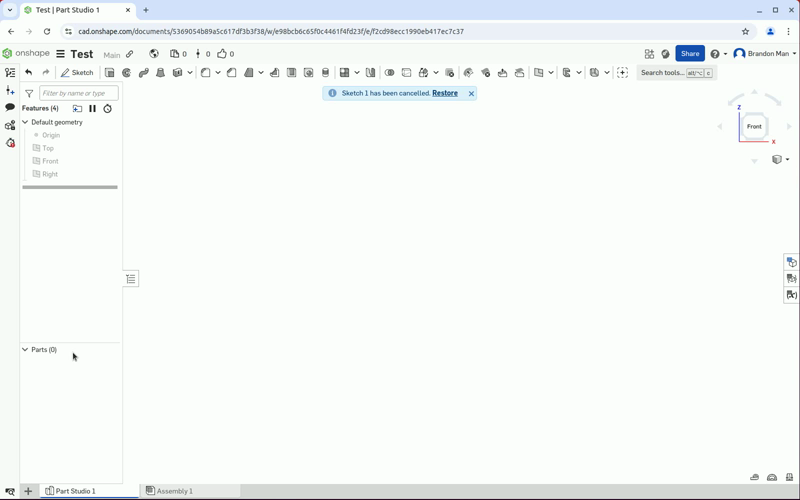
mouse_move(73, 352)
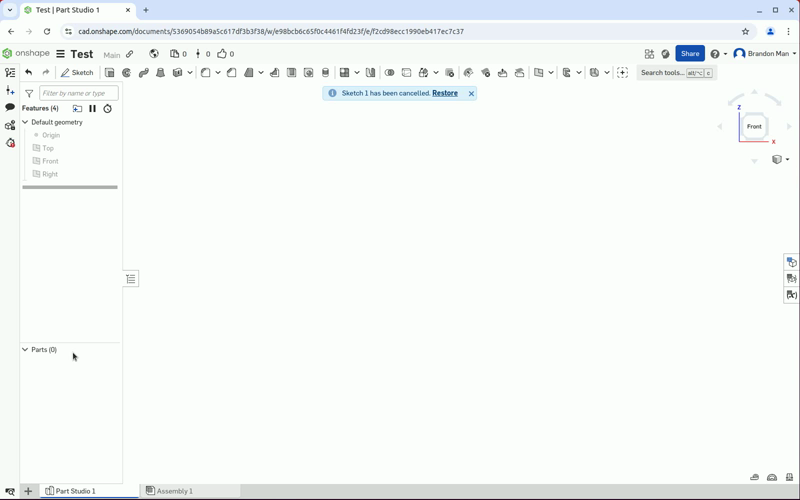
key(shift+y)
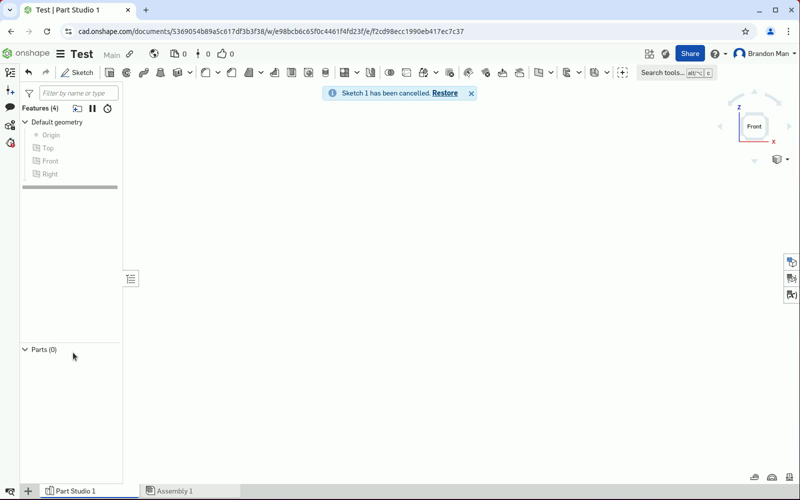
key(shift+s)
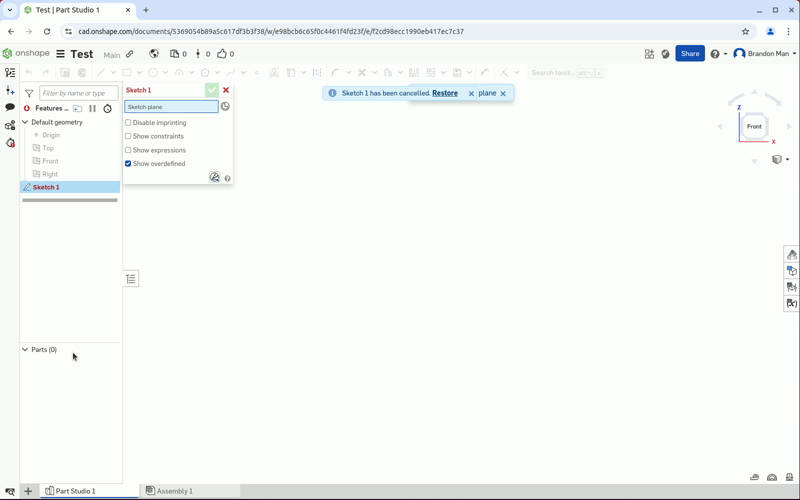
mouse_move(73, 163)
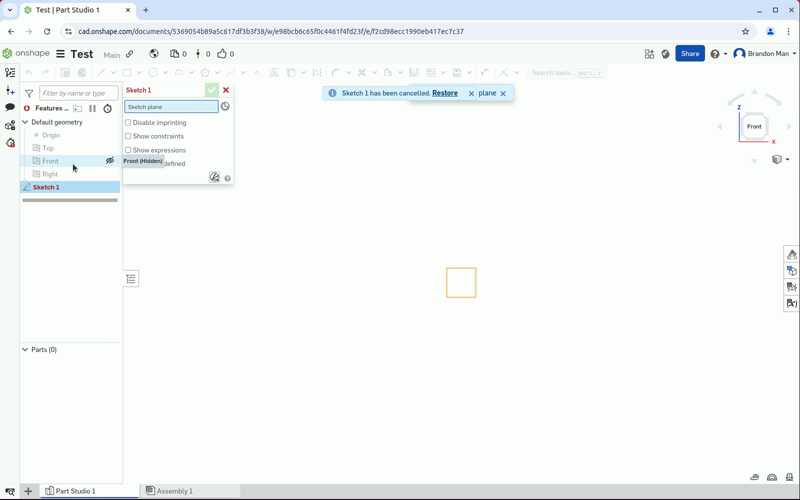
click(73, 163)
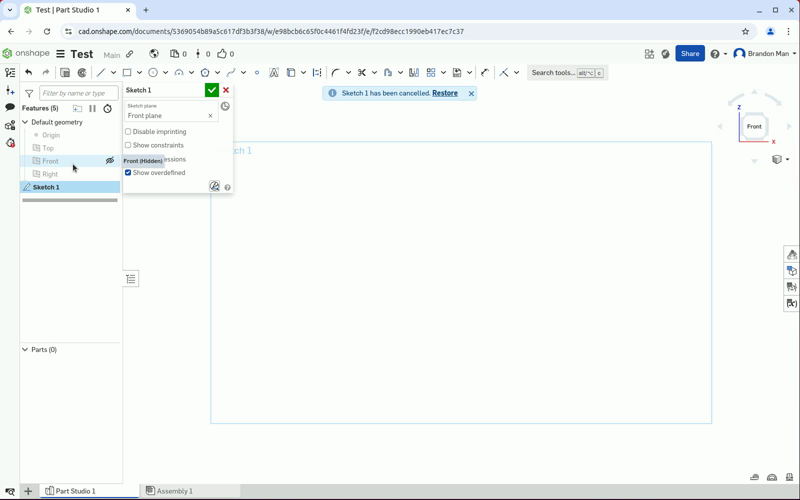
mouse_move(73, 352)
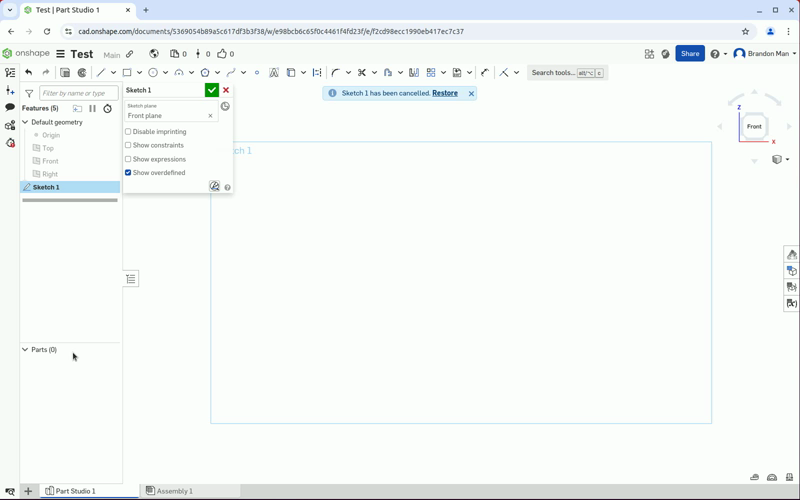
key(y)
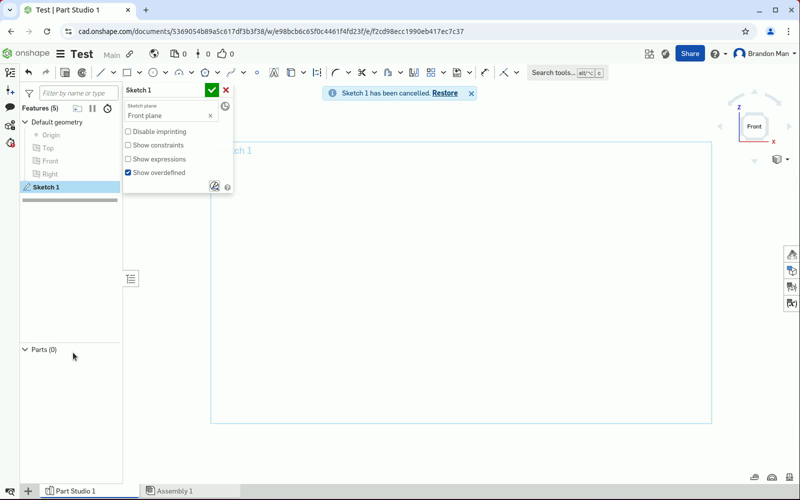
key(l)
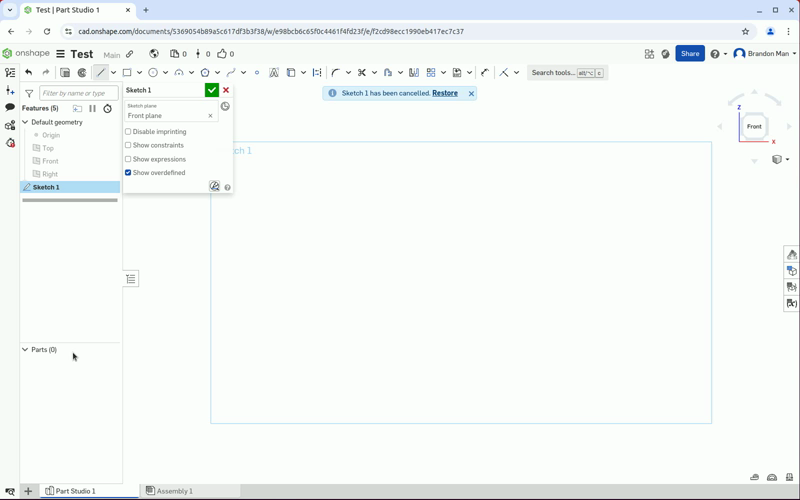
key_down(shift)
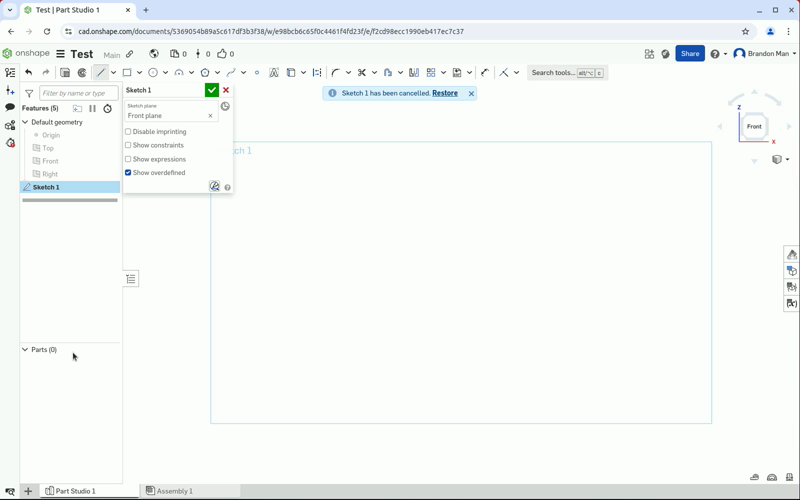
mouse_move(460, 282)
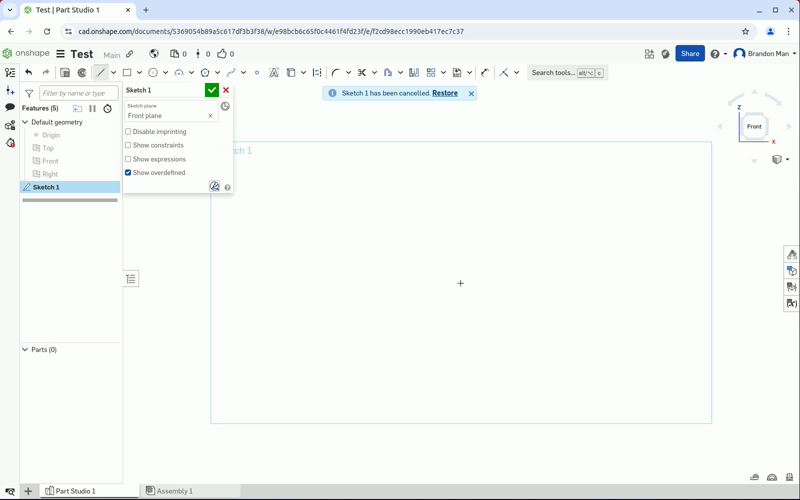
click(460, 282)
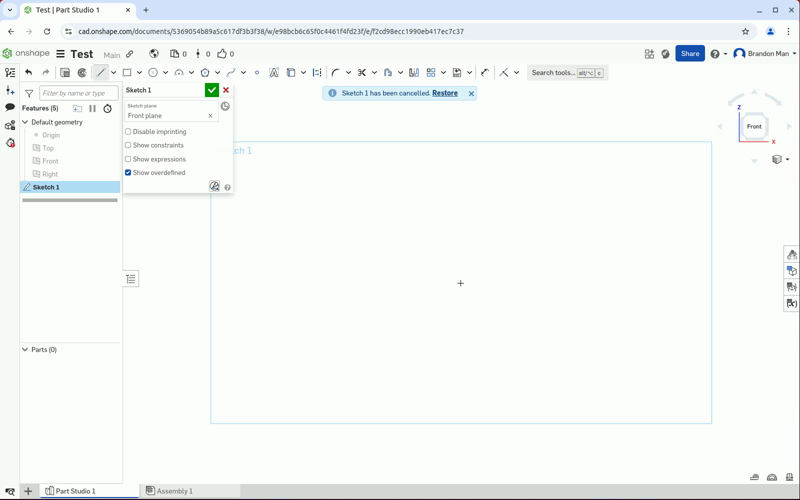
key_up(shift)
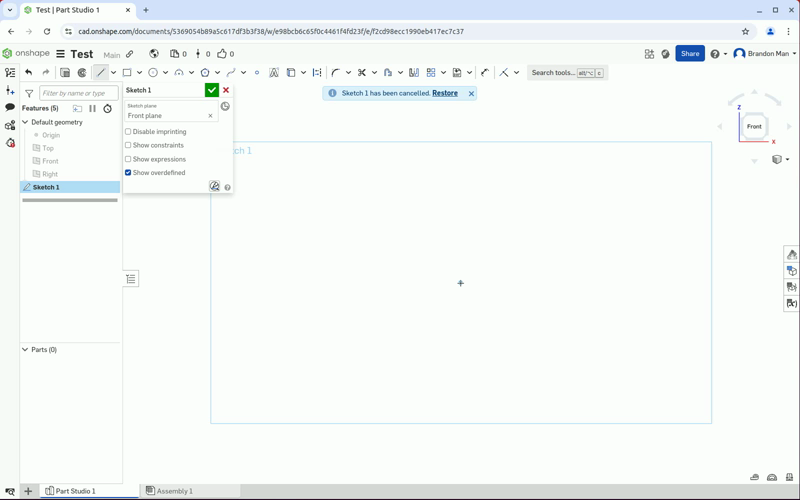
key_down(shift)
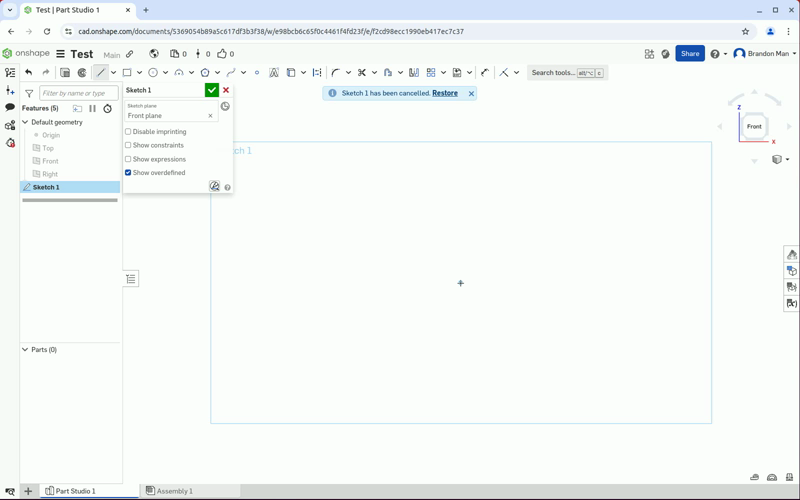
mouse_move(565, 282)
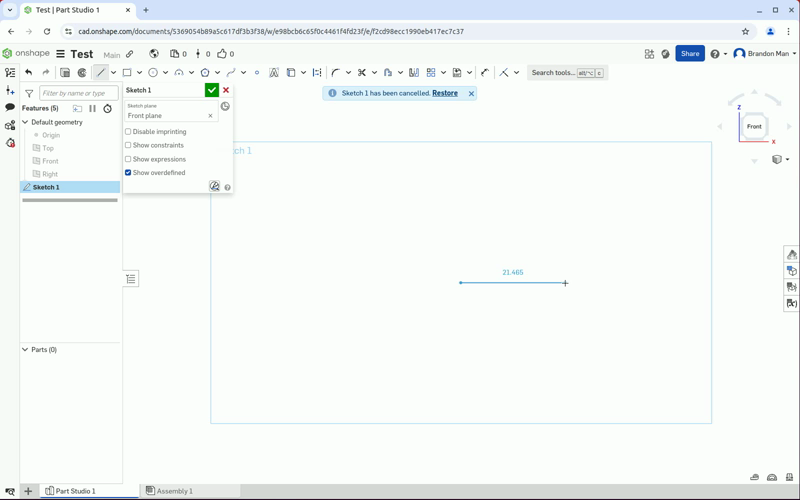
click(565, 282)
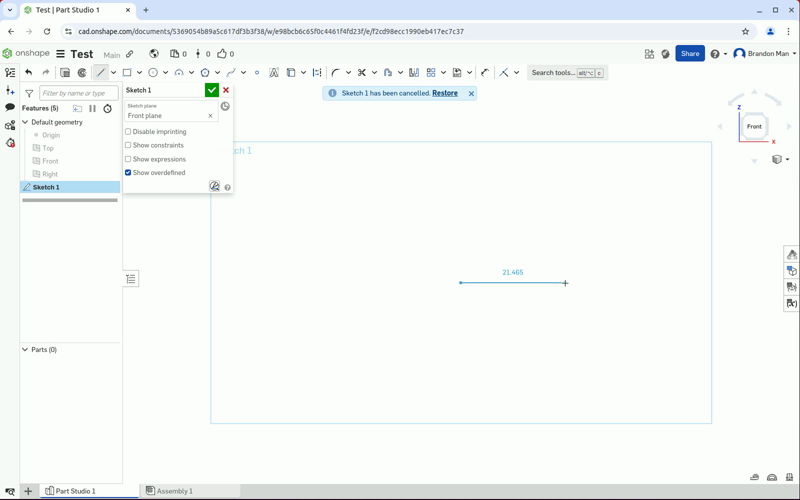
key_up(shift)
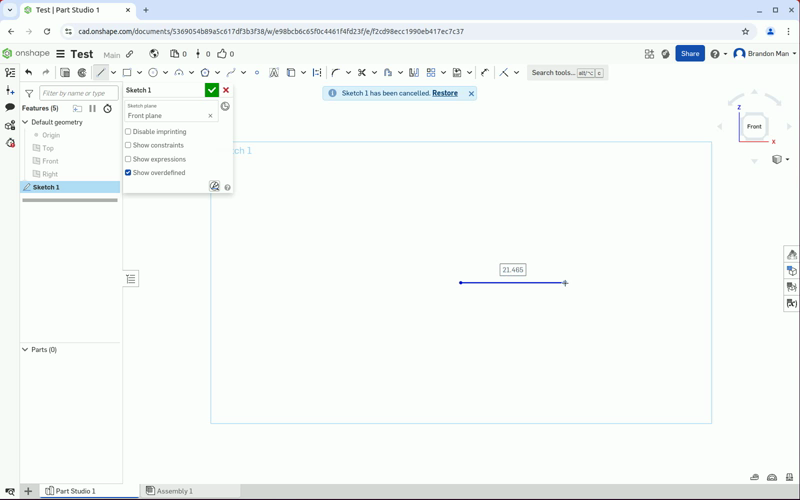
key_down(shift)
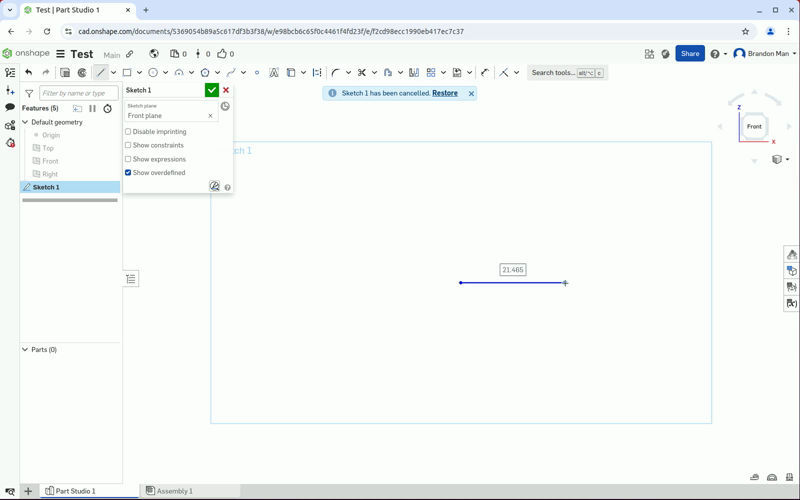
mouse_move(460, 225)
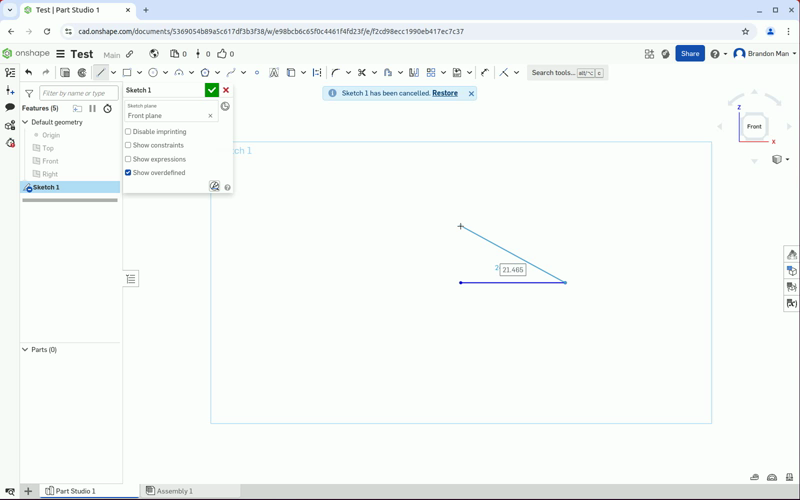
click(460, 225)
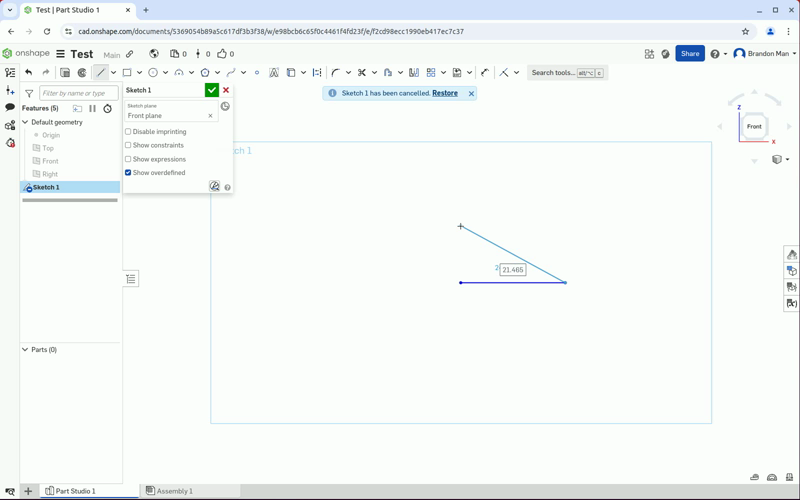
key_up(shift)
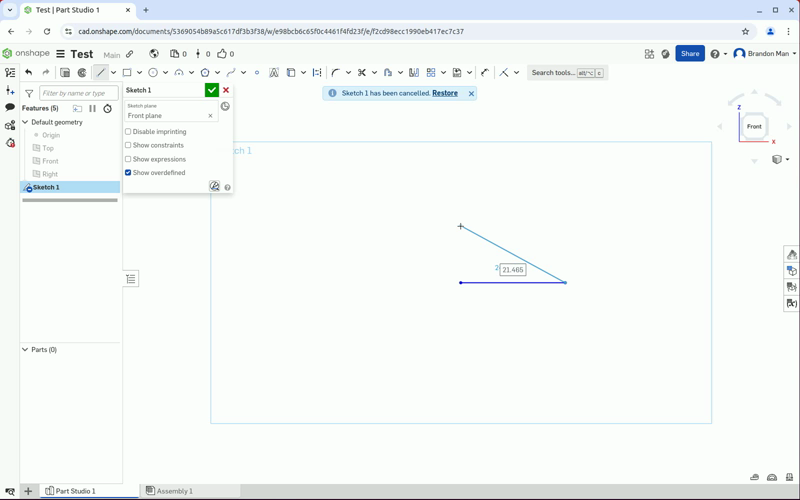
mouse_move(490, 225)
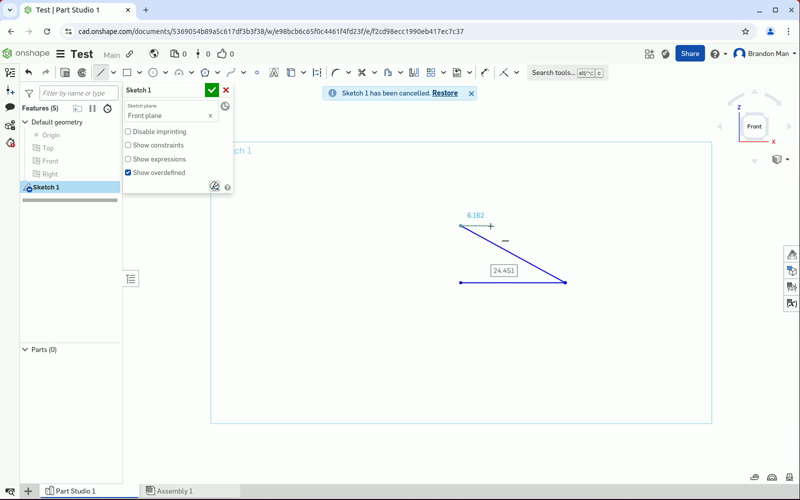
key_down(shift)
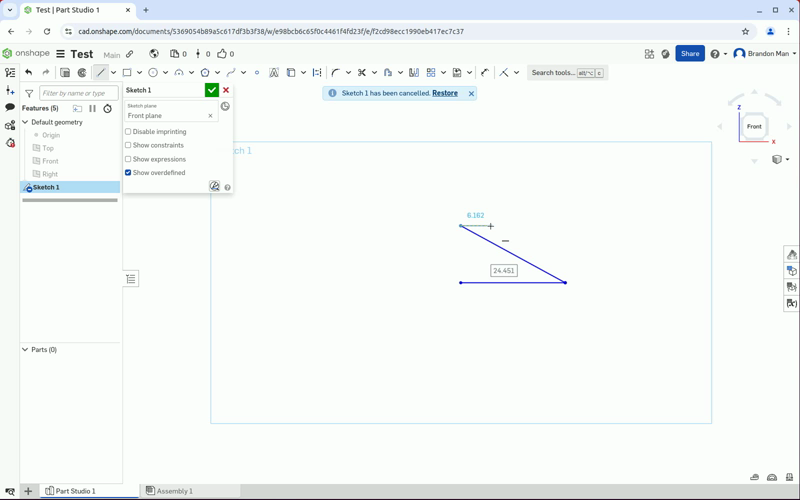
mouse_move(460, 282)
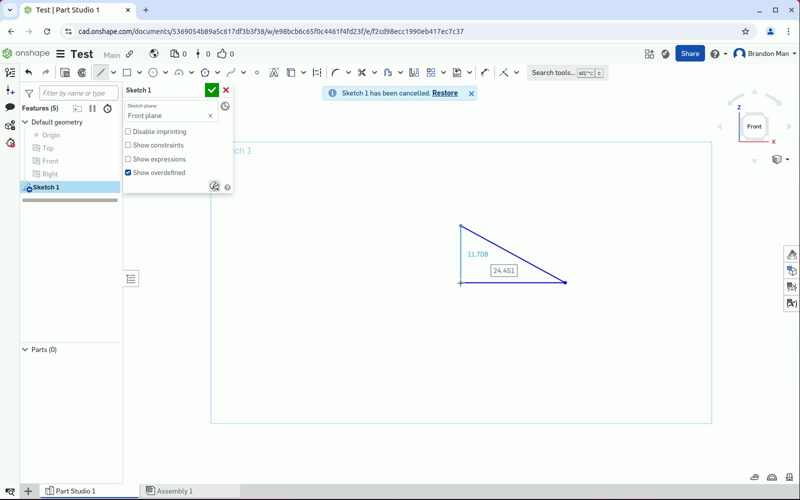
key_up(shift)
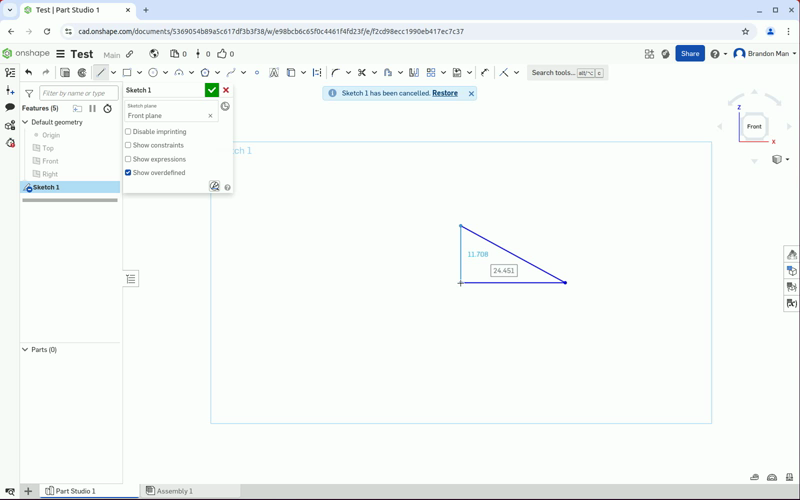
click(460, 282)
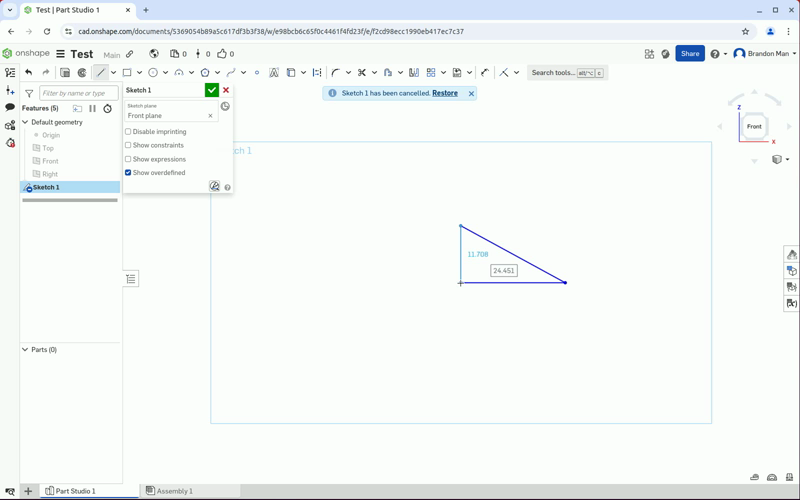
key(esc)
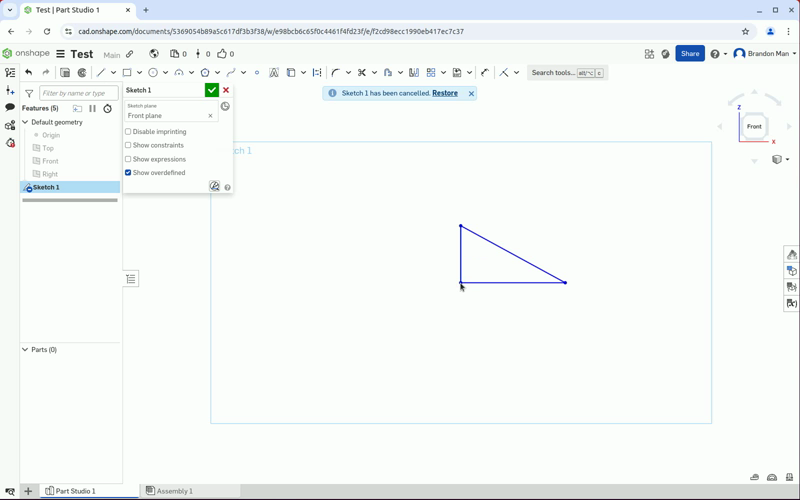
mouse_move(488, 261)
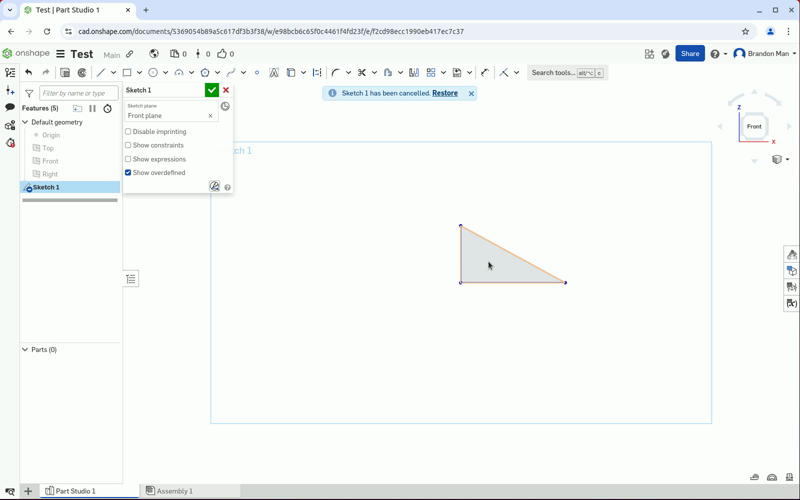
click(488, 261)
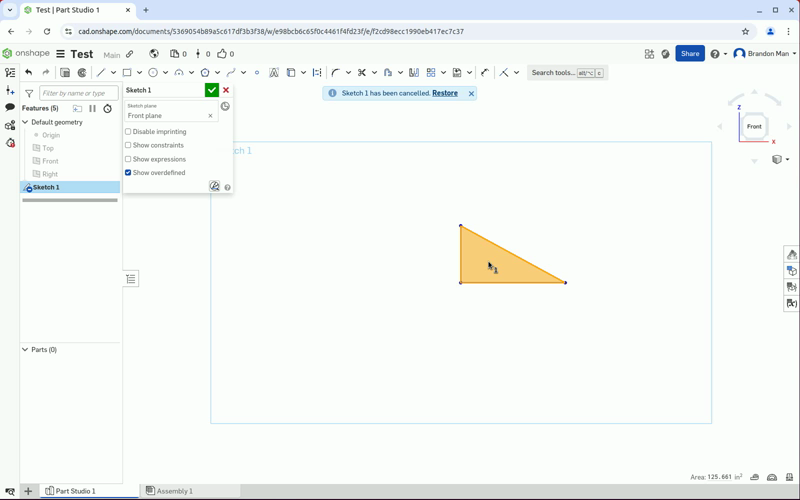
mouse_move(73, 352)
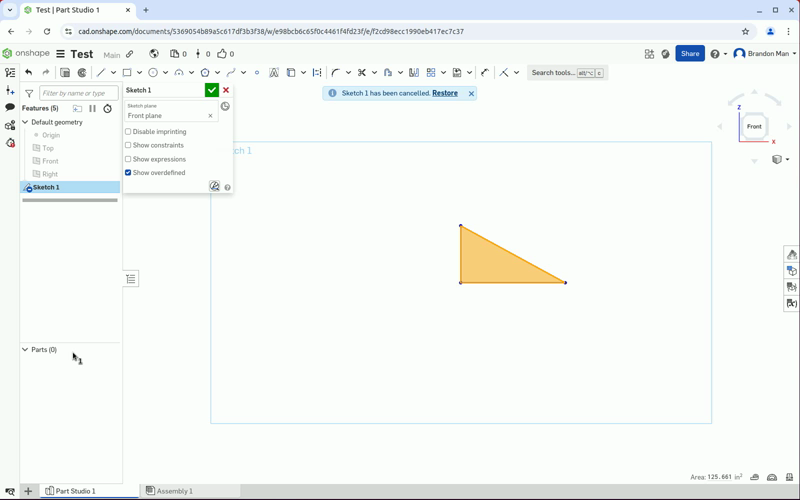
key(shift+y)
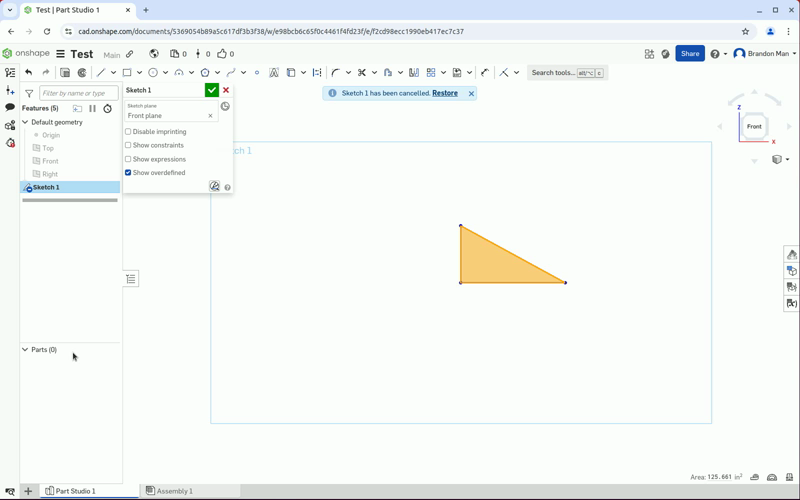
key(shift+e)
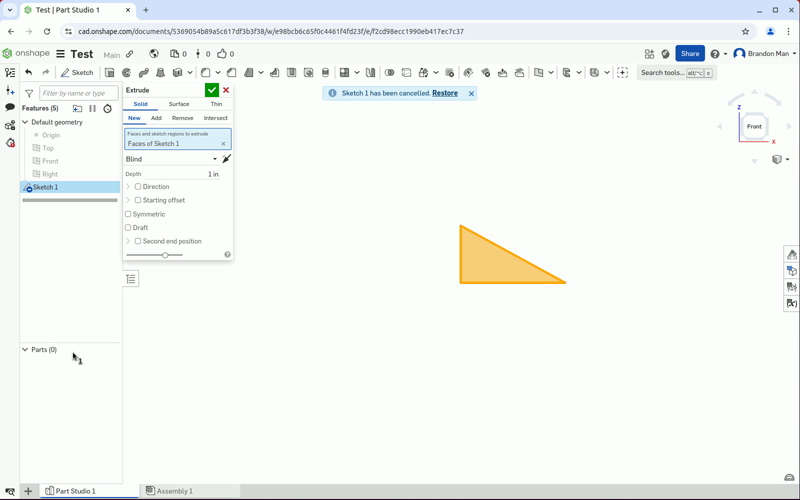
mouse_move(143, 106)
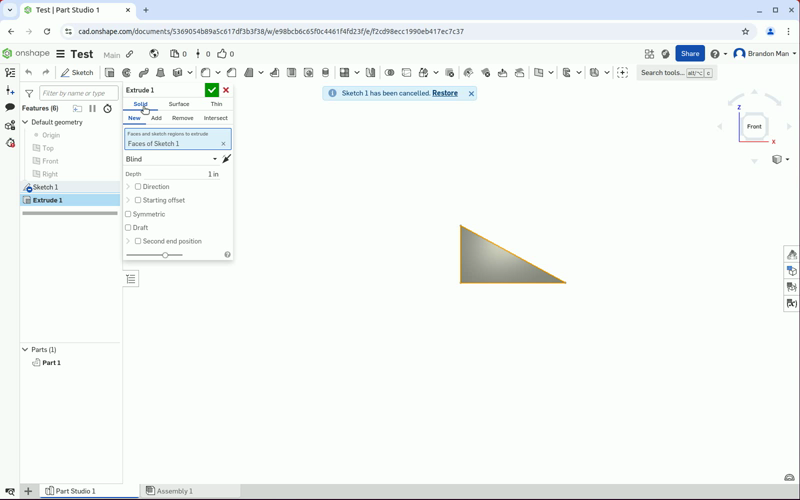
click(143, 106)
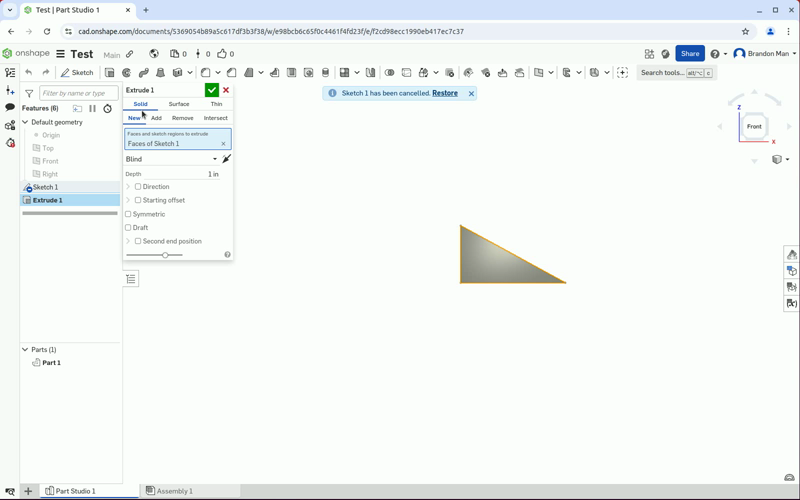
mouse_move(137, 120)
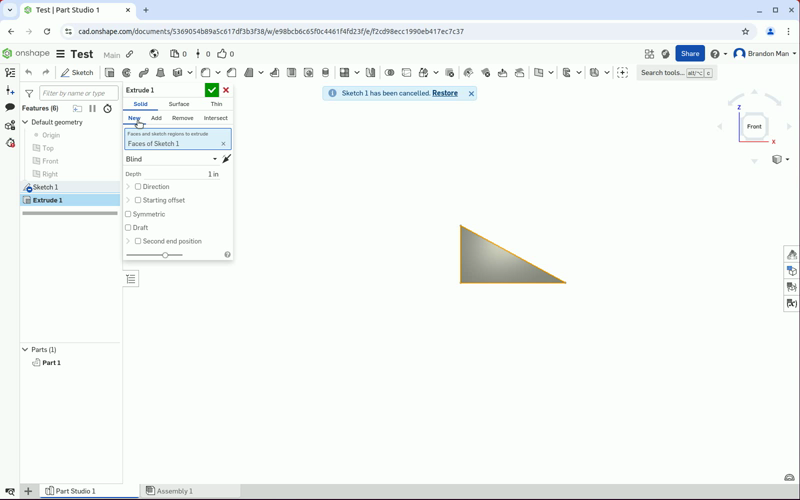
click(137, 120)
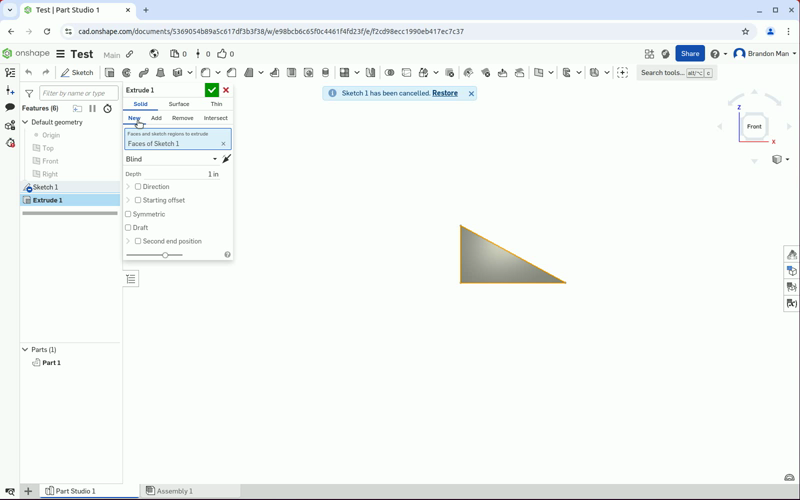
key(tab, 4)
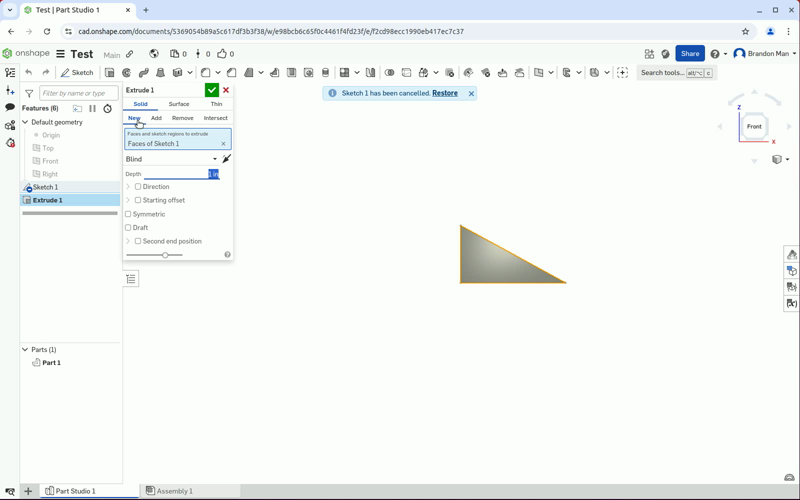
text(6.499)
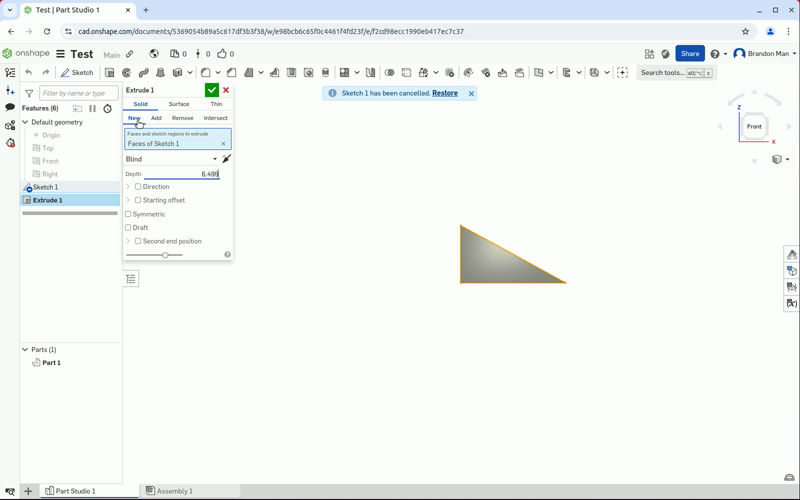
key(enter)
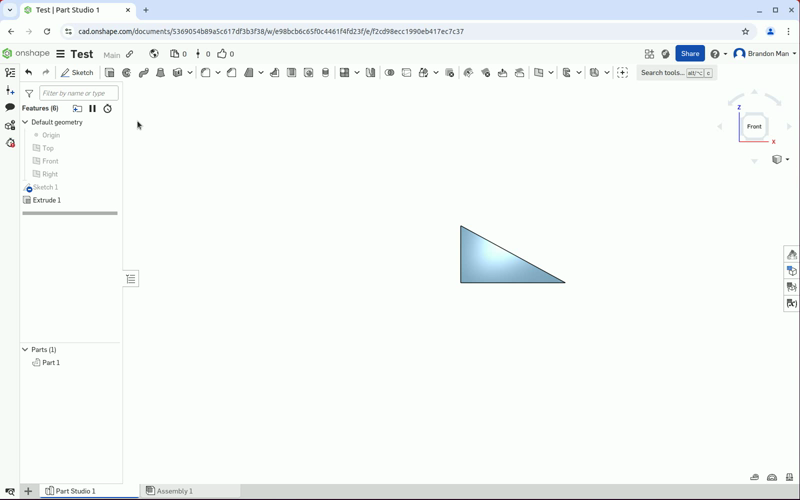
key(shift+h)
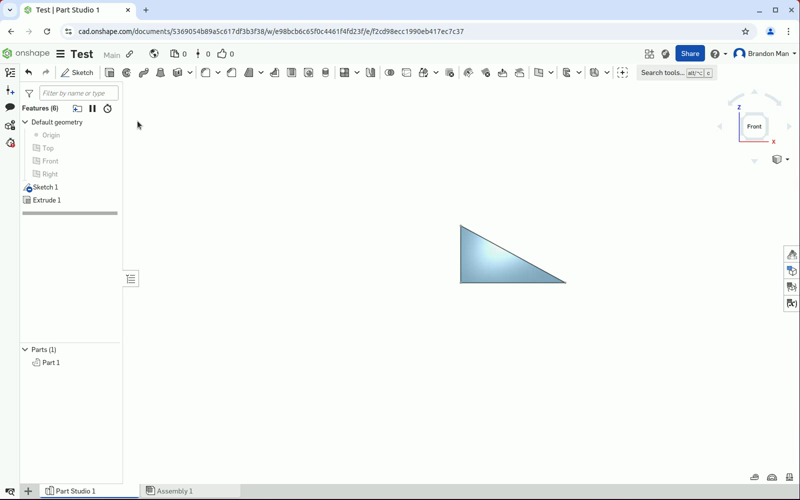
key(shift+h)
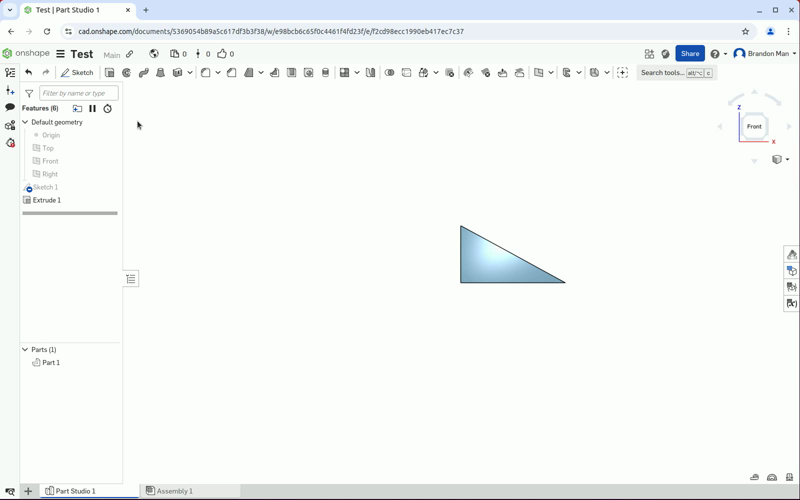
mouse_move(73, 189)
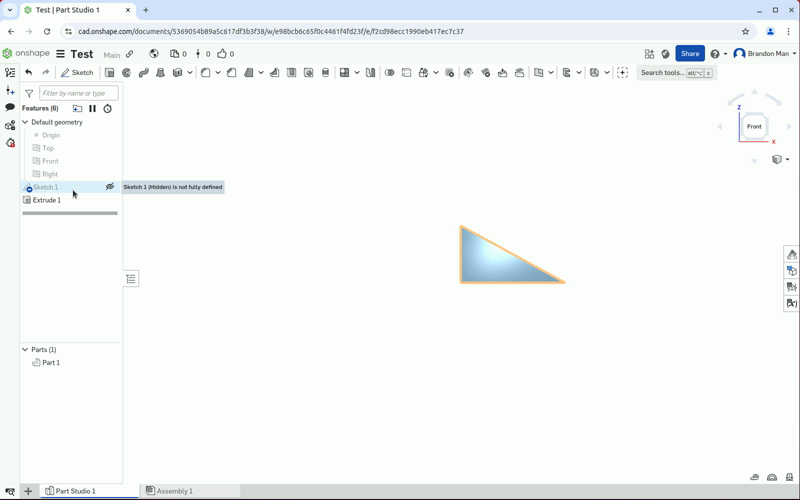
click(73, 189)
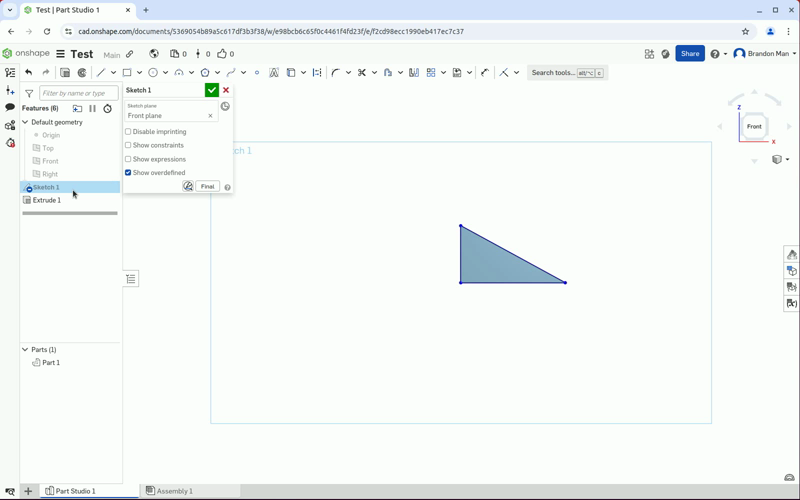
mouse_move(229, 92)
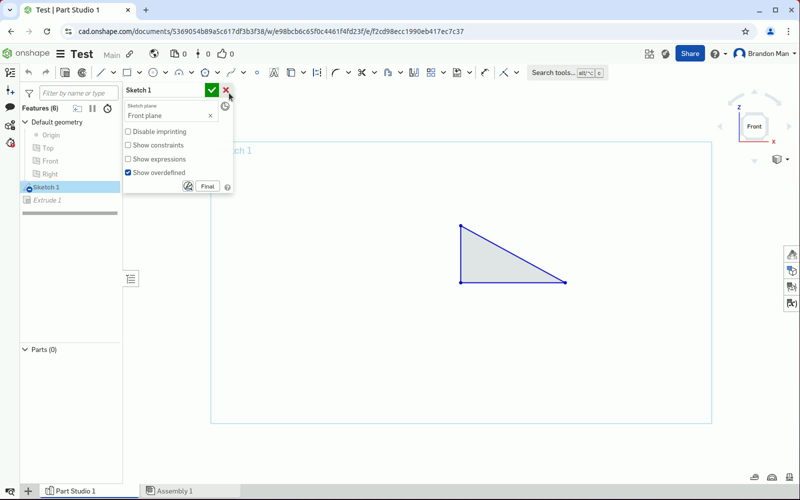
click(229, 92)
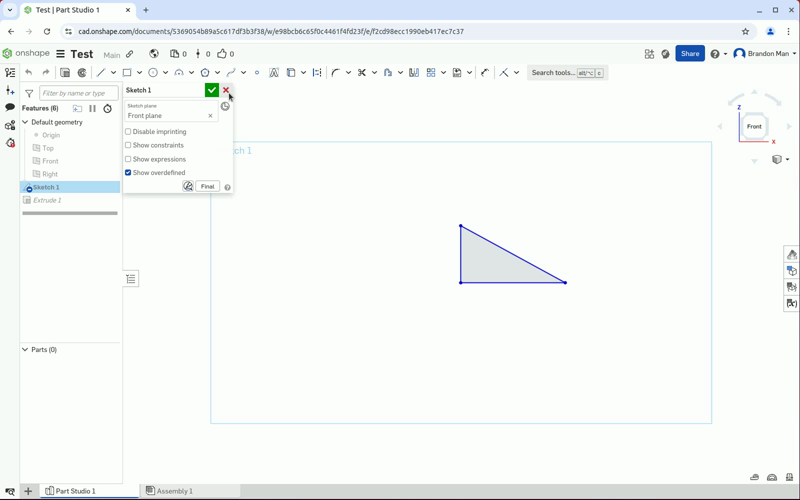
key(shift+s)
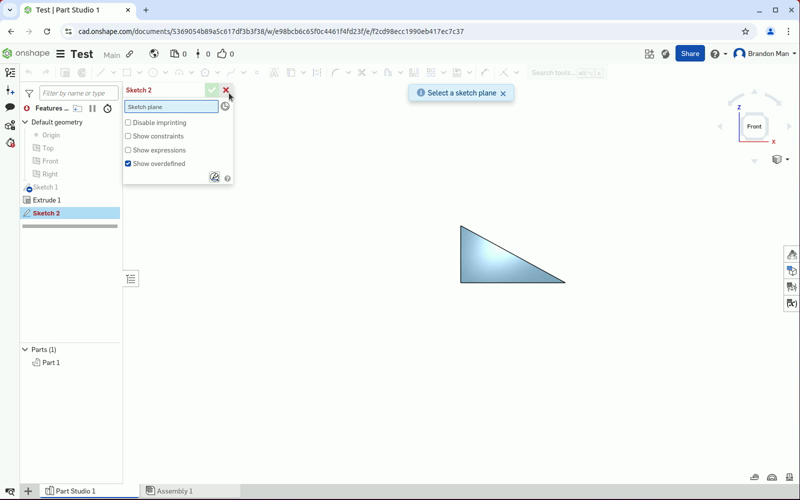
mouse_move(73, 163)
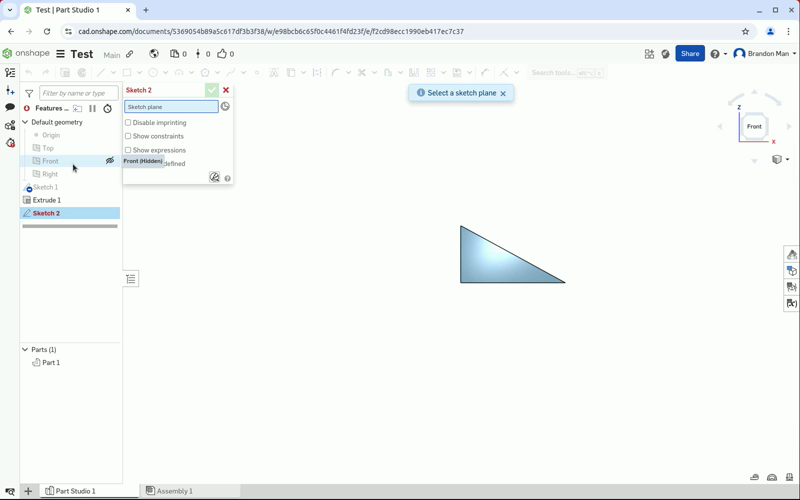
click(73, 163)
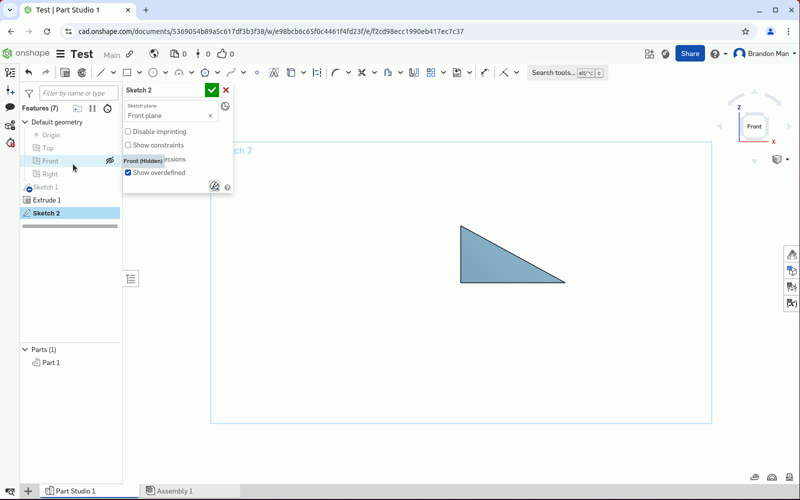
mouse_move(73, 352)
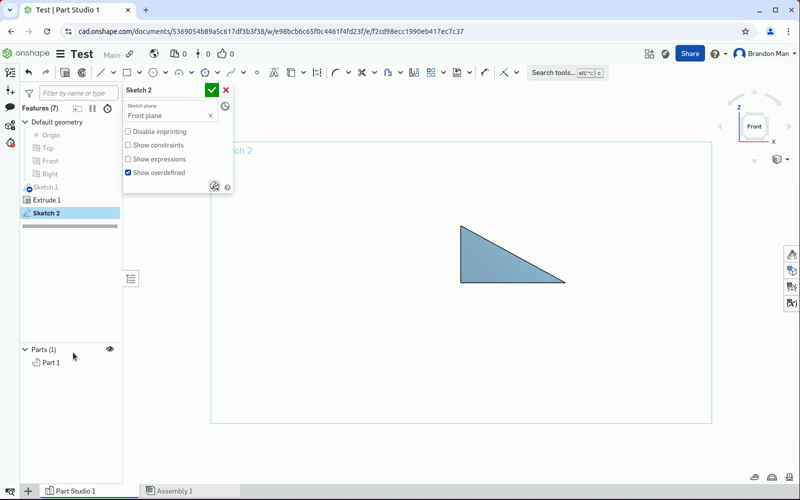
key(y)
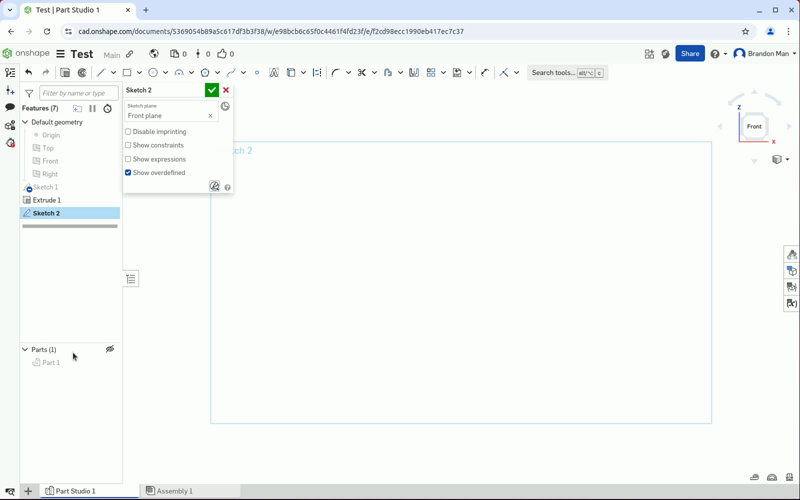
key(l)
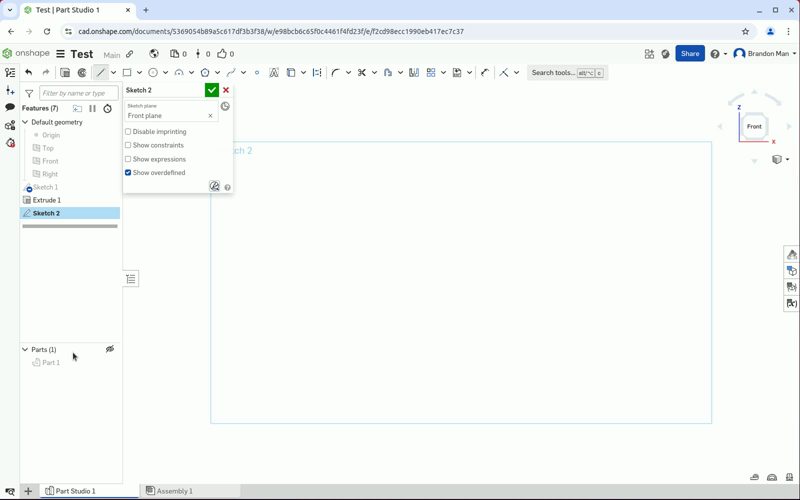
key_down(shift)
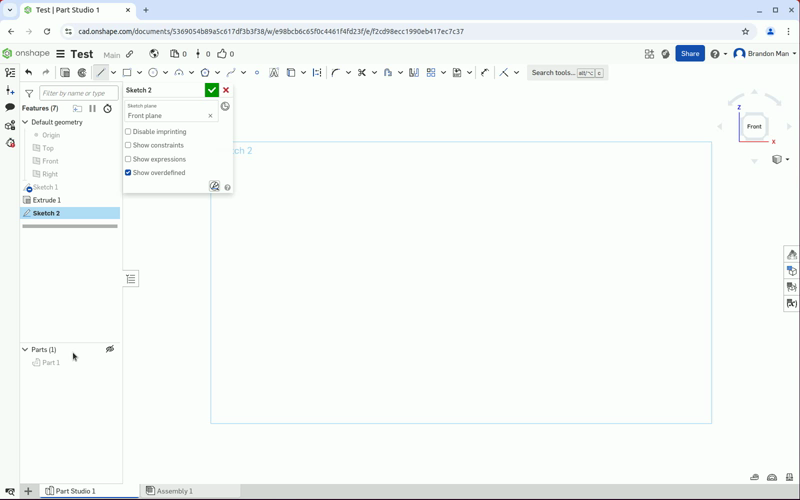
mouse_move(358, 282)
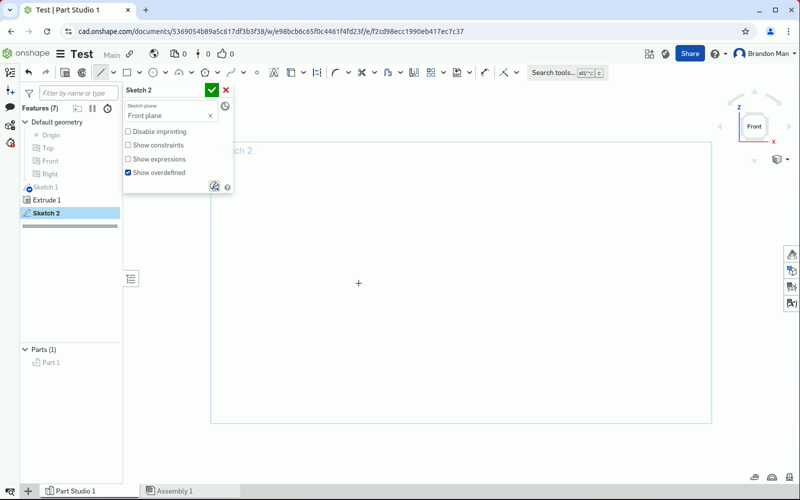
click(358, 282)
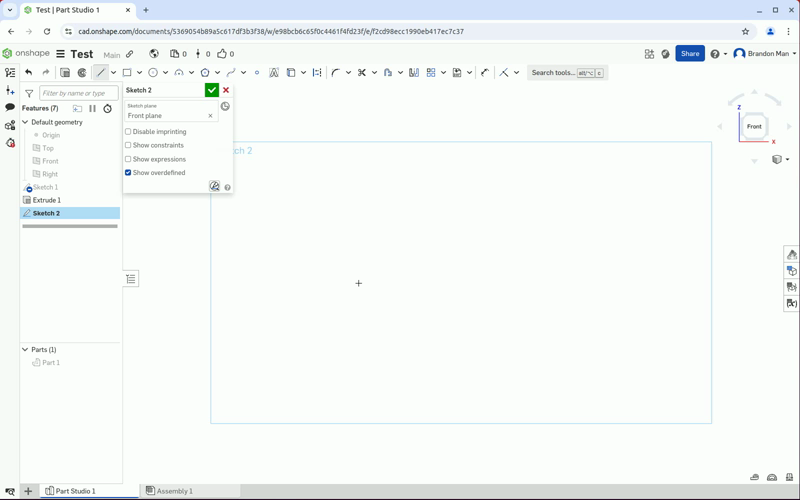
key_up(shift)
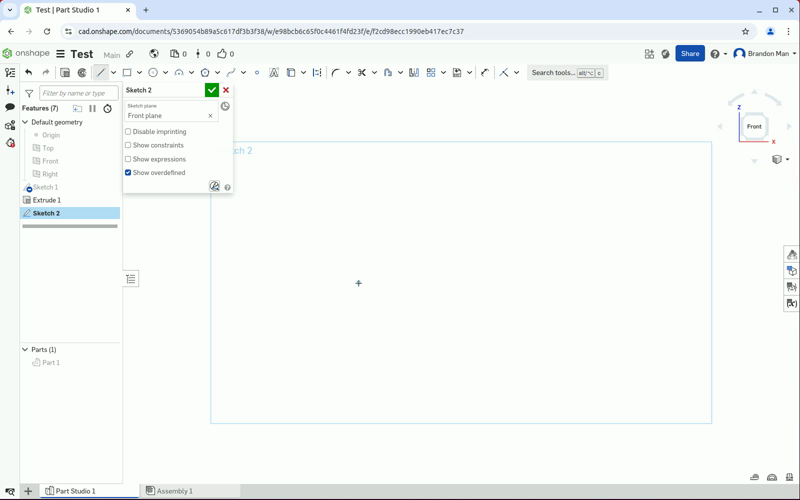
key_down(shift)
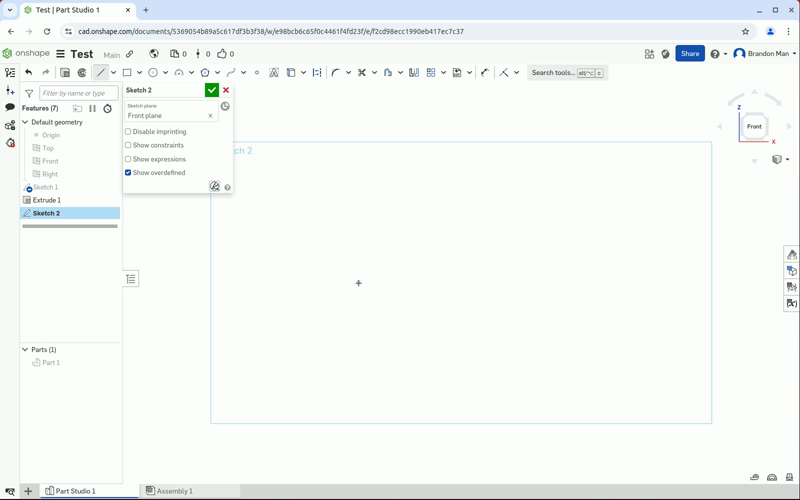
mouse_move(460, 282)
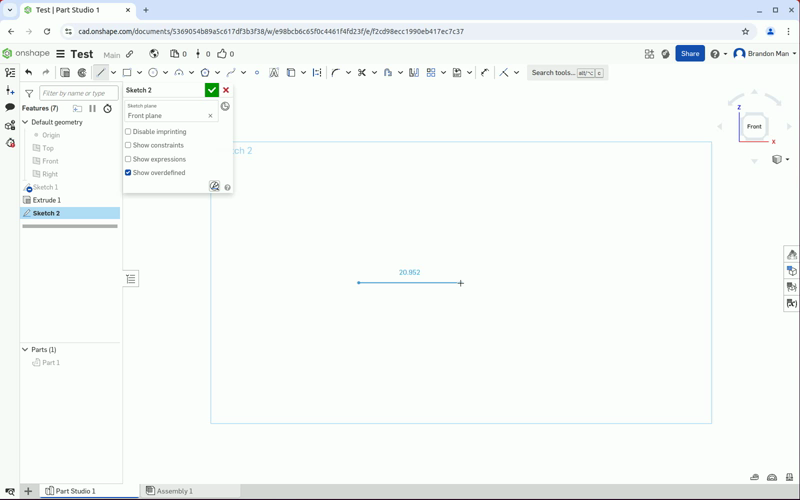
click(460, 282)
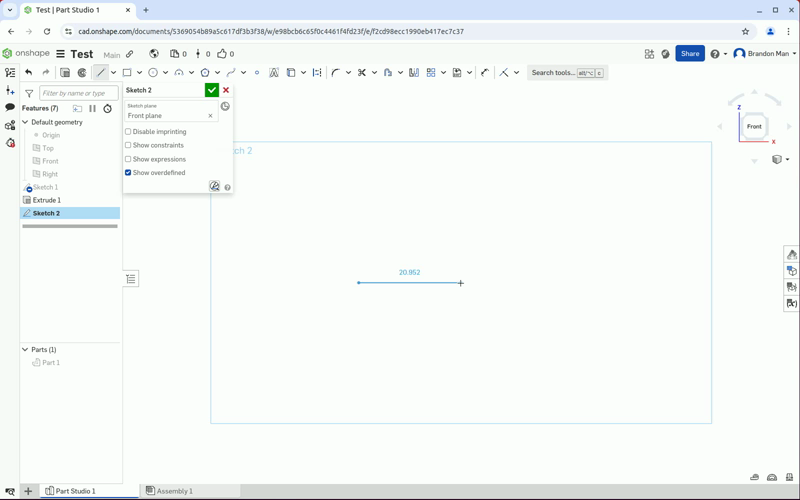
key_up(shift)
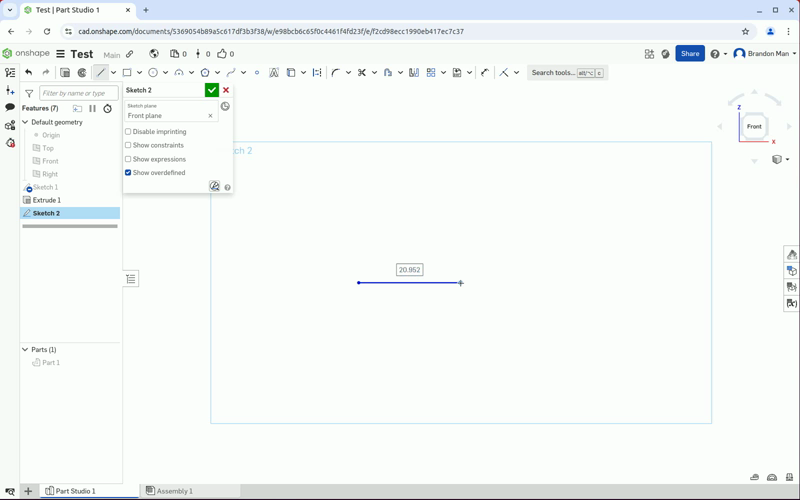
key_down(shift)
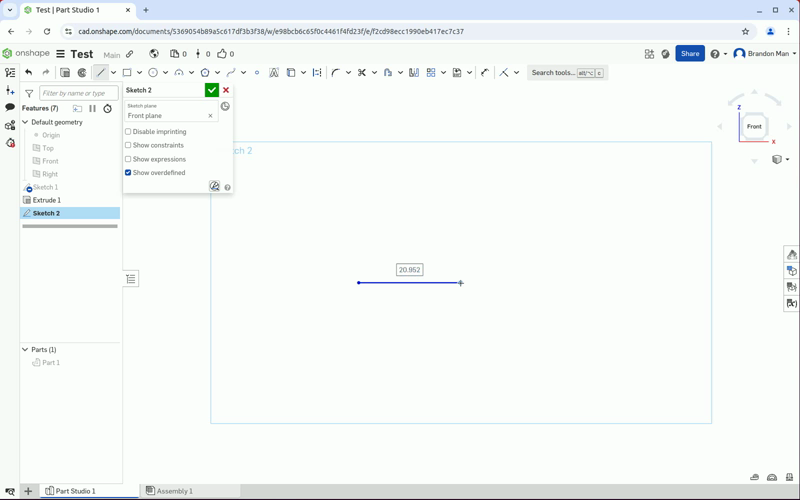
mouse_move(490, 282)
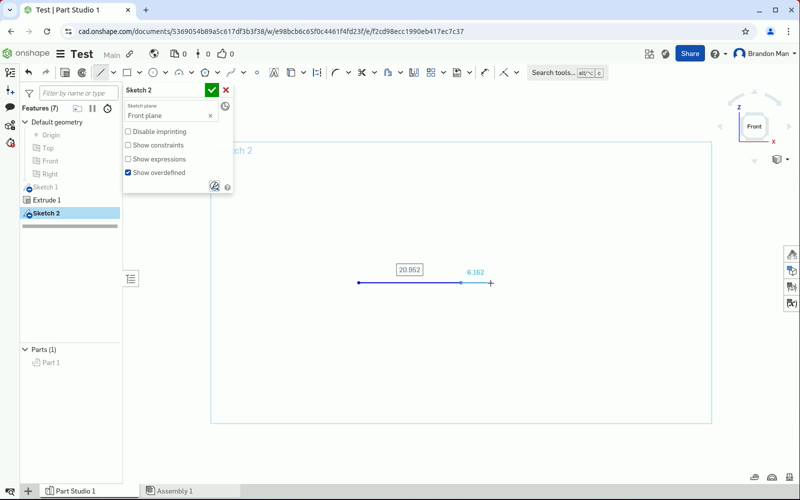
mouse_move(460, 227)
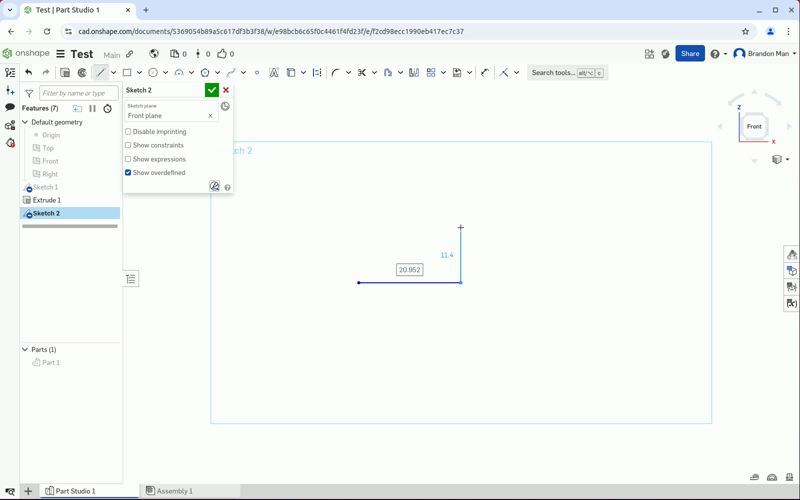
click(460, 227)
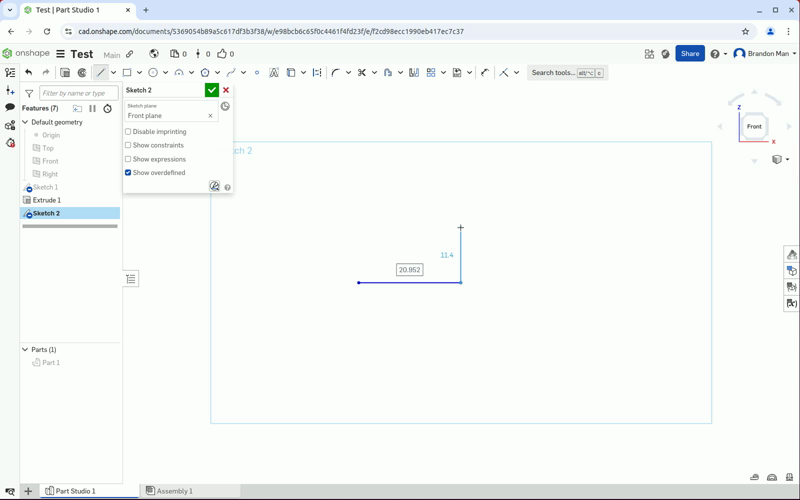
key_up(shift)
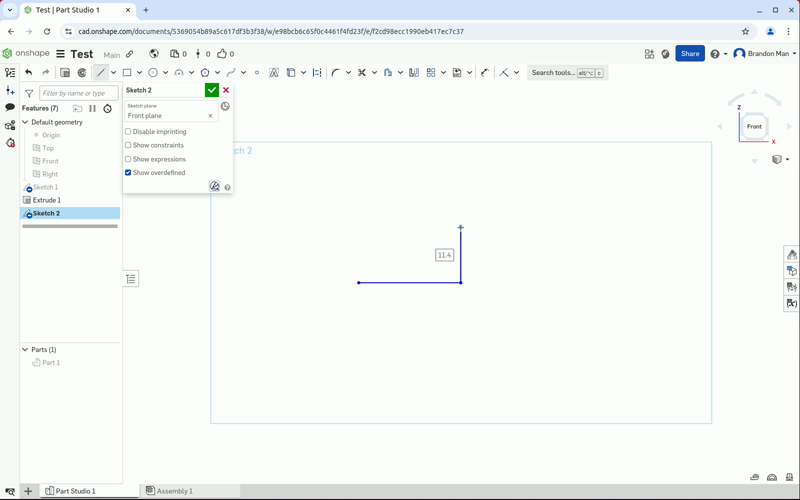
key_down(shift)
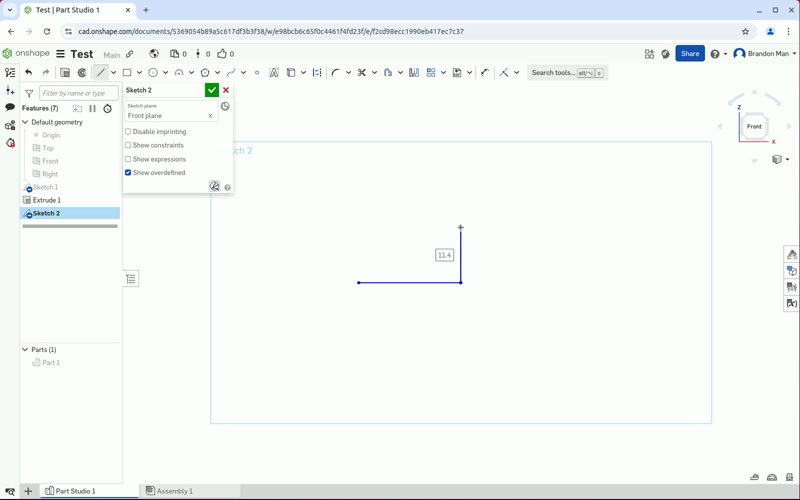
mouse_move(358, 282)
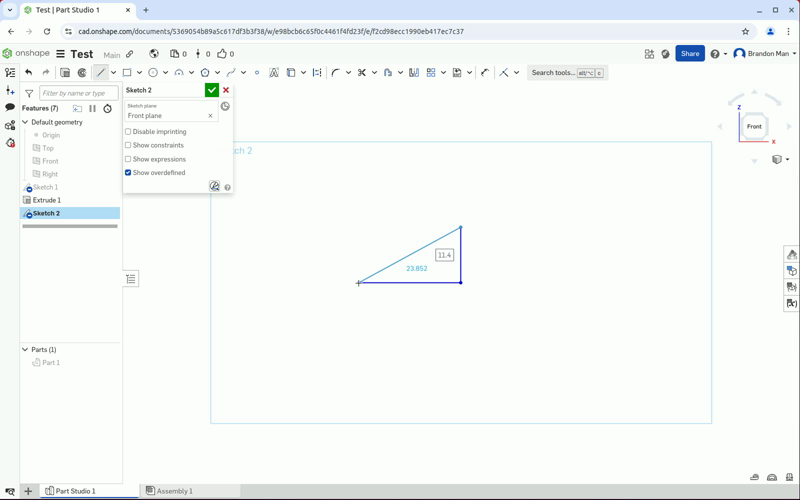
key_up(shift)
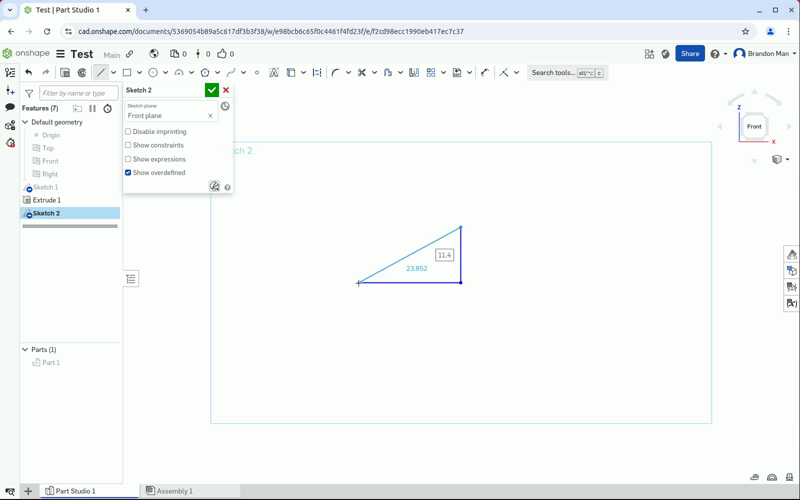
click(358, 282)
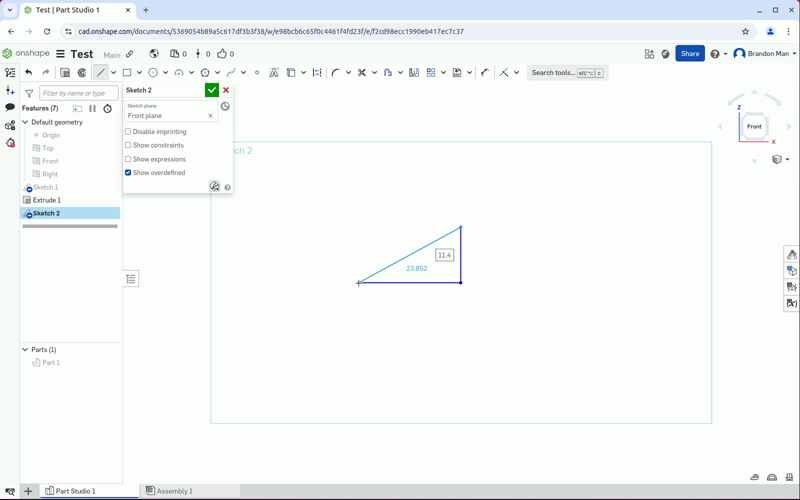
key(esc)
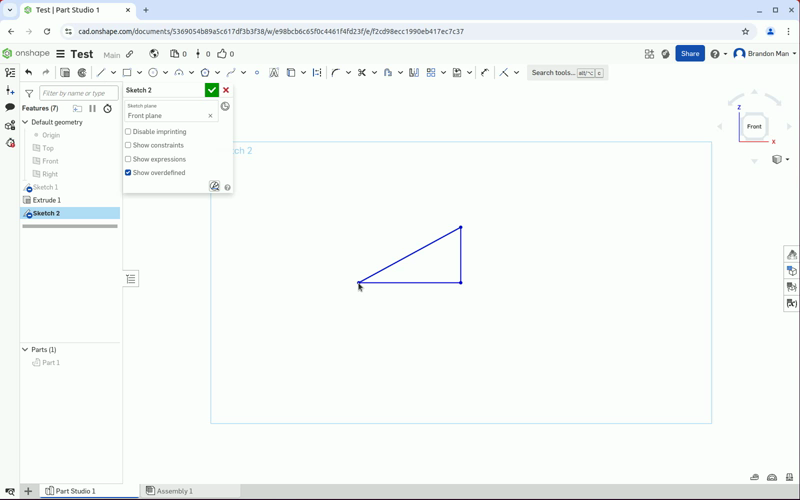
mouse_move(454, 240)
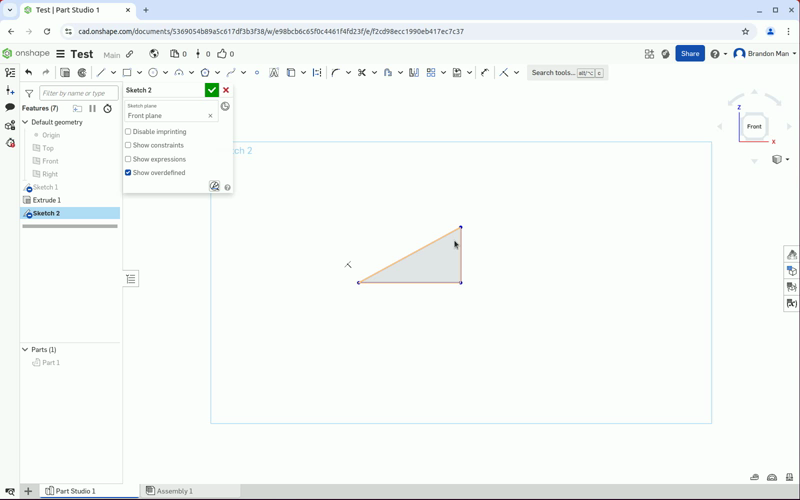
click(454, 240)
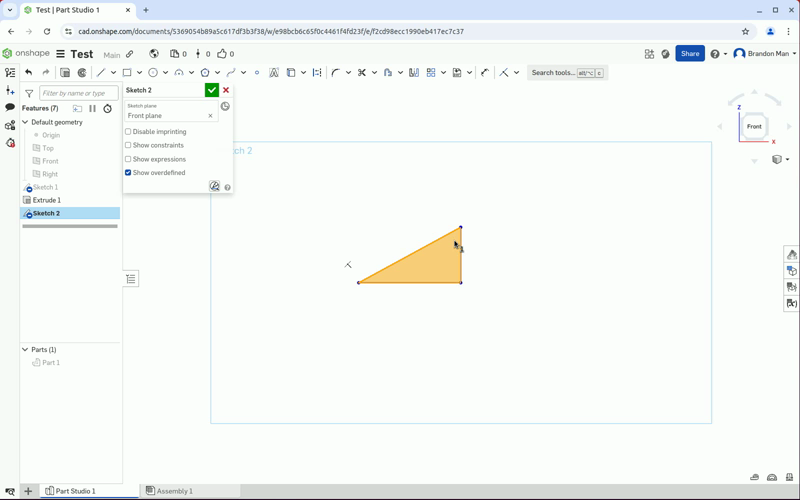
mouse_move(73, 352)
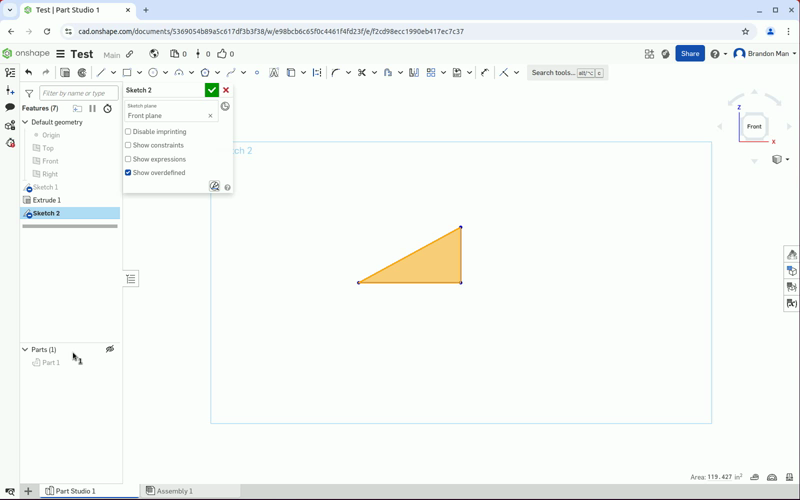
key(shift+y)
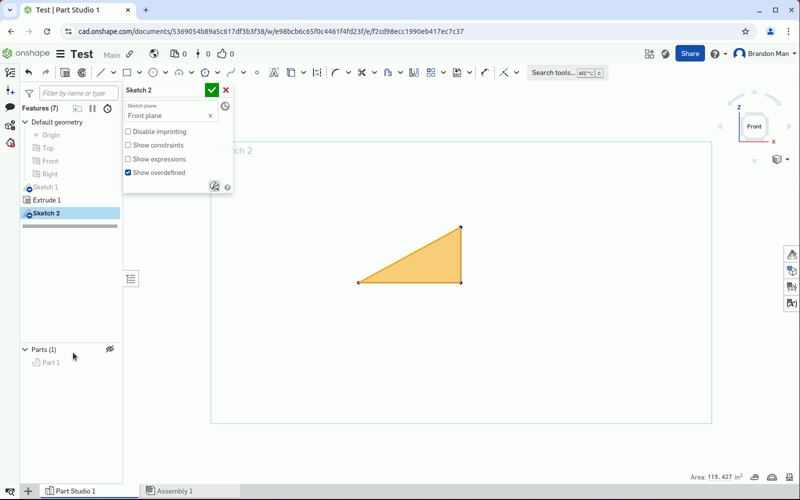
key(shift+e)
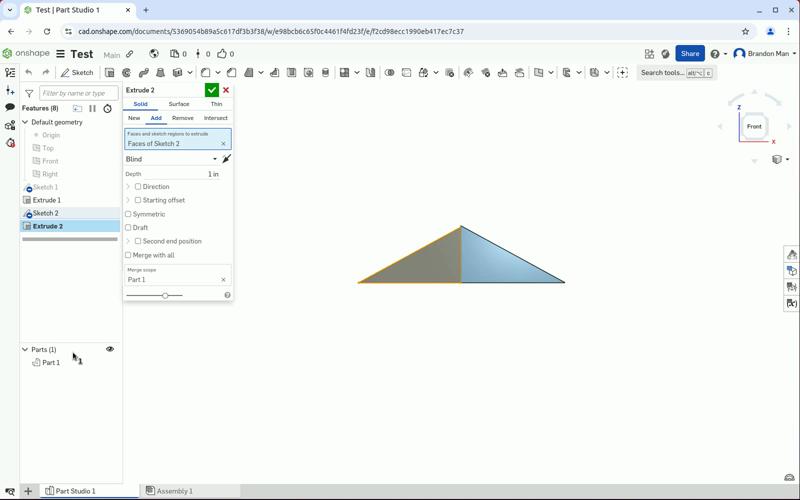
mouse_move(143, 106)
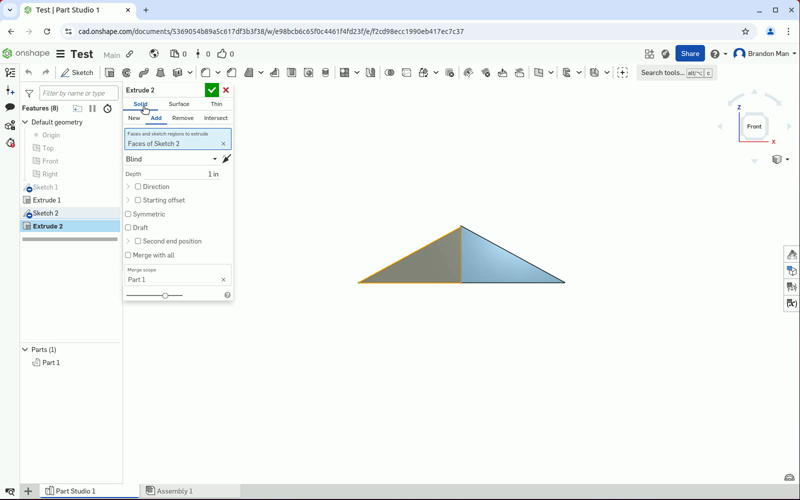
click(143, 106)
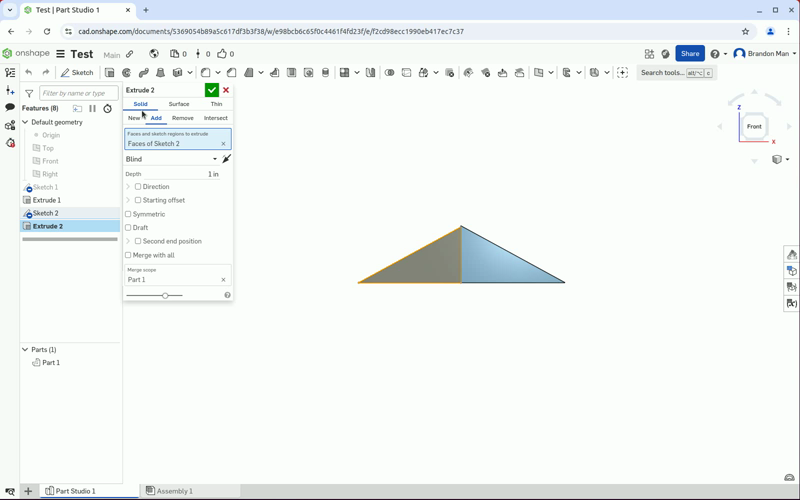
mouse_move(137, 120)
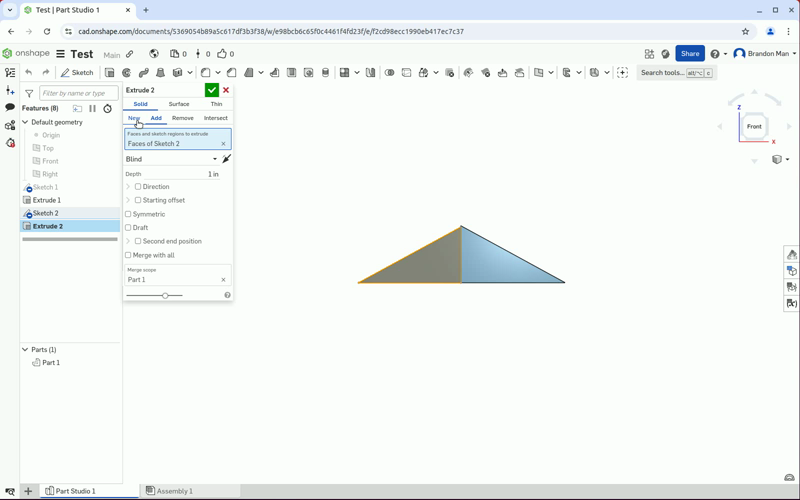
click(137, 120)
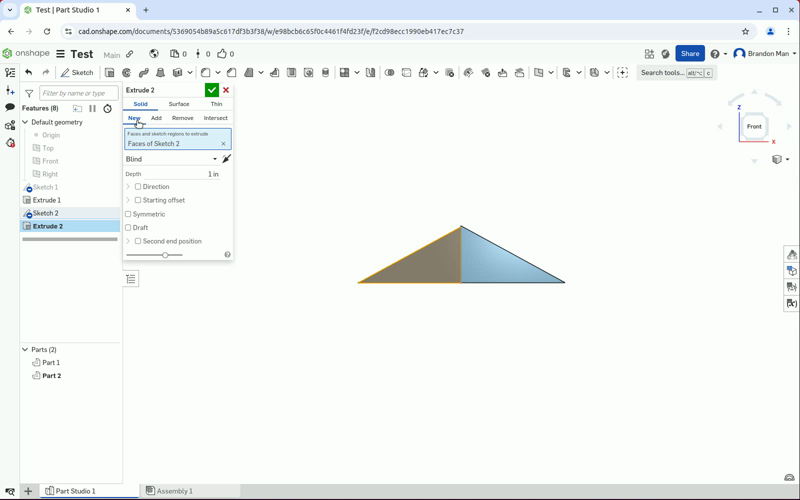
key(tab, 4)
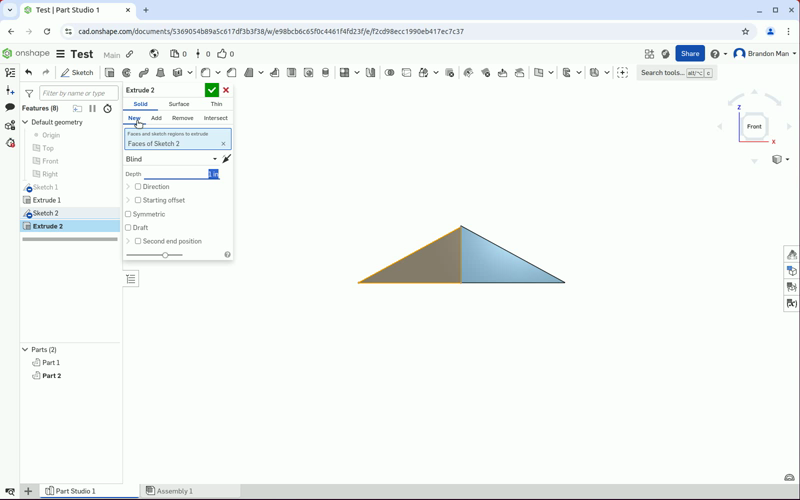
text(6.499)
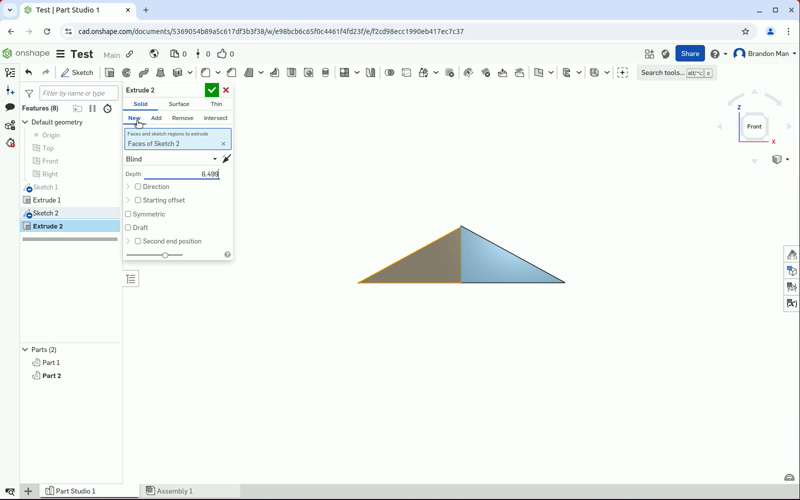
key(enter)
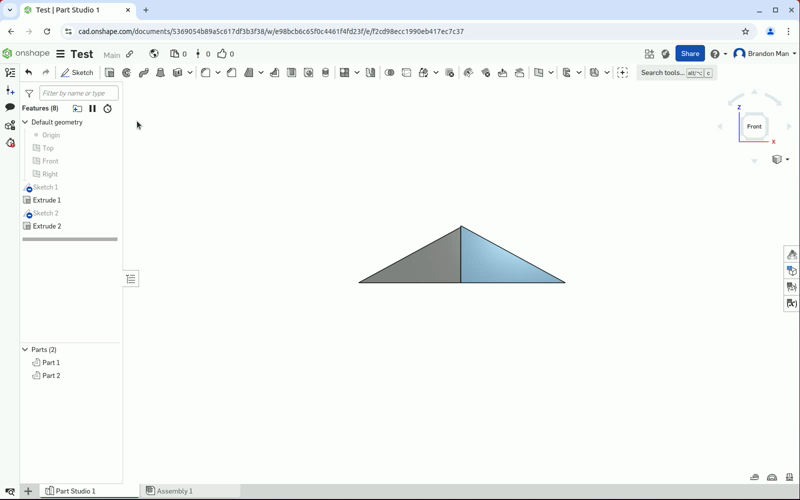
key(shift+h)
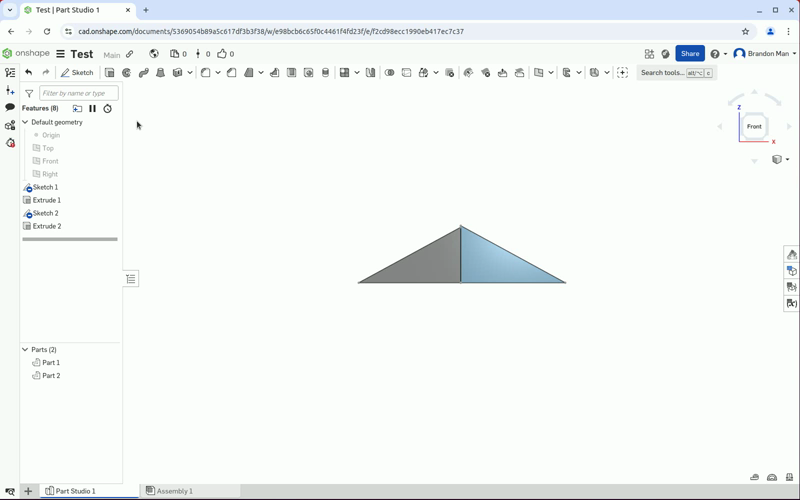
key(shift+h)
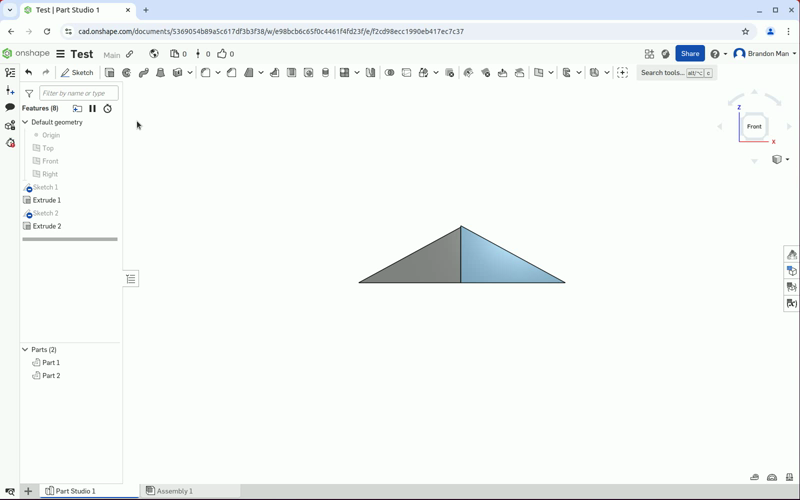
mouse_move(73, 189)
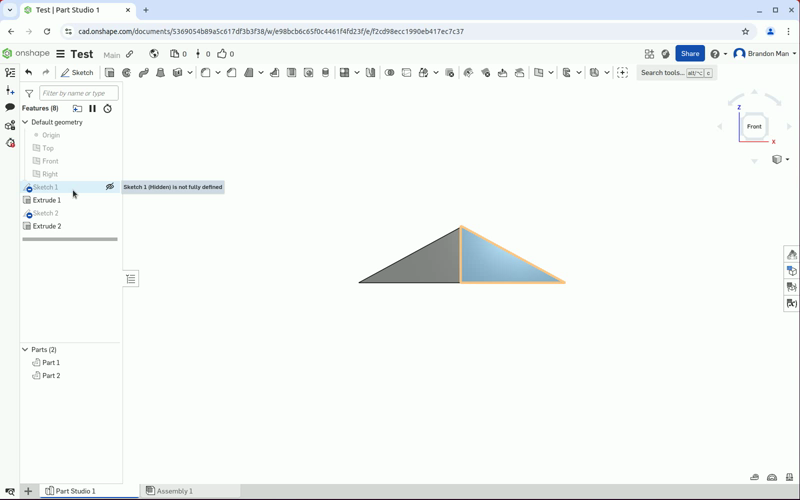
click(73, 189)
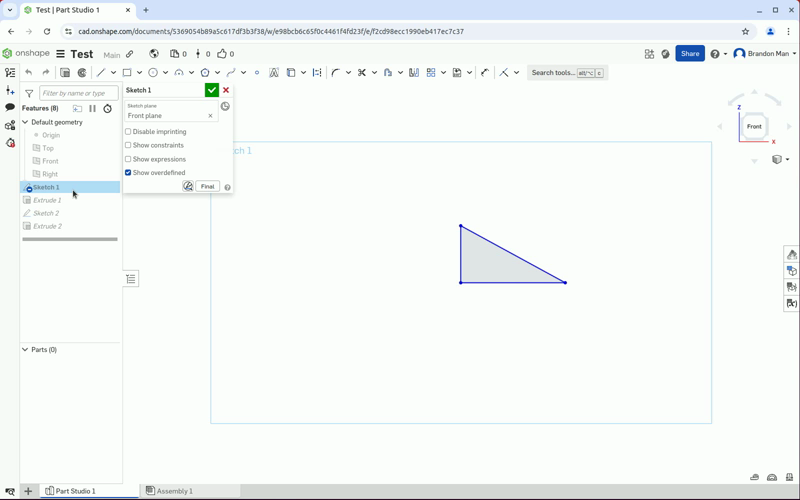
mouse_move(229, 92)
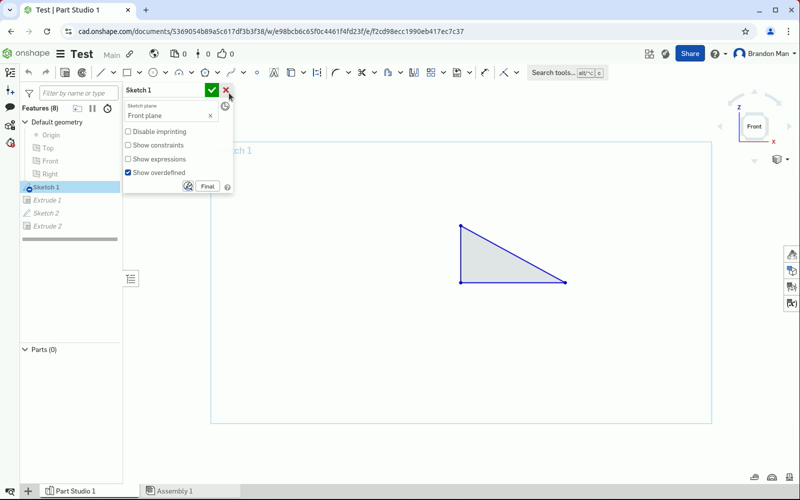
click(229, 92)
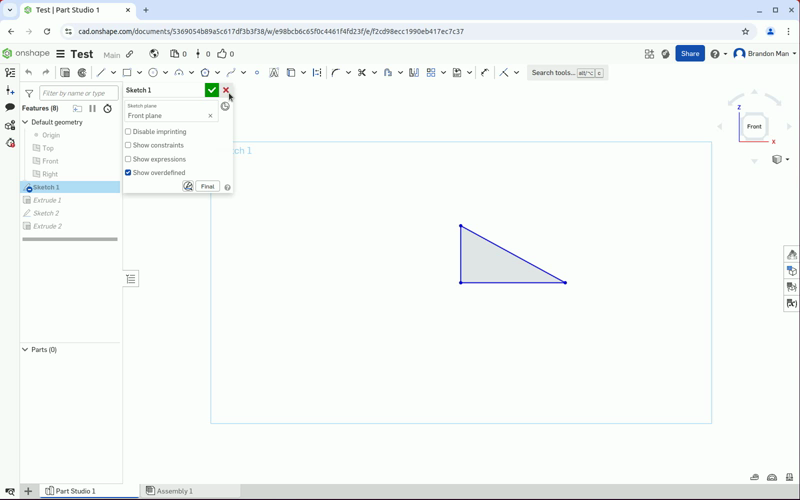
key(shift+s)
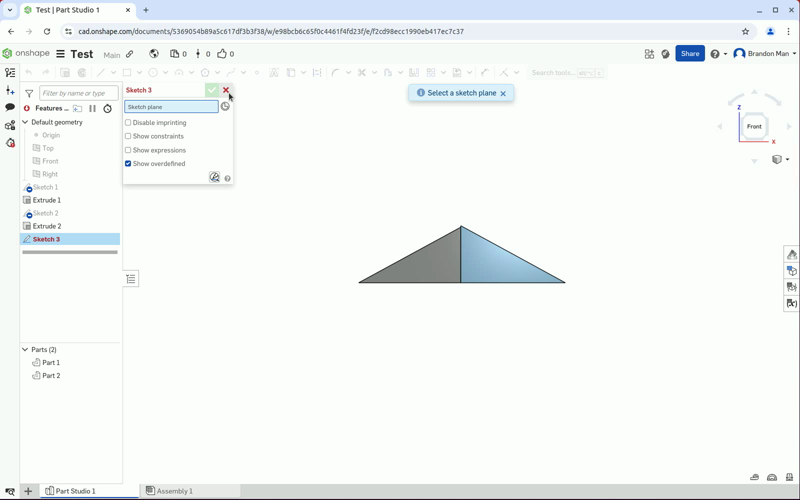
mouse_move(73, 163)
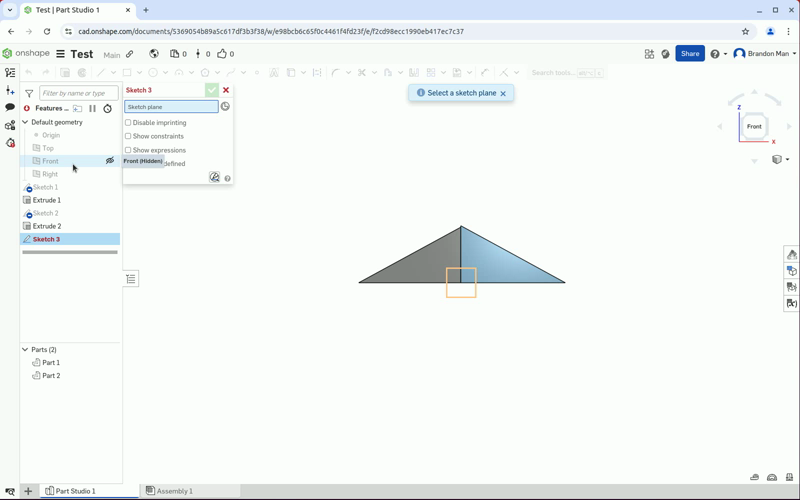
click(73, 163)
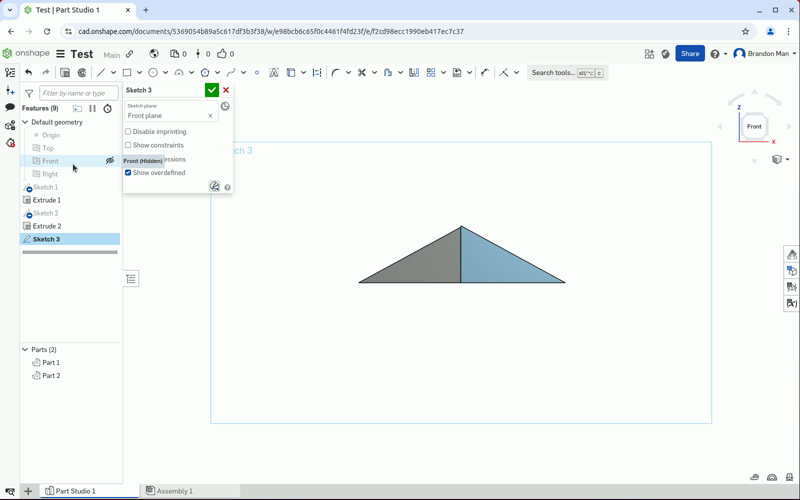
mouse_move(73, 352)
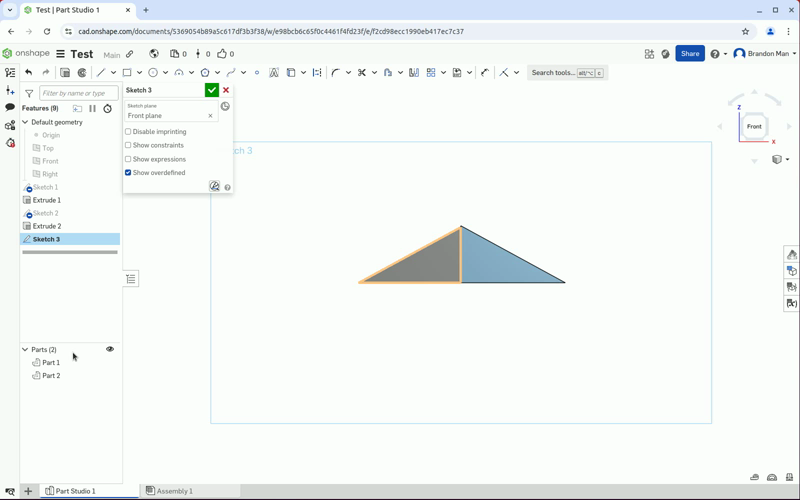
key(y)
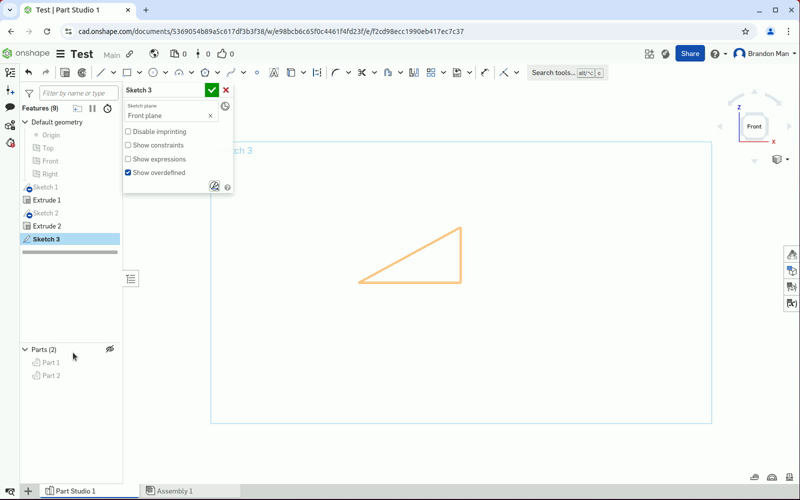
key(l)
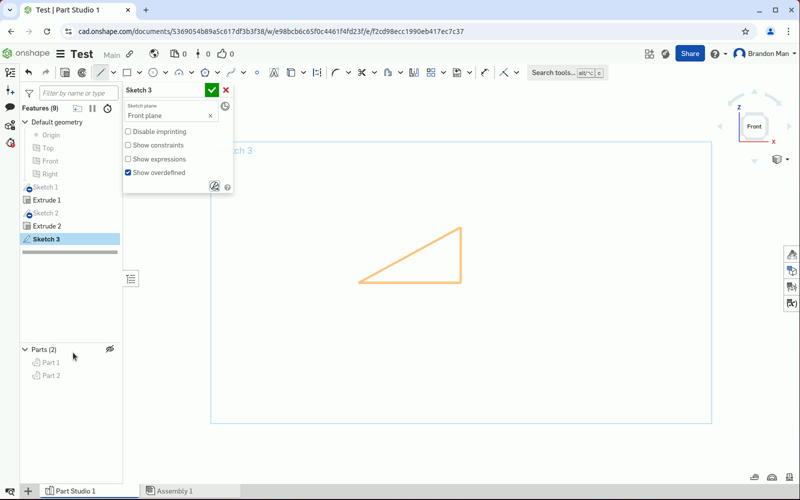
key_down(shift)
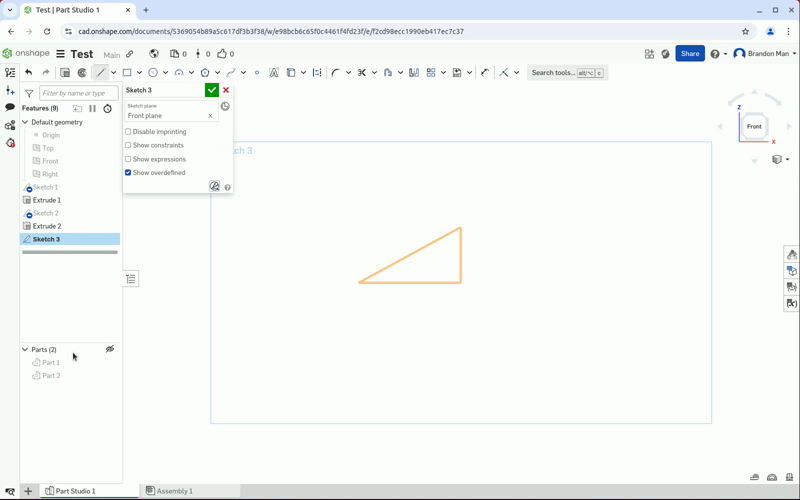
mouse_move(358, 170)
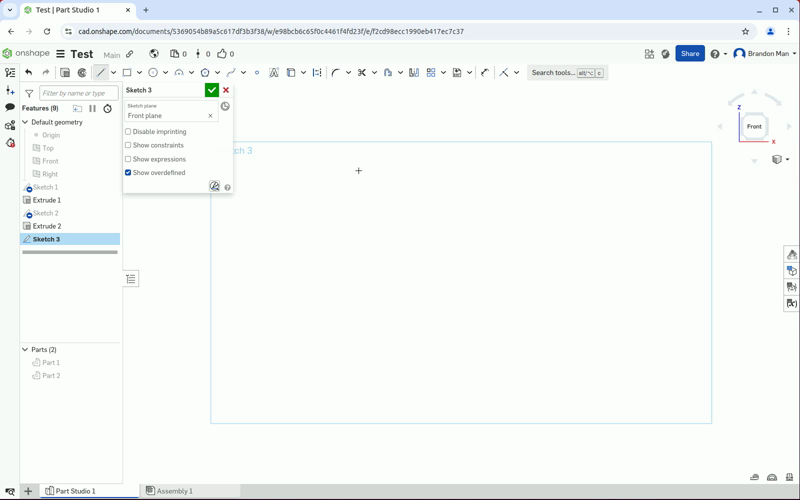
click(358, 170)
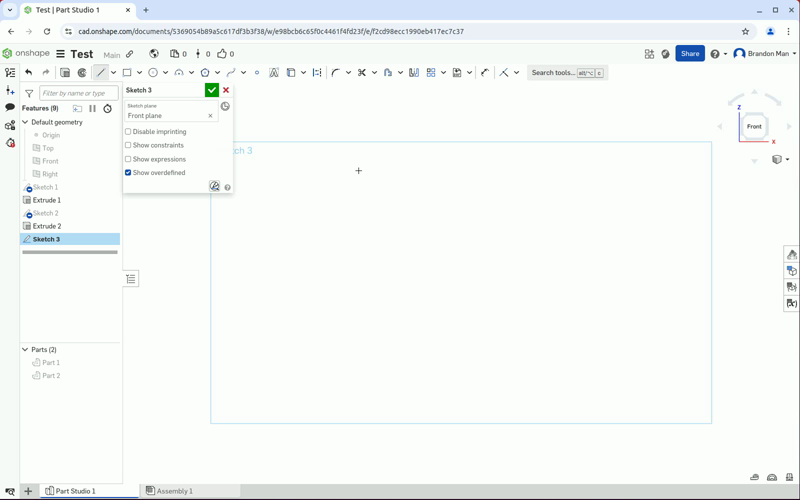
key_up(shift)
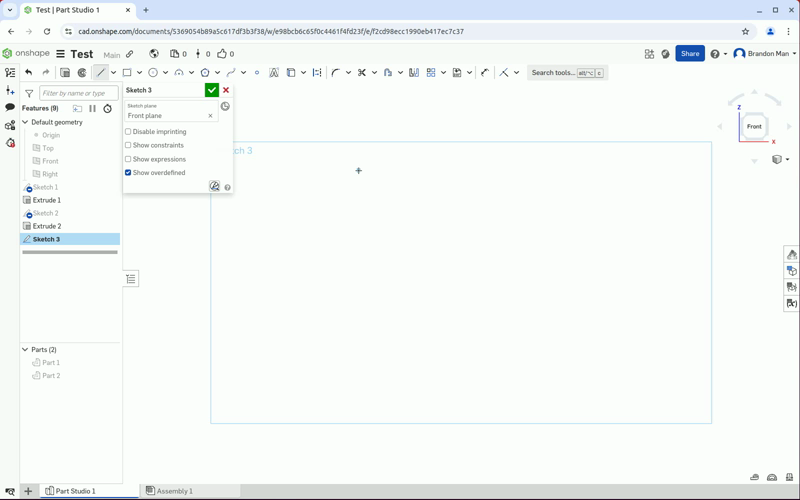
key_down(shift)
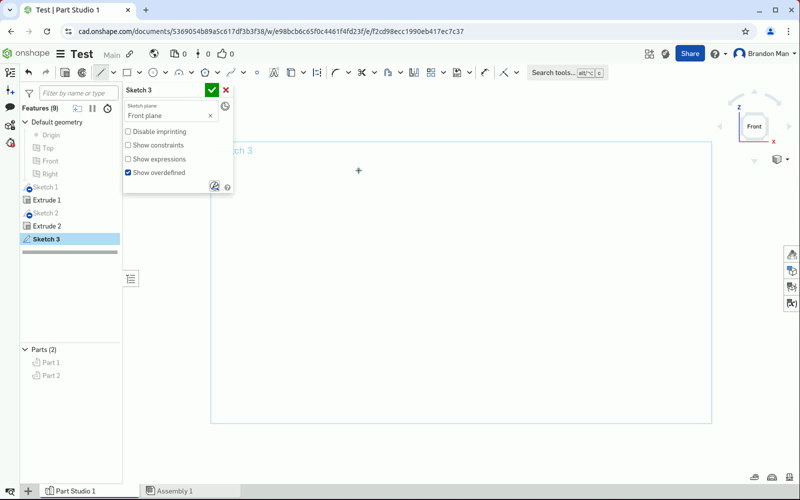
mouse_move(460, 226)
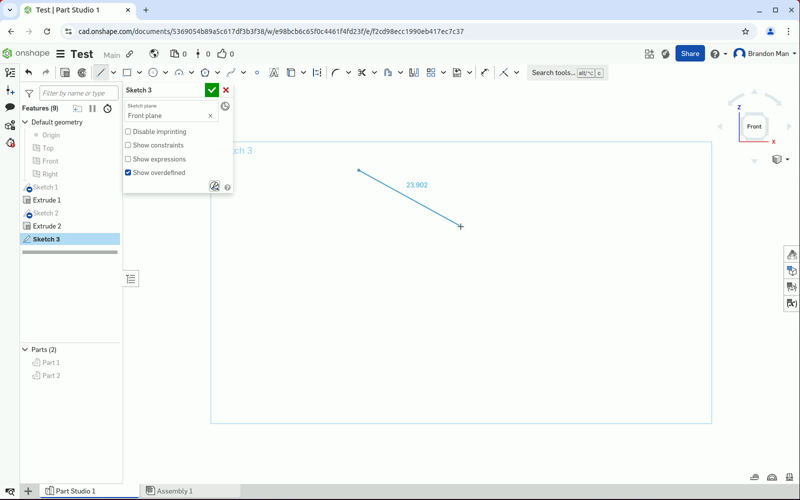
click(460, 226)
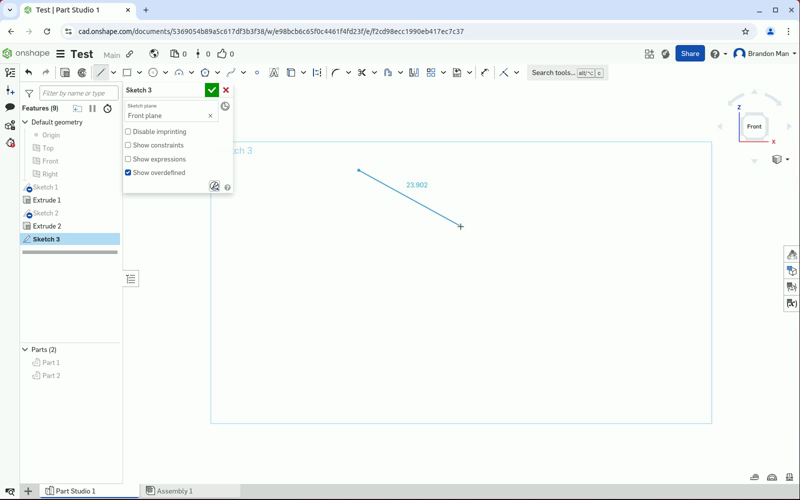
key_up(shift)
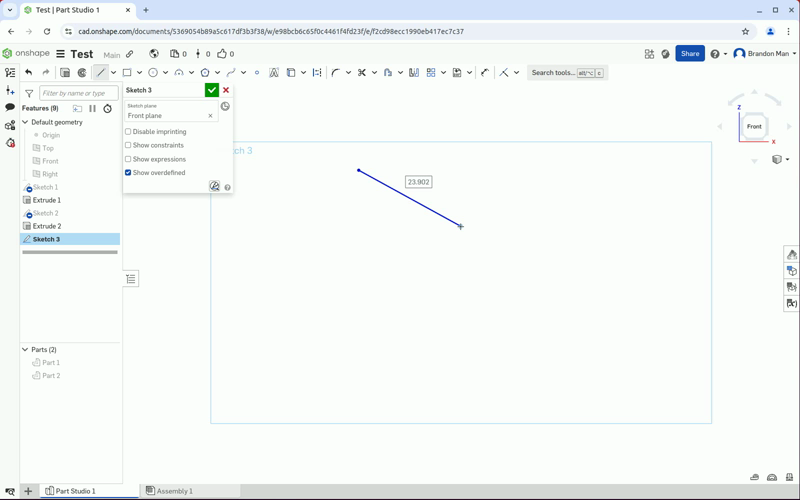
key_down(shift)
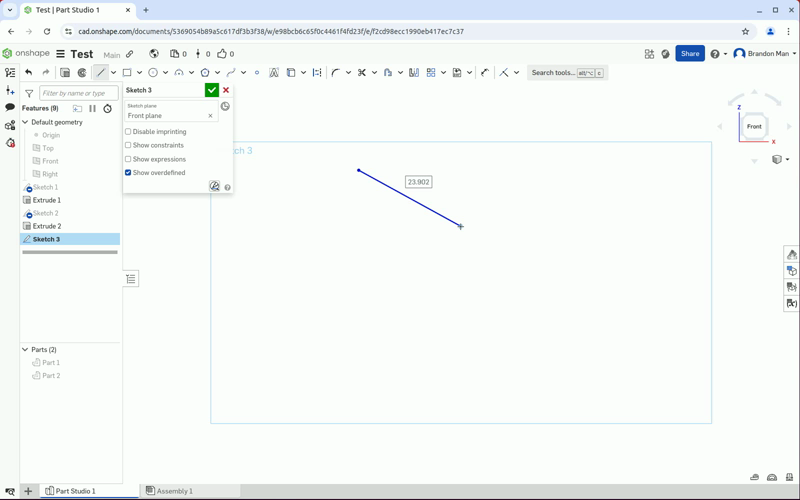
mouse_move(490, 226)
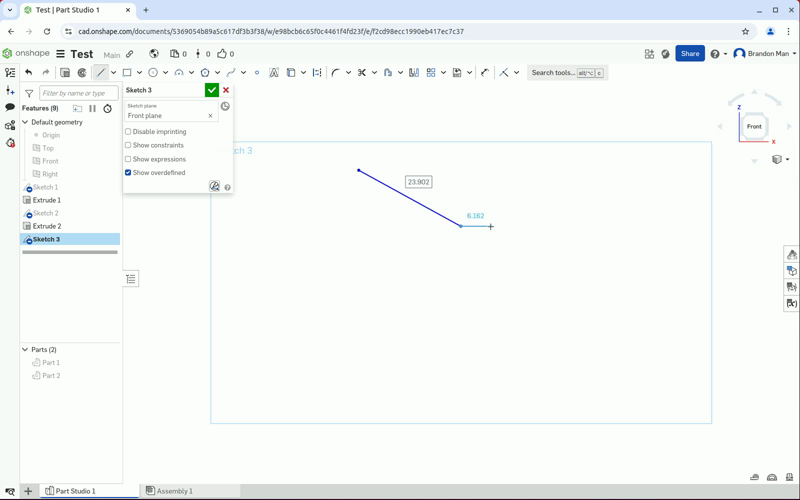
mouse_move(460, 170)
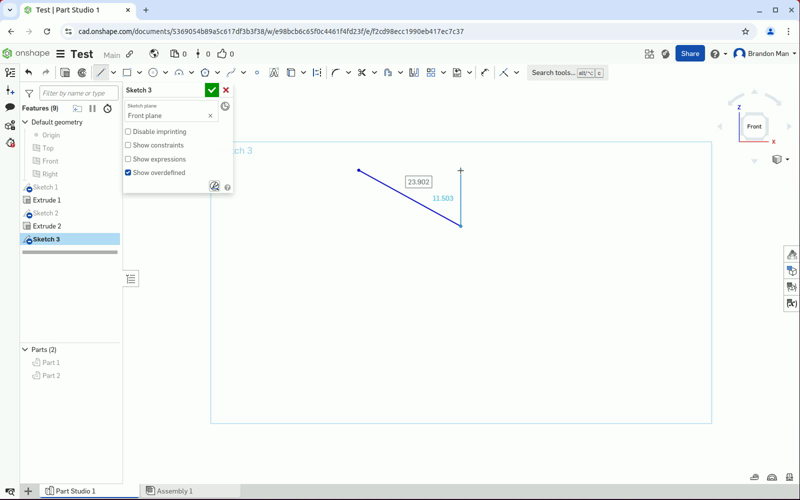
click(460, 170)
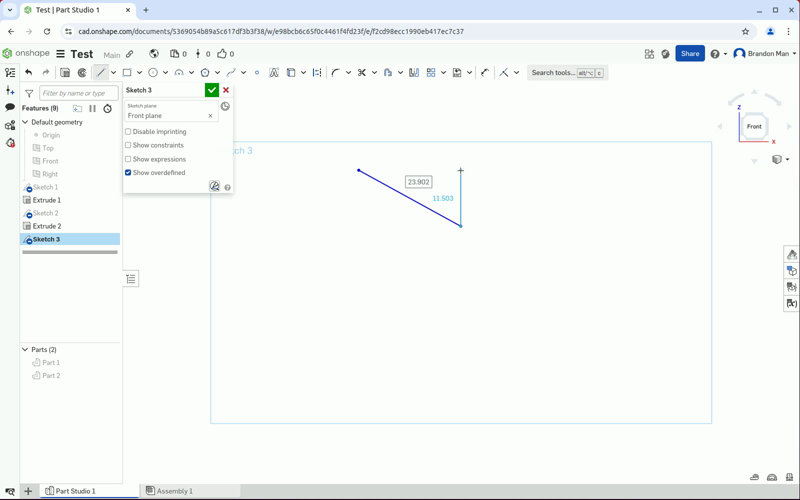
key_up(shift)
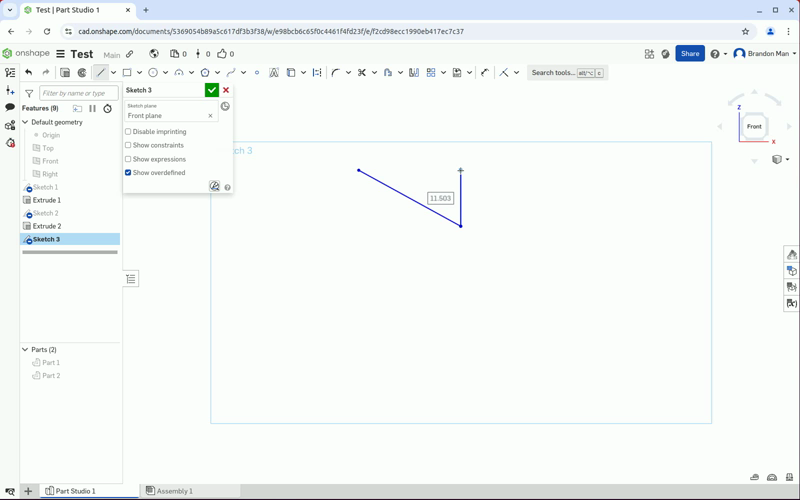
key_down(shift)
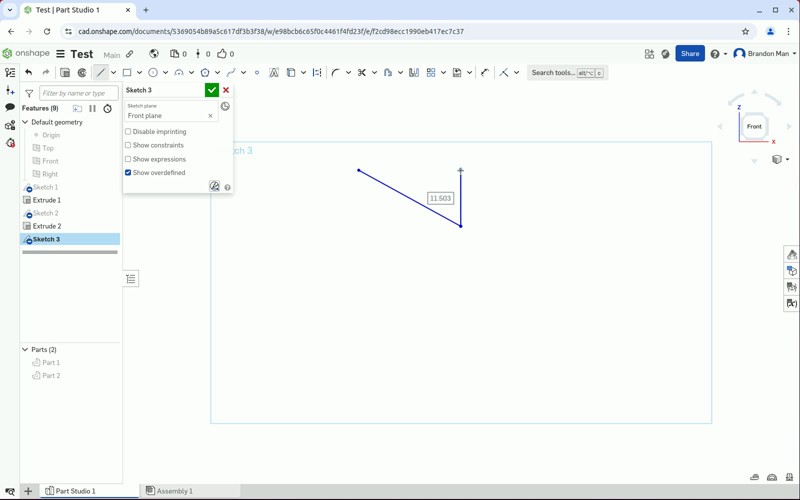
mouse_move(358, 170)
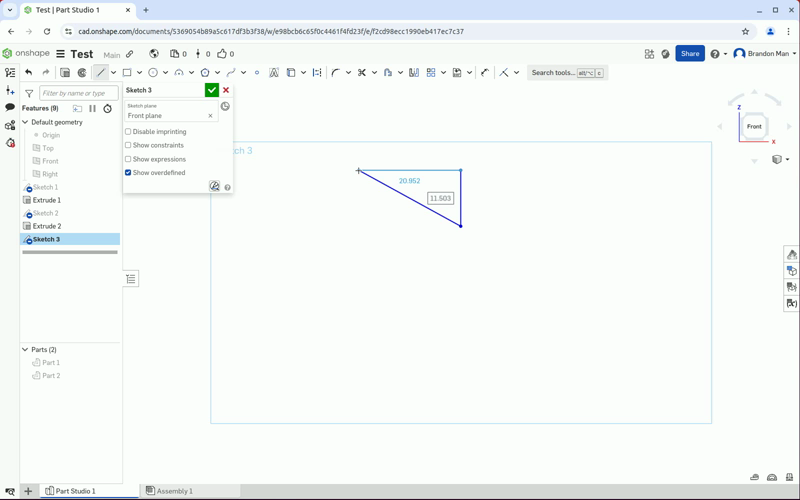
key_up(shift)
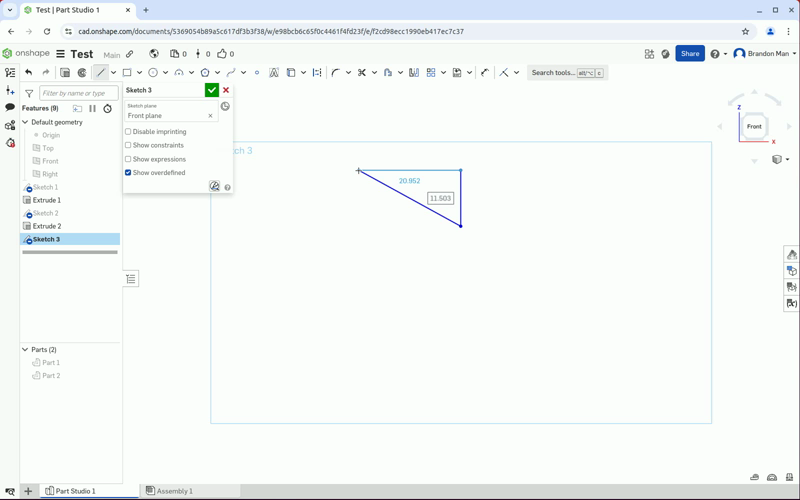
click(358, 170)
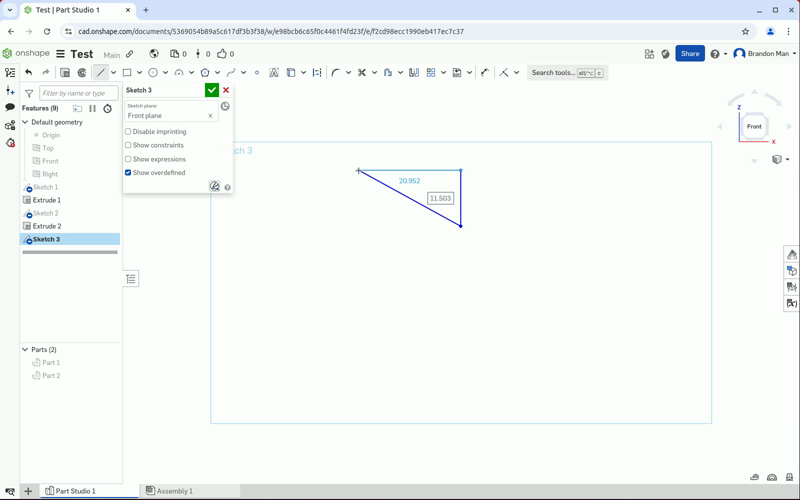
key(esc)
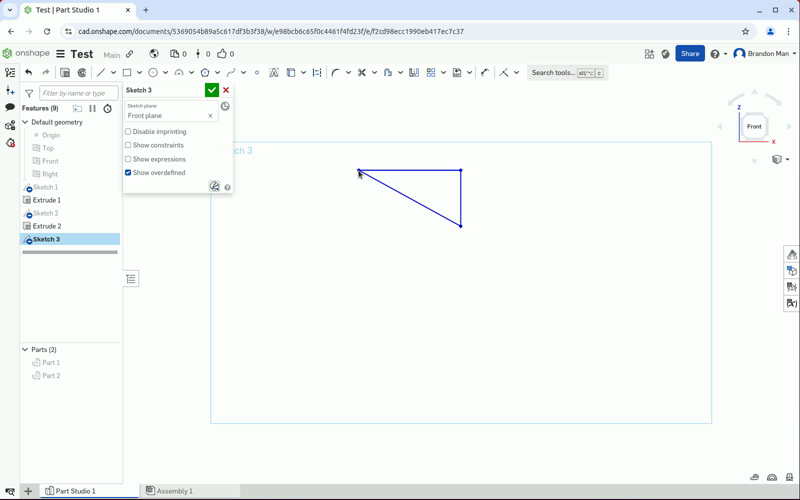
mouse_move(457, 199)
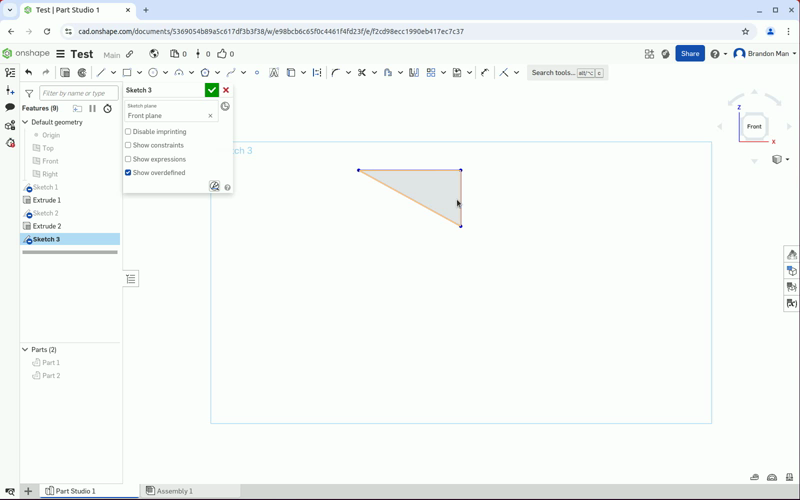
click(457, 199)
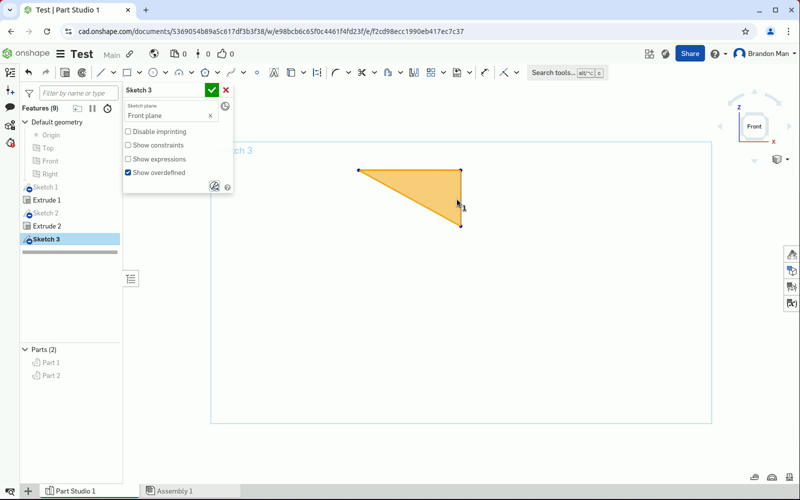
mouse_move(73, 352)
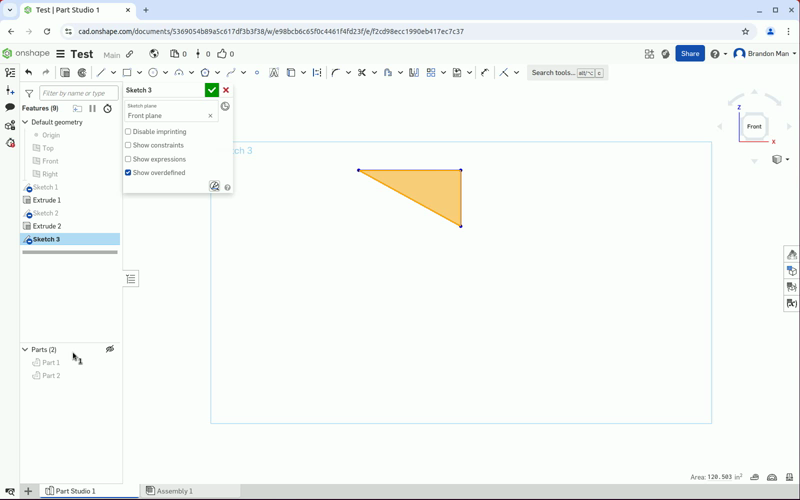
key(shift+y)
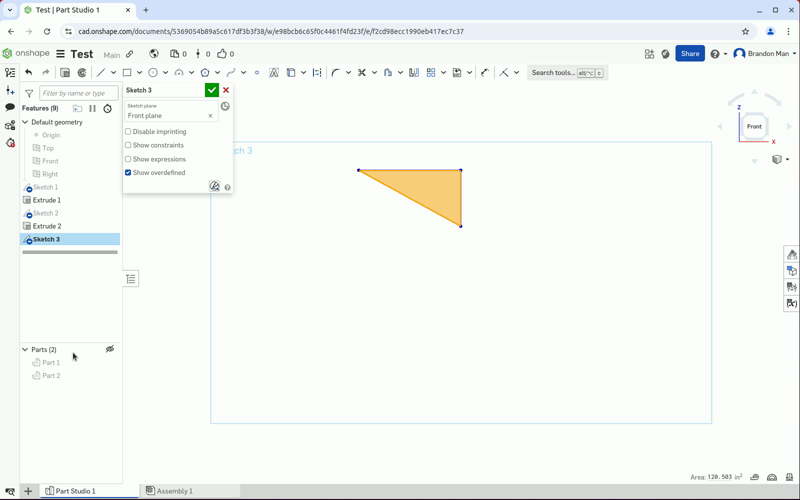
key(shift+e)
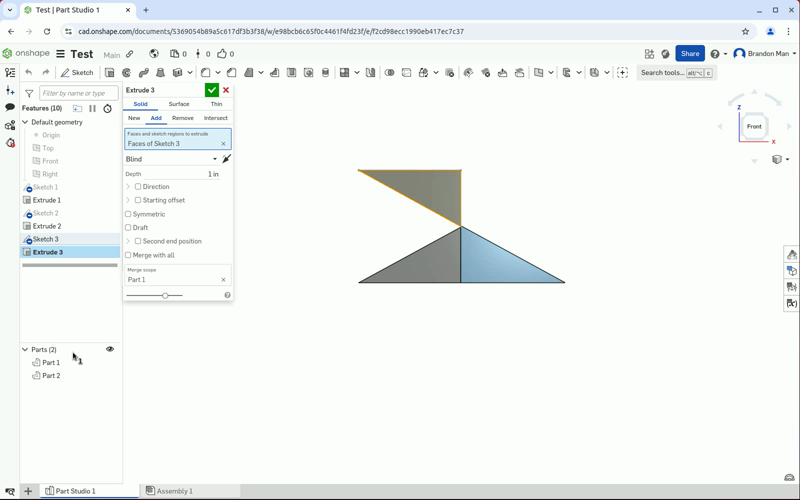
mouse_move(143, 106)
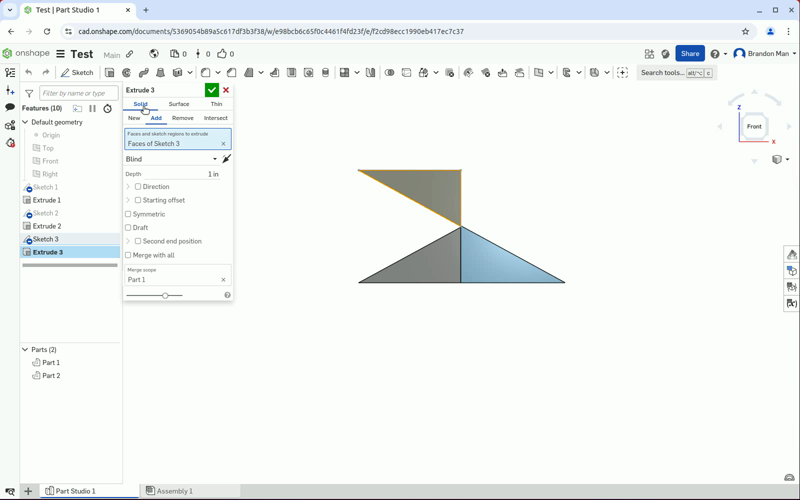
click(143, 106)
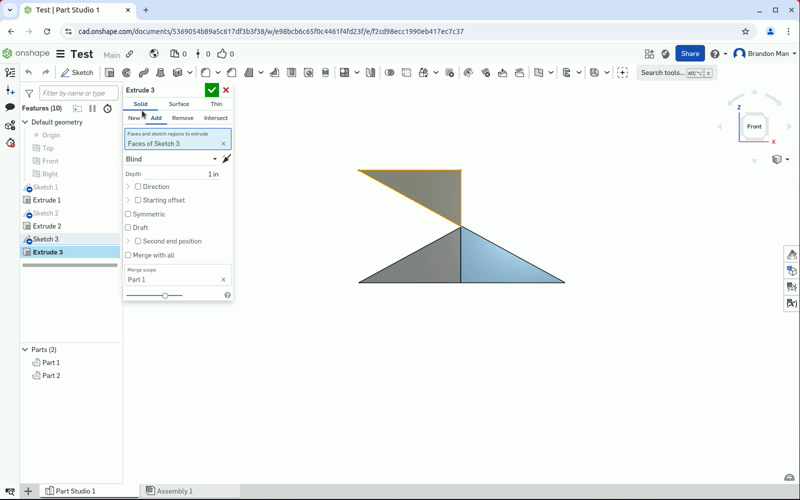
mouse_move(137, 120)
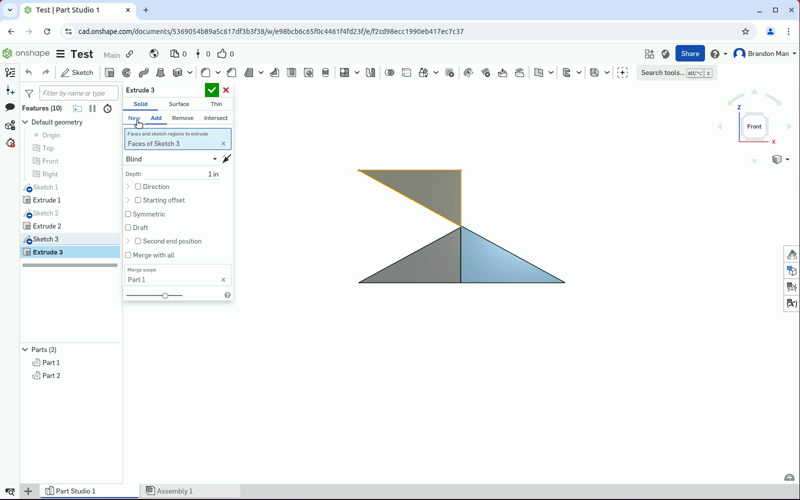
click(137, 120)
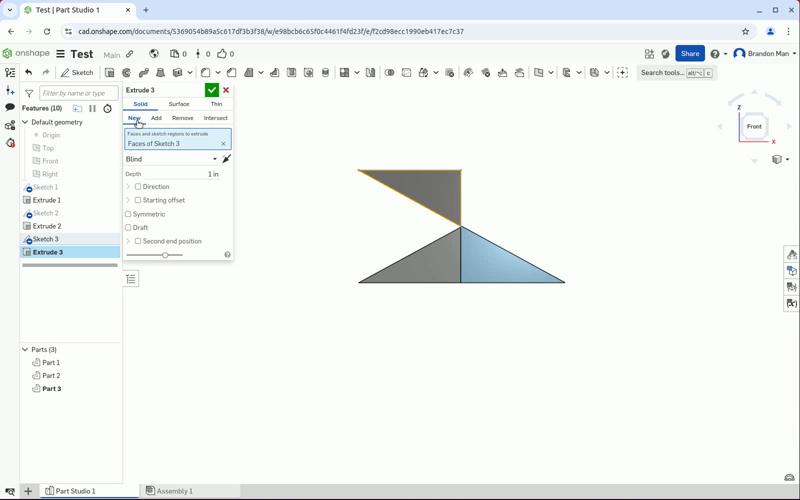
key(tab, 4)
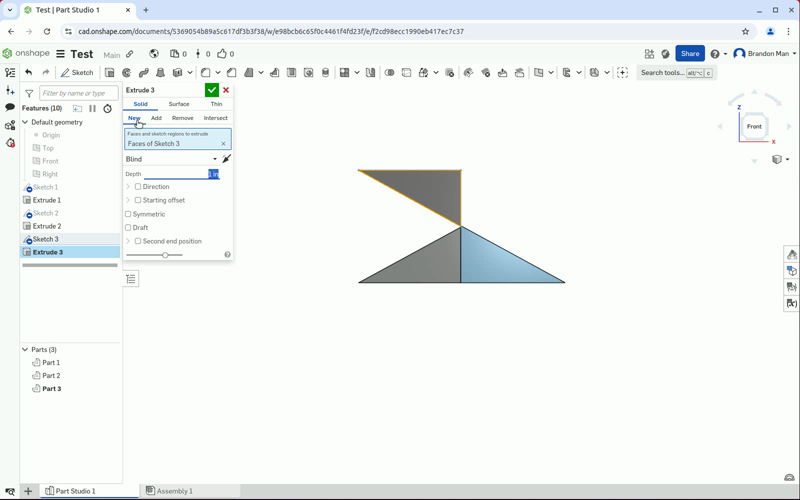
text(6.499)
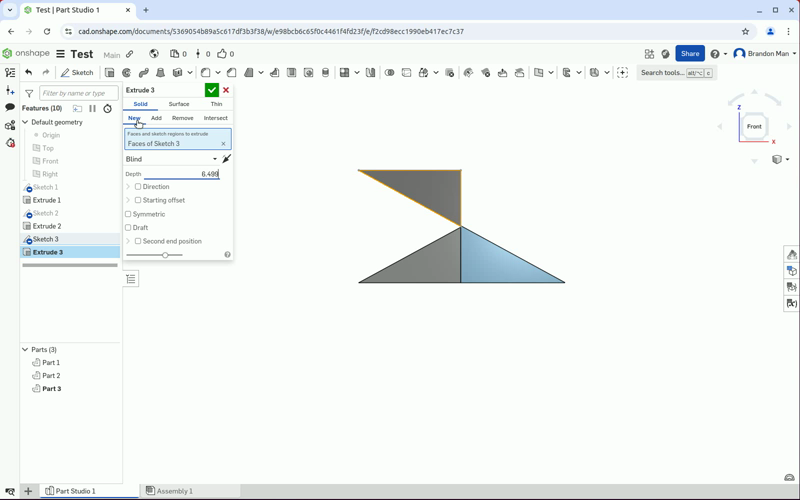
key(enter)
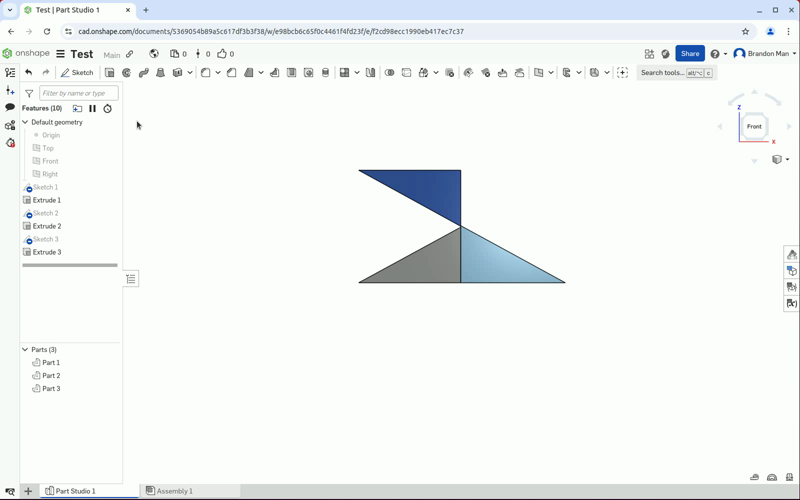
key(shift+h)
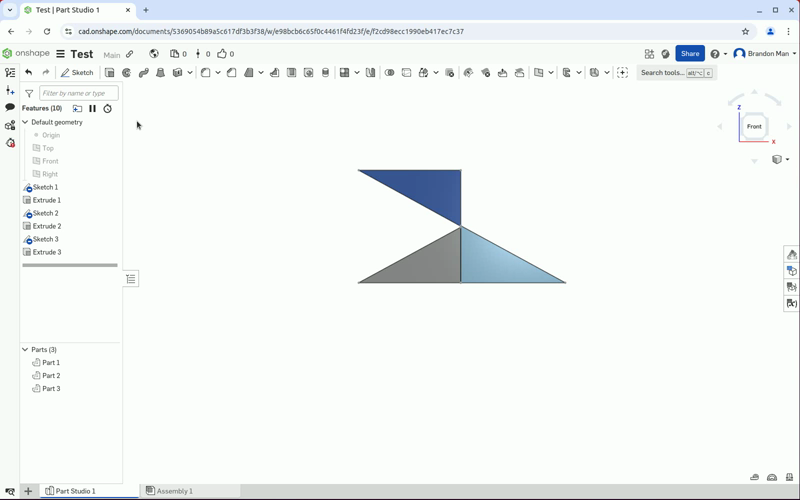
key(shift+h)
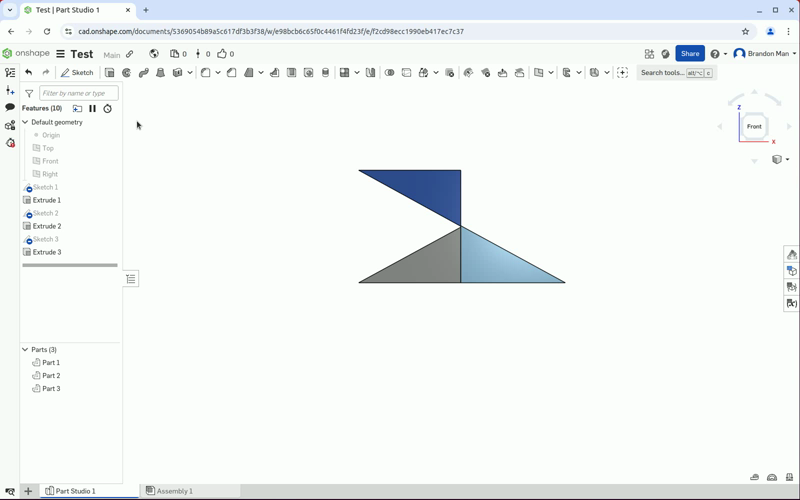
mouse_move(73, 189)
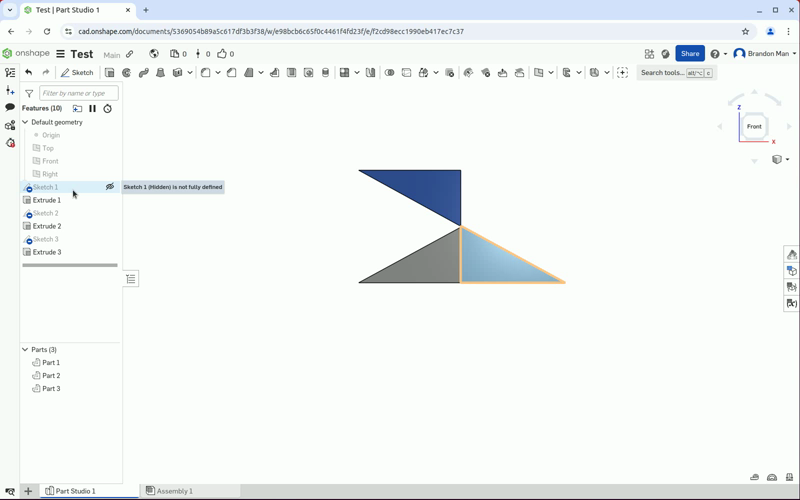
click(73, 189)
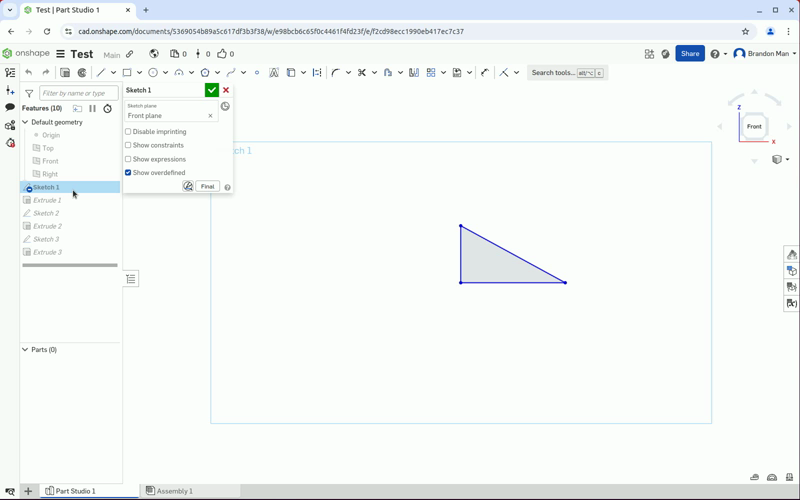
mouse_move(229, 92)
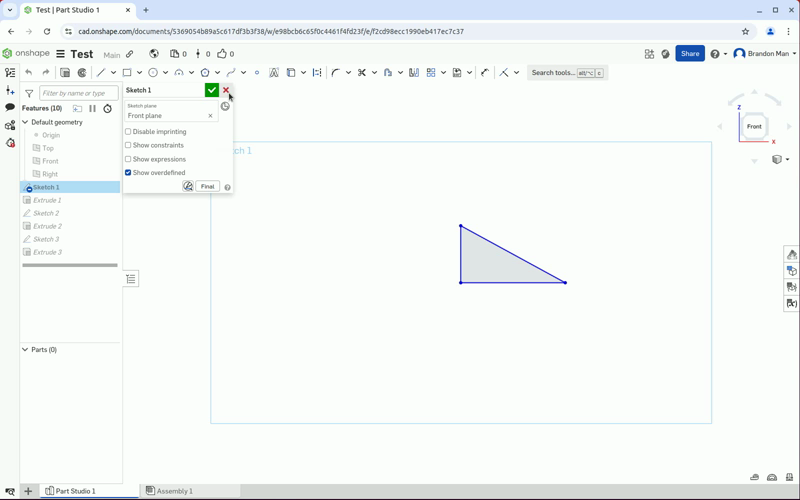
click(229, 92)
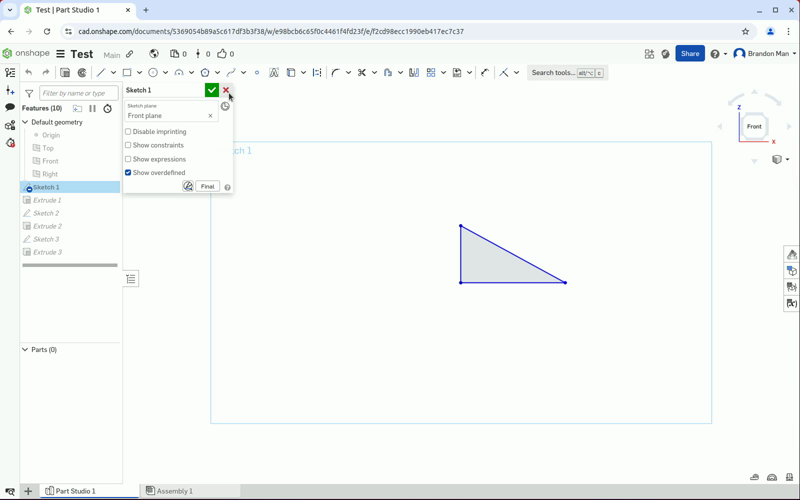
key(shift+s)
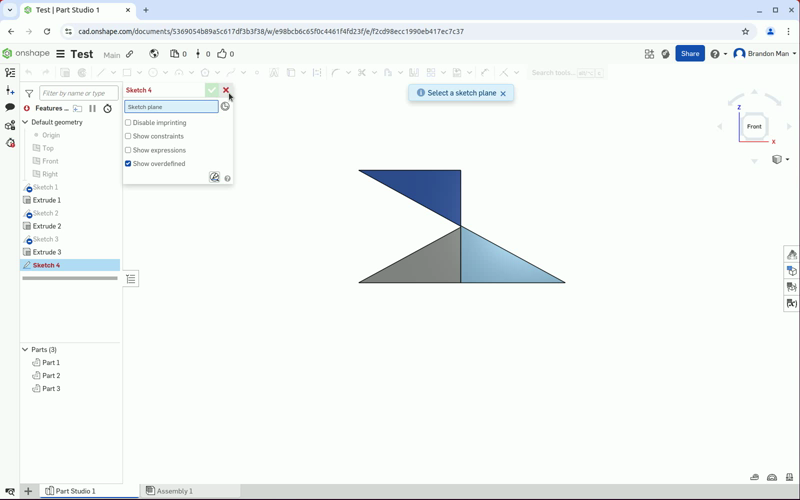
mouse_move(73, 163)
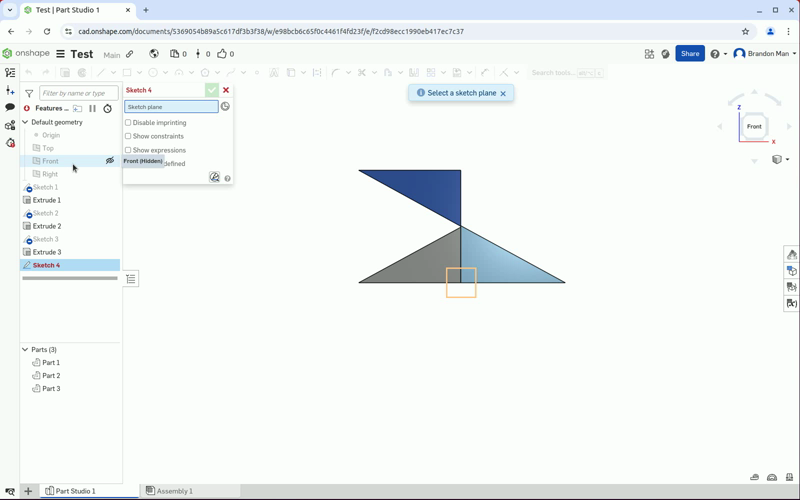
click(73, 163)
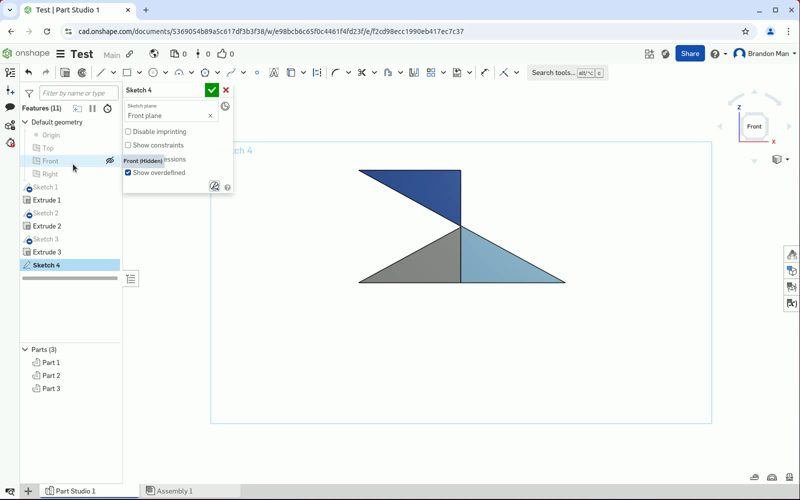
mouse_move(73, 352)
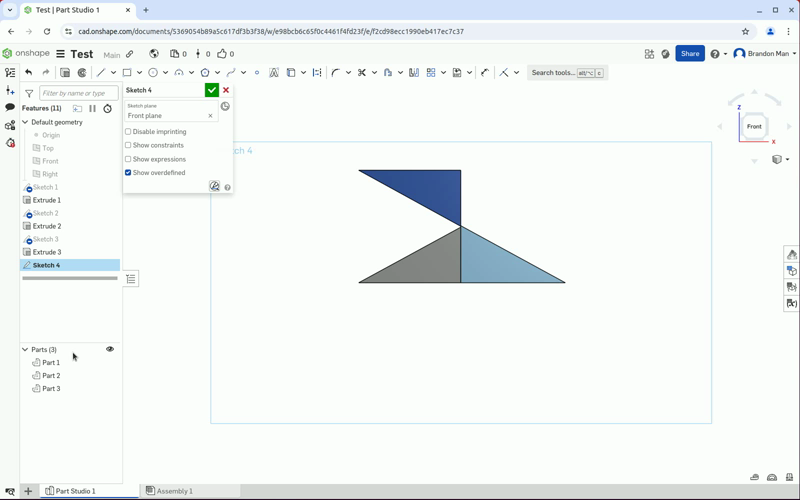
key(y)
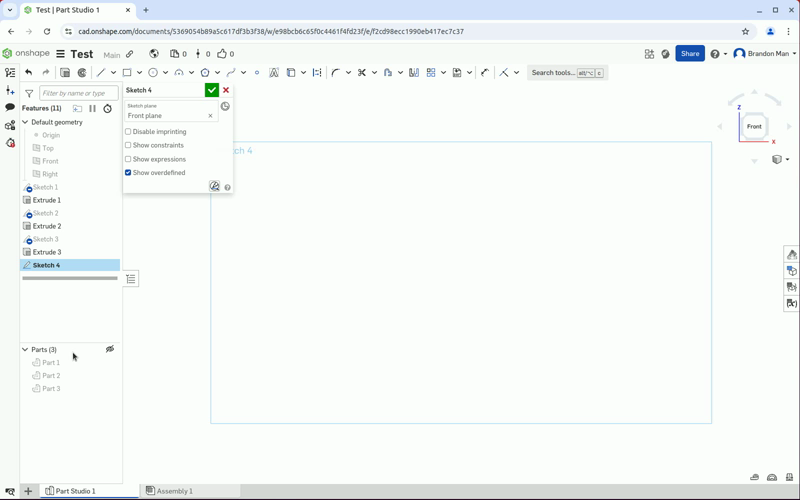
key(l)
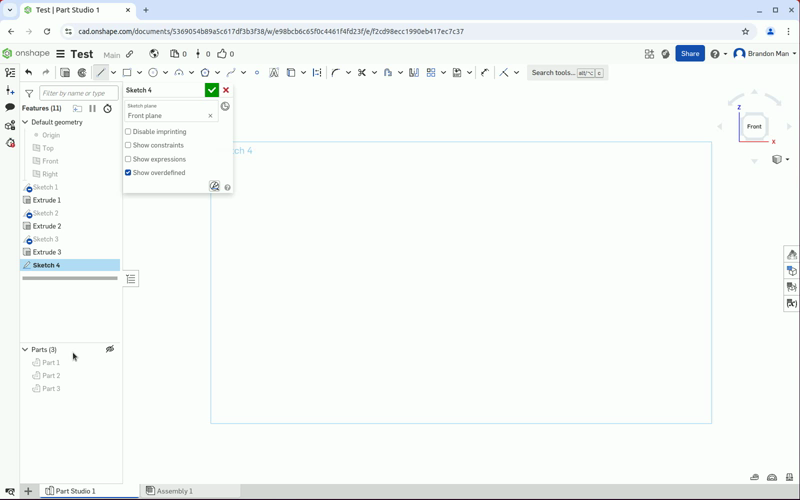
key_down(shift)
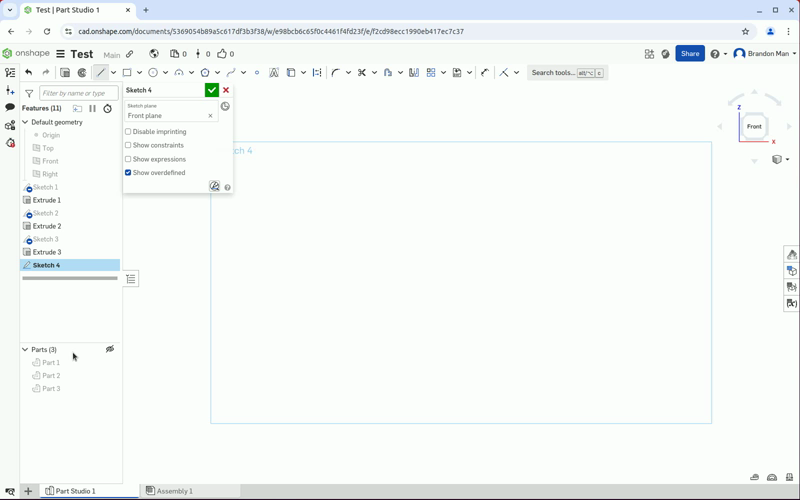
mouse_move(358, 282)
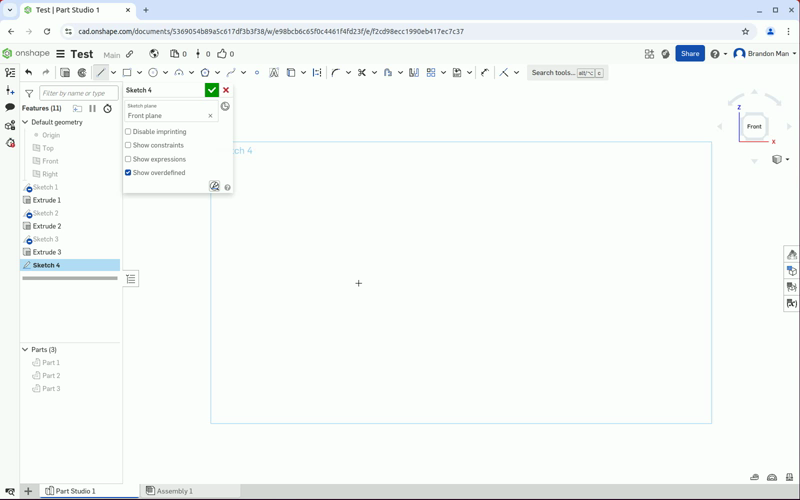
click(358, 282)
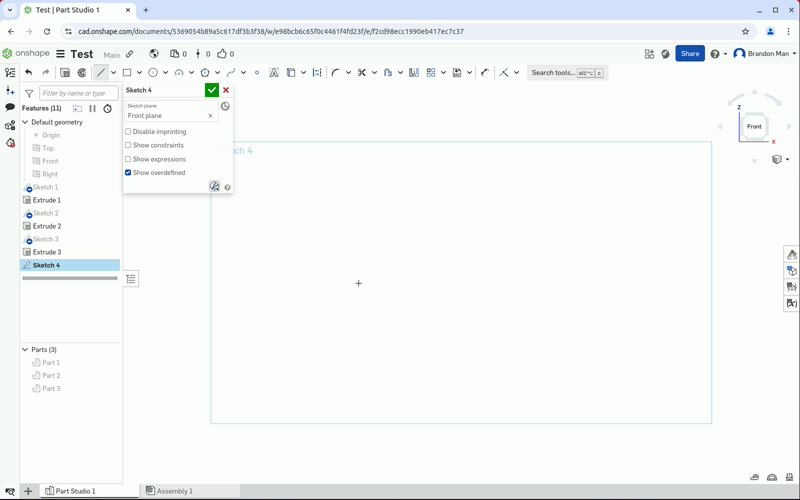
key_up(shift)
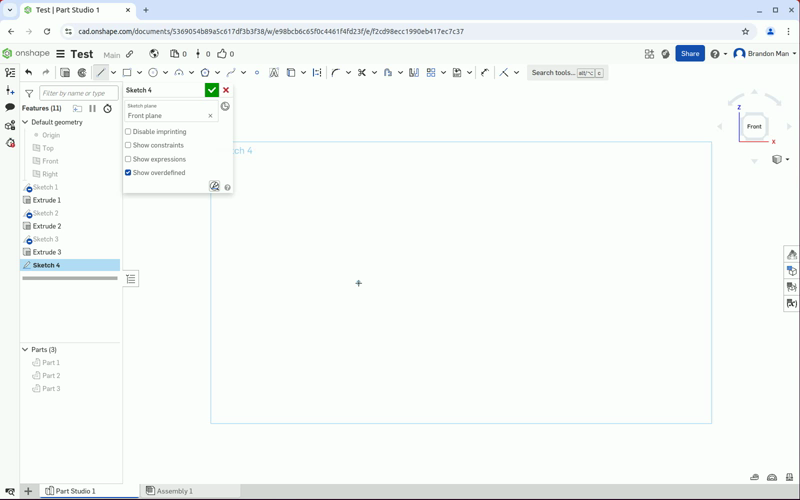
key_down(shift)
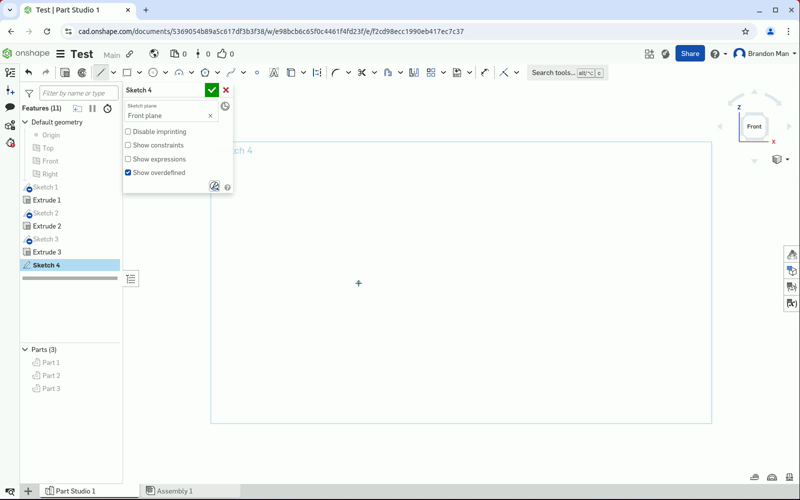
mouse_move(461, 226)
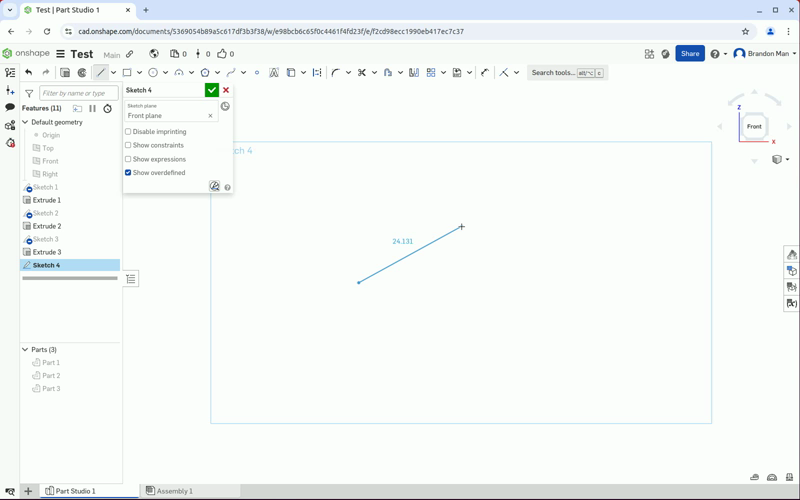
click(461, 226)
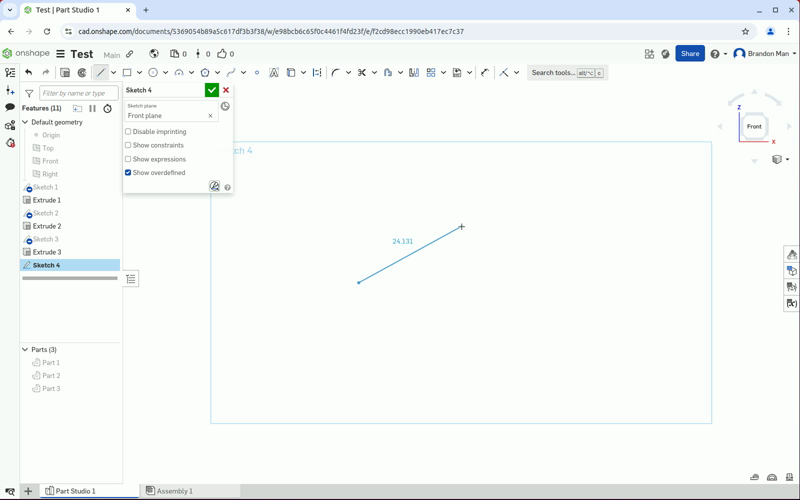
key_up(shift)
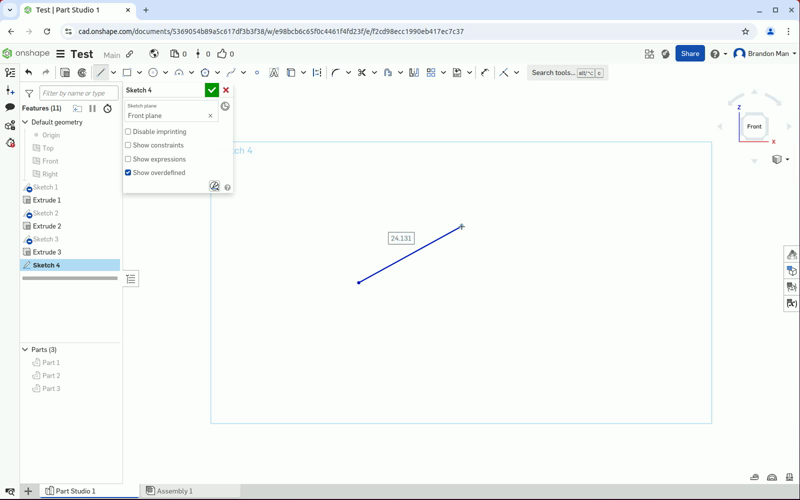
key_down(shift)
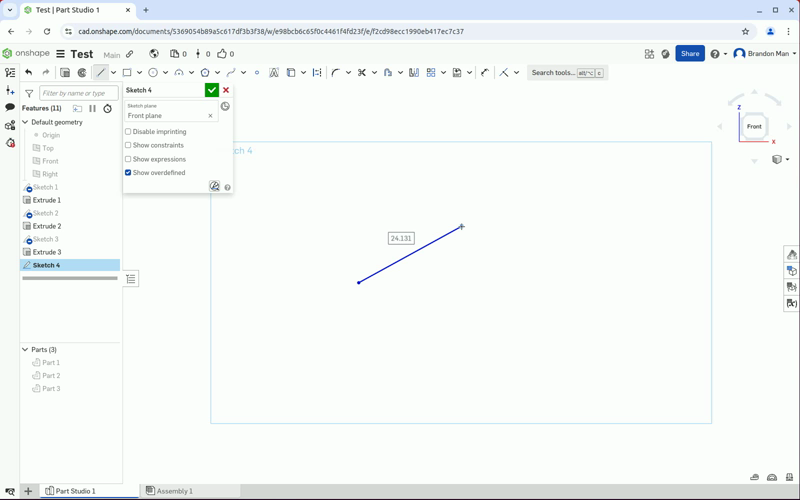
mouse_move(358, 170)
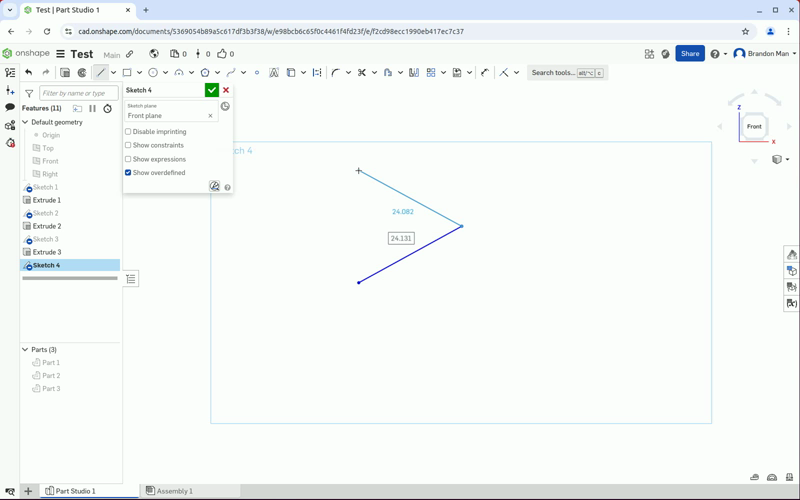
click(358, 170)
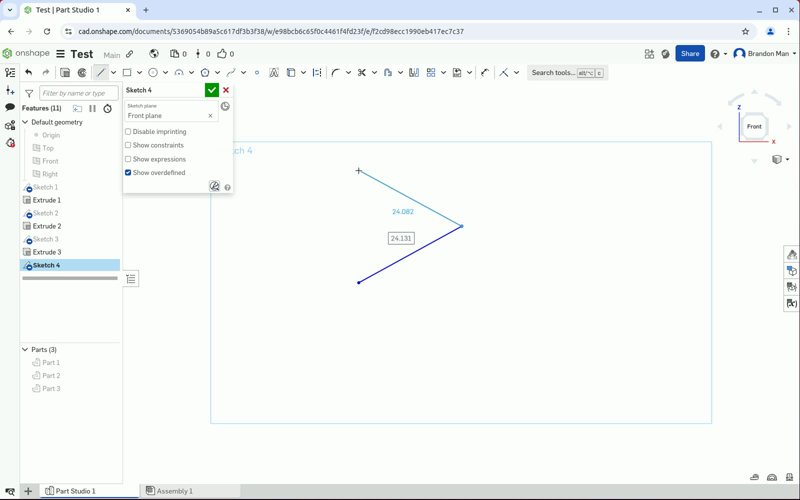
key_up(shift)
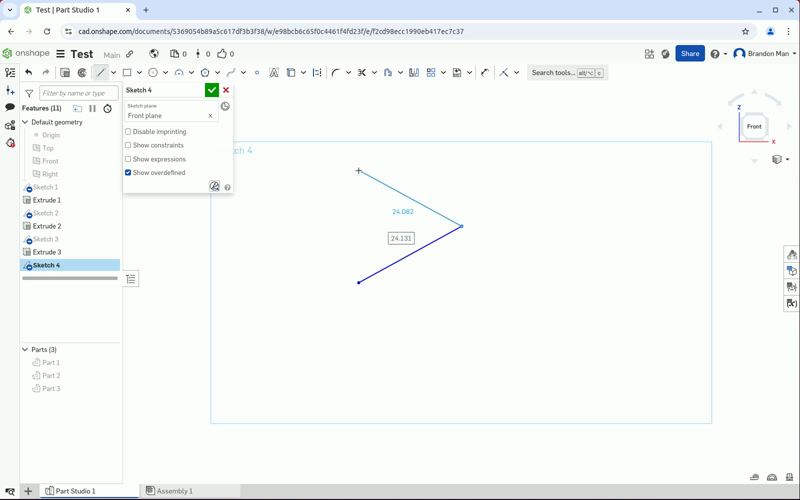
key_down(shift)
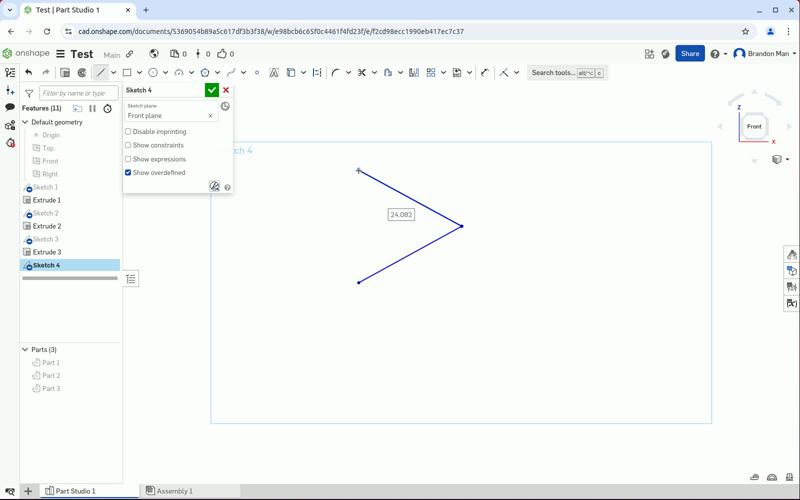
mouse_move(358, 282)
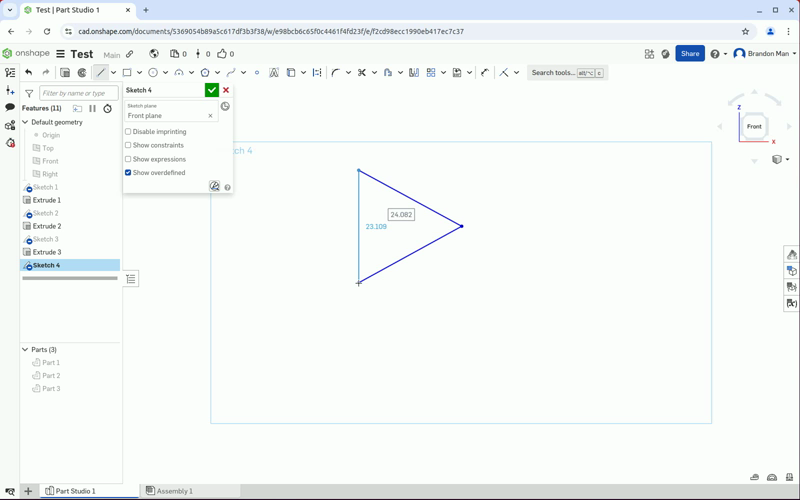
key_up(shift)
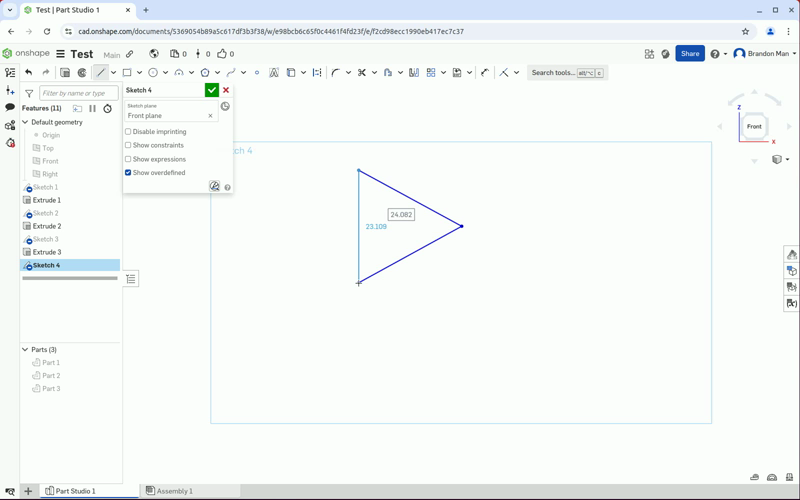
click(358, 282)
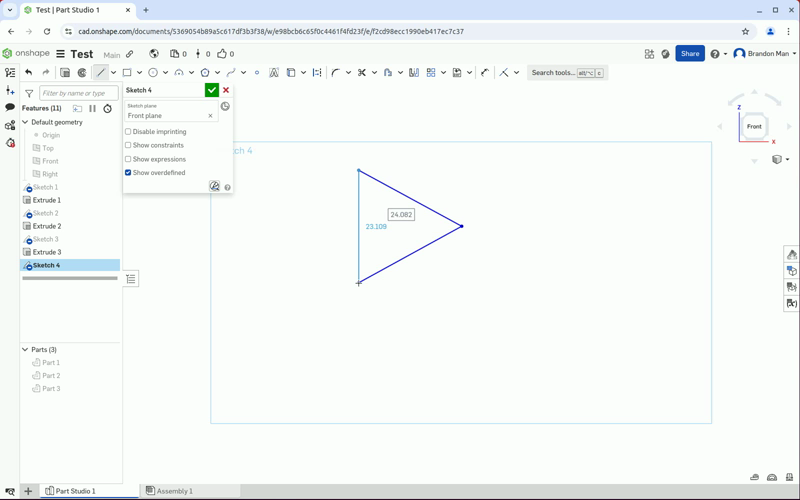
key(esc)
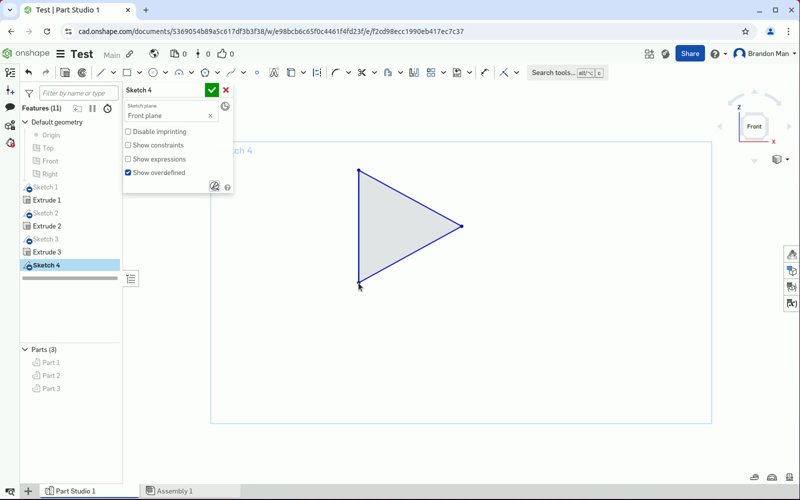
mouse_move(401, 198)
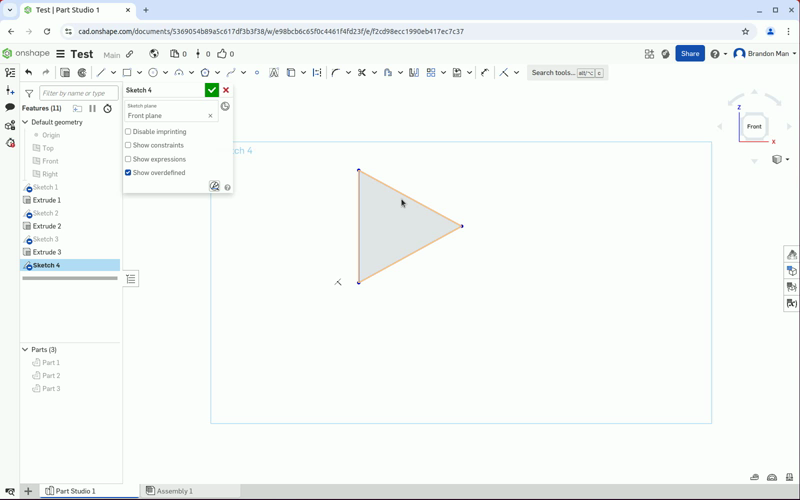
click(401, 198)
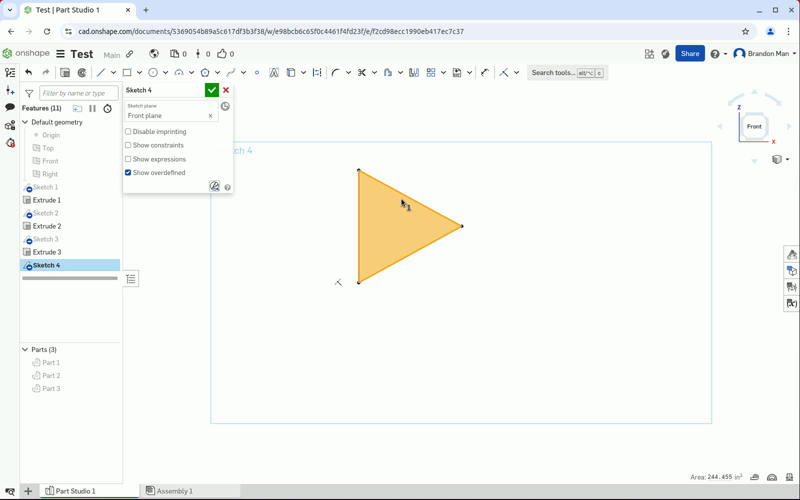
mouse_move(73, 352)
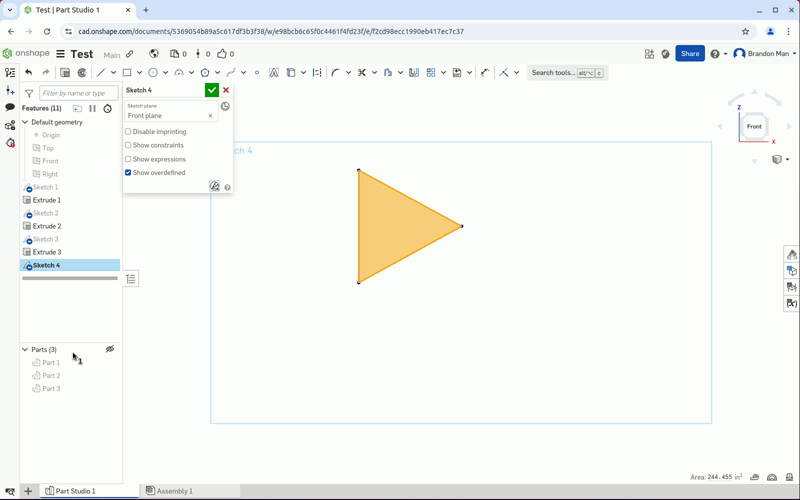
key(shift+y)
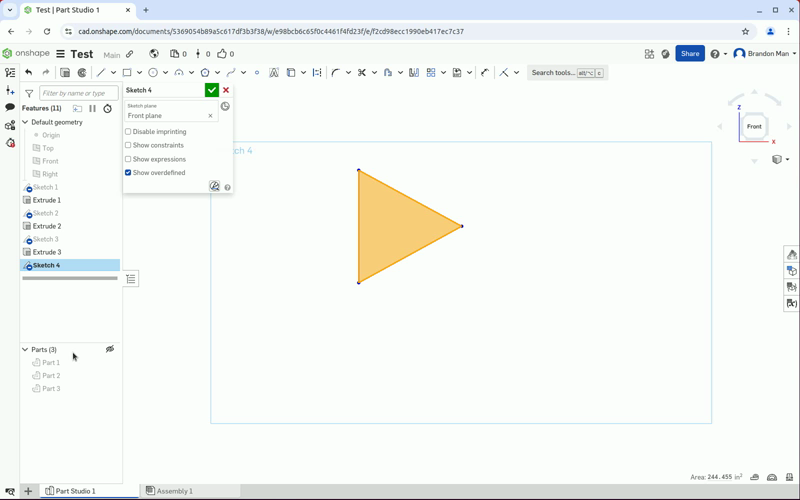
key(shift+e)
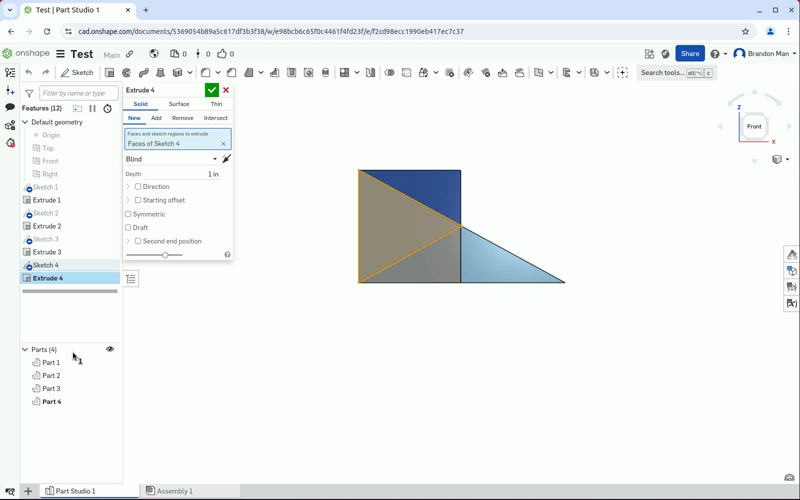
mouse_move(143, 106)
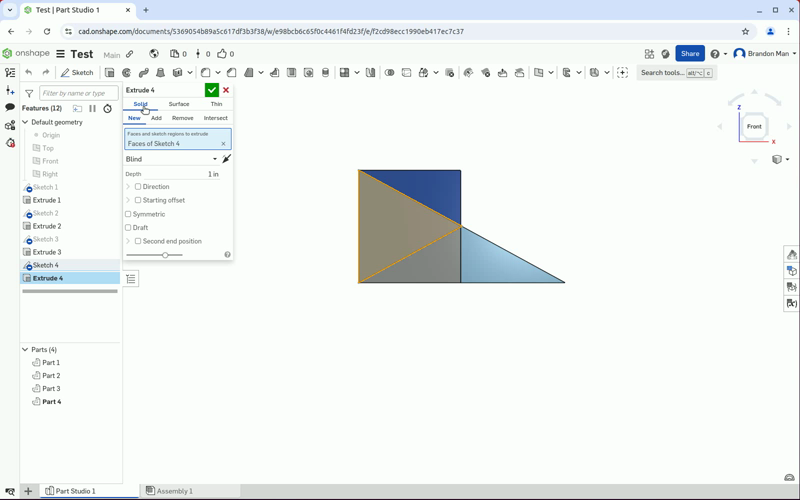
click(143, 106)
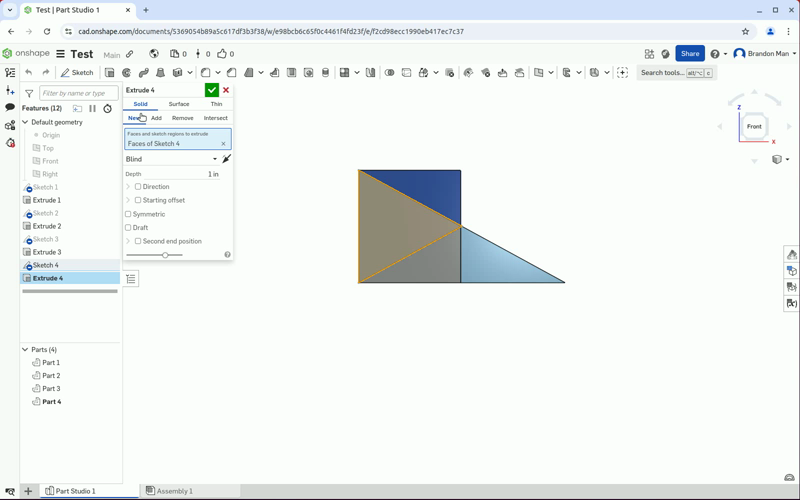
mouse_move(137, 120)
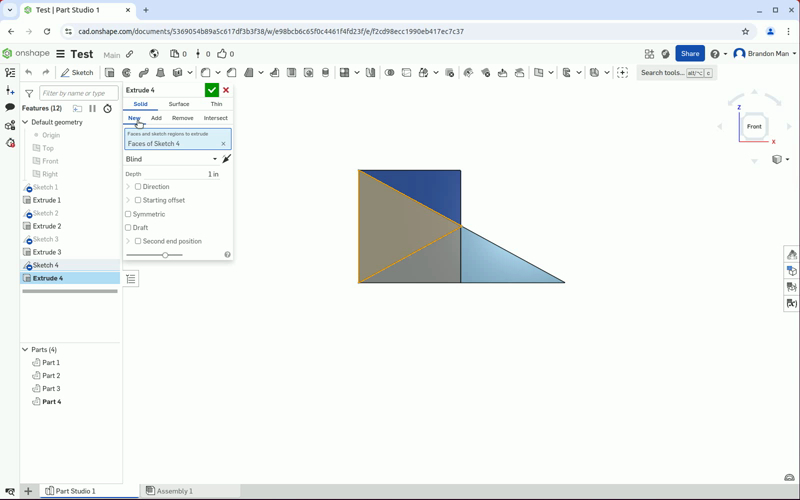
click(137, 120)
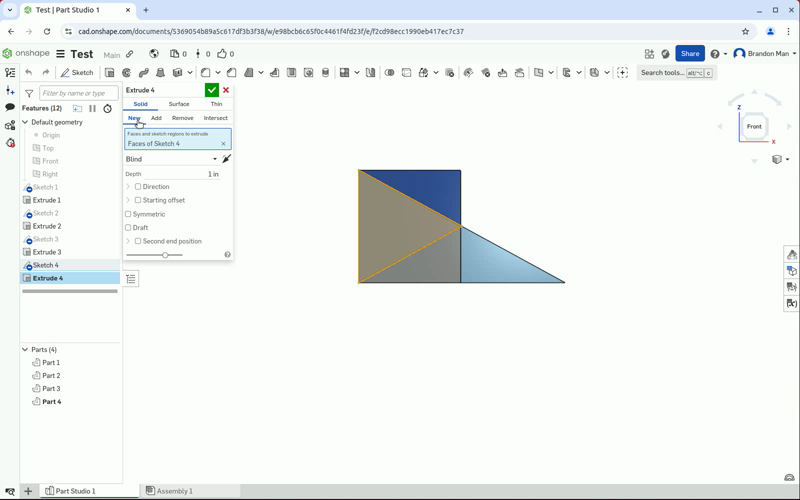
key(tab, 4)
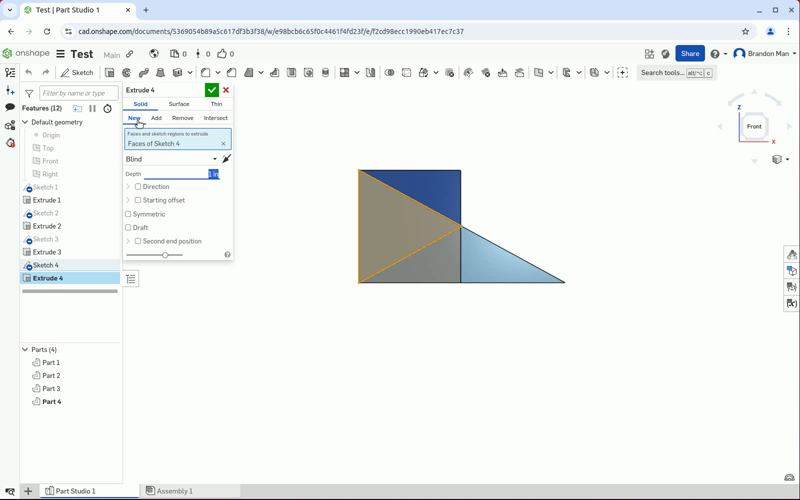
text(6.499)
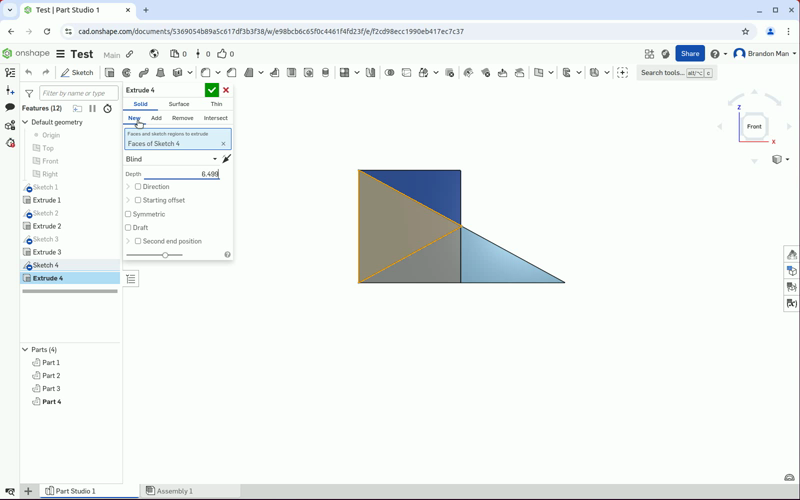
key(enter)
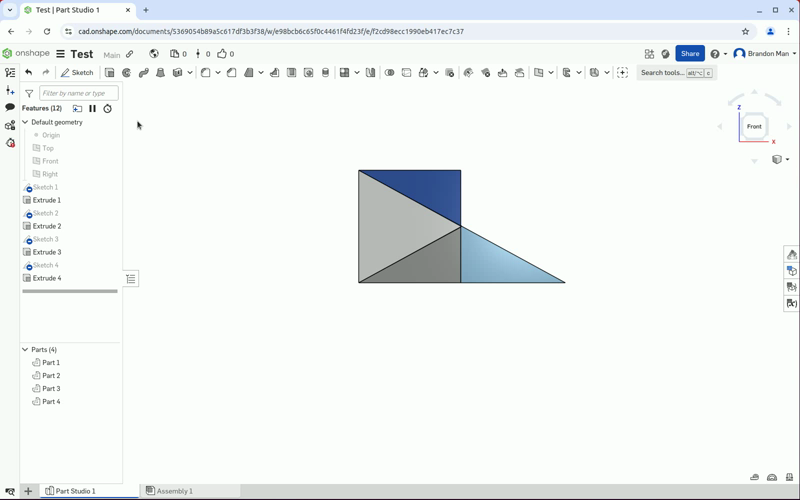
key(shift+h)
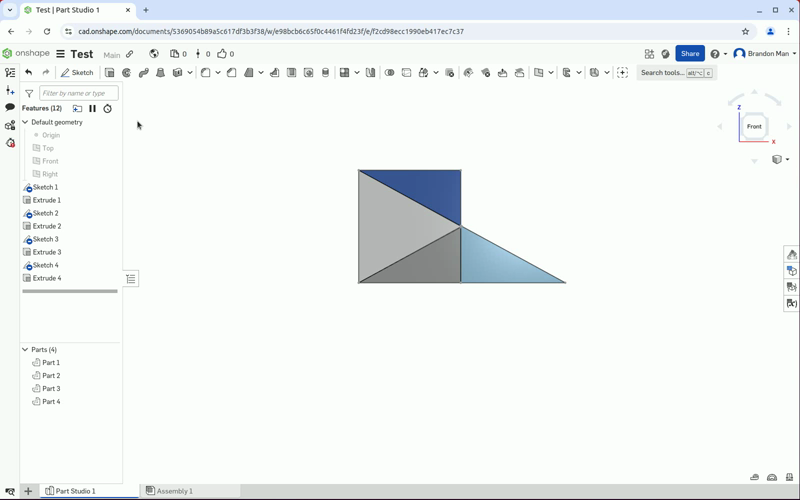
key(shift+h)
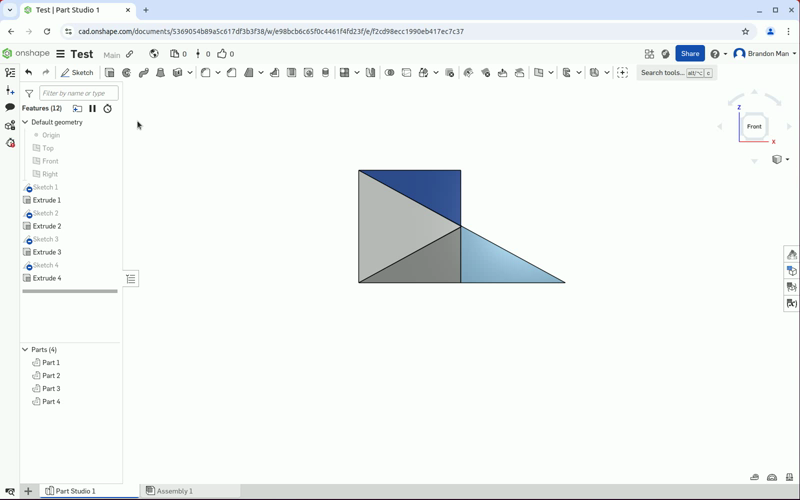
mouse_move(73, 189)
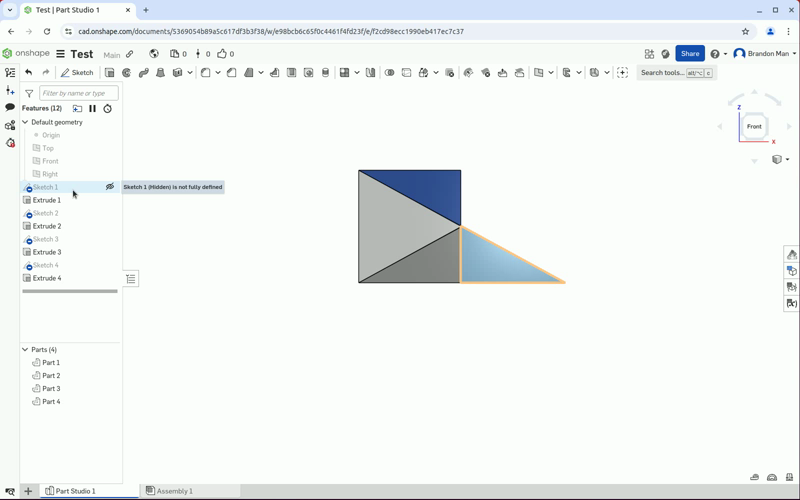
click(73, 189)
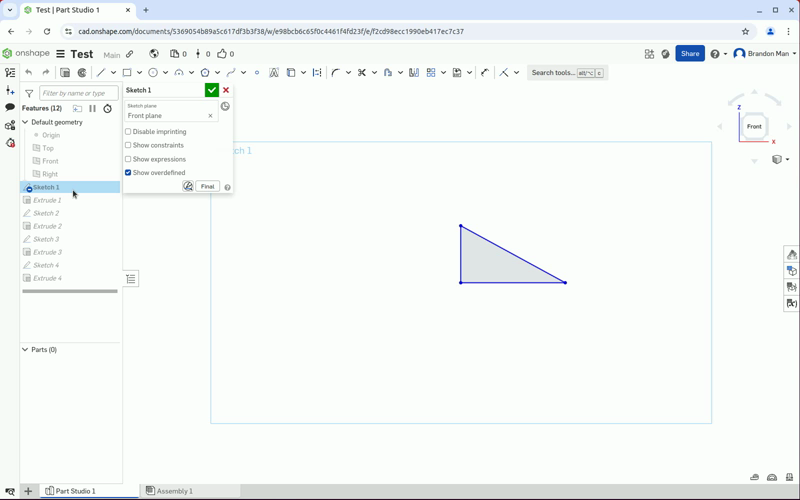
mouse_move(229, 92)
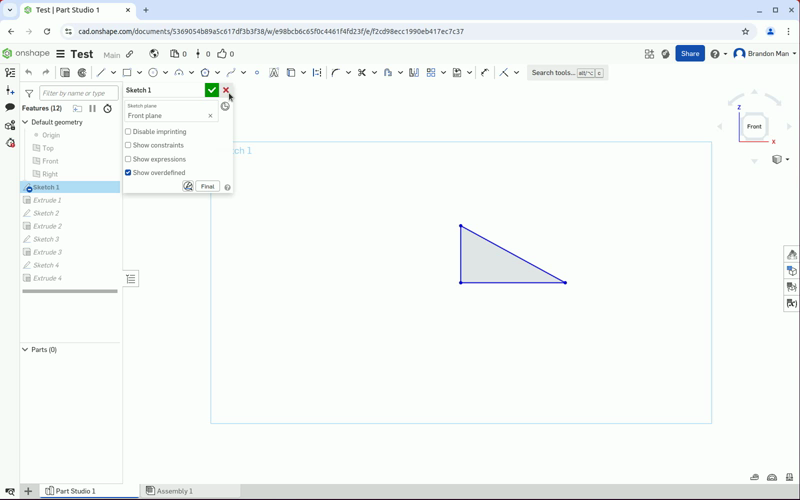
click(229, 92)
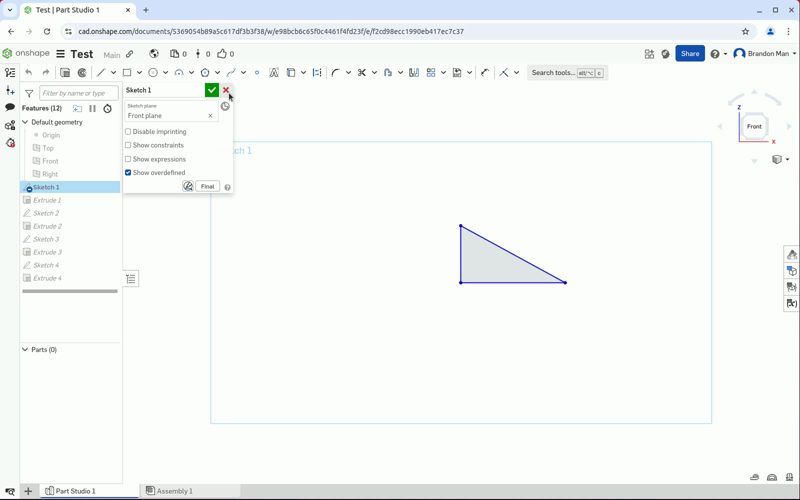
key(shift+s)
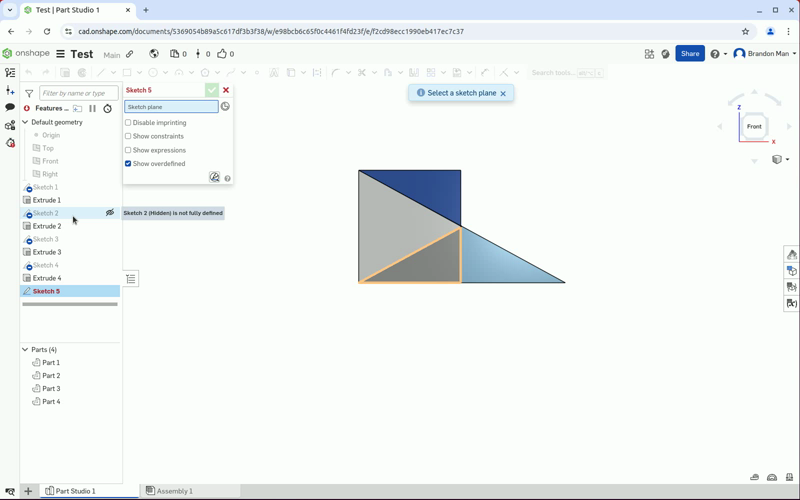
scroll(3)
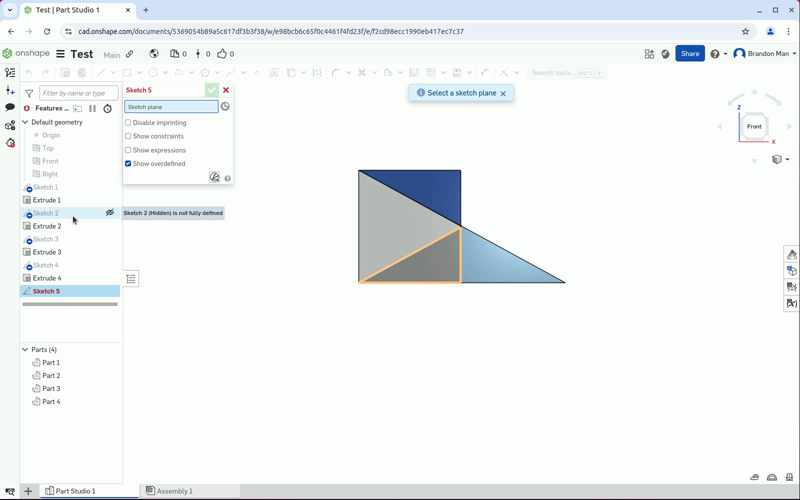
mouse_move(73, 163)
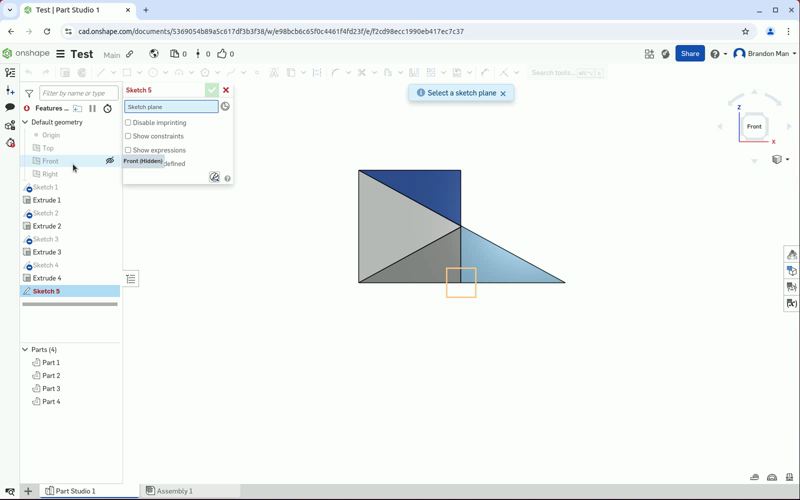
click(73, 163)
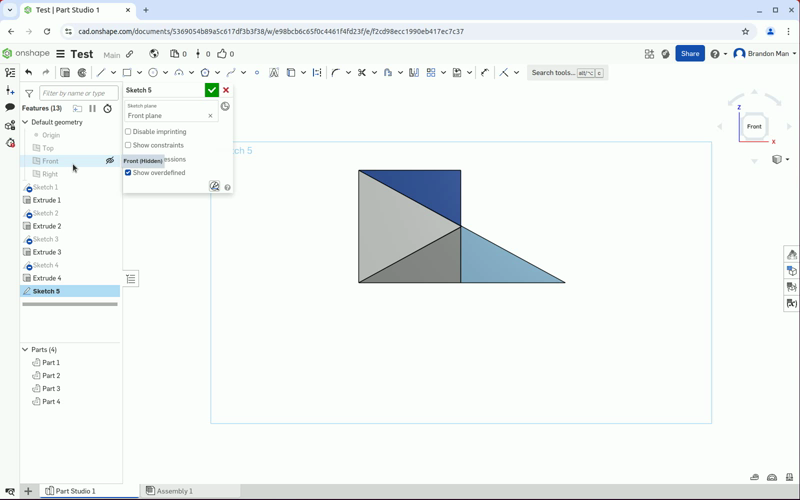
mouse_move(73, 352)
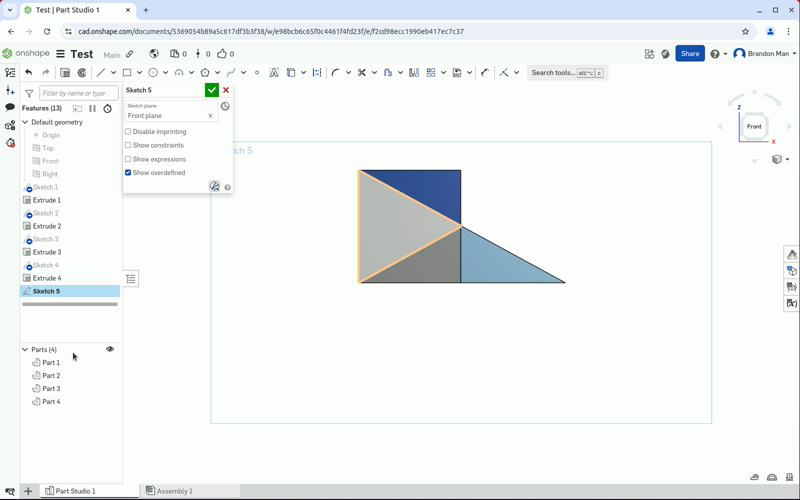
key(y)
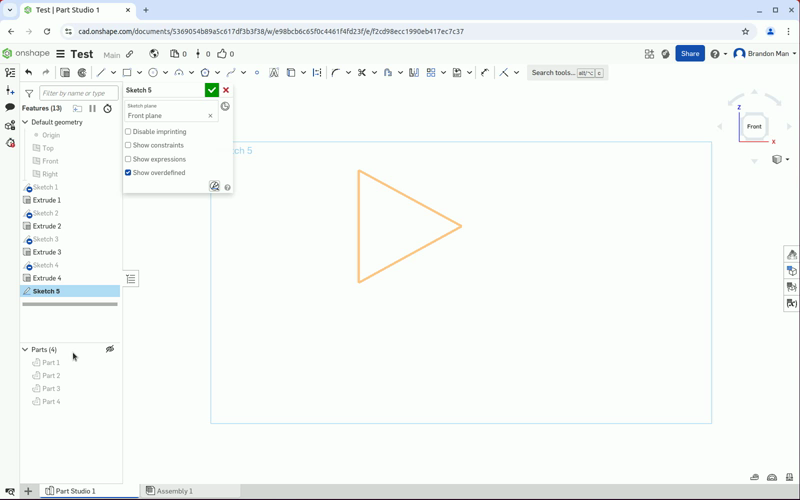
key(l)
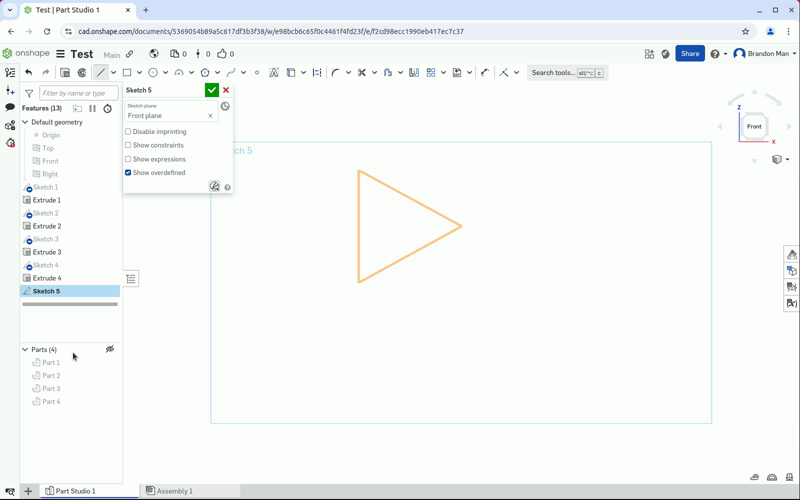
key_down(shift)
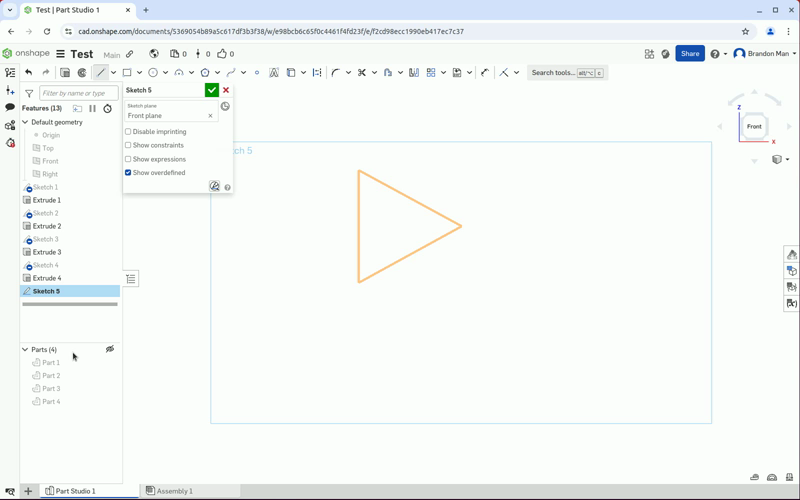
mouse_move(460, 226)
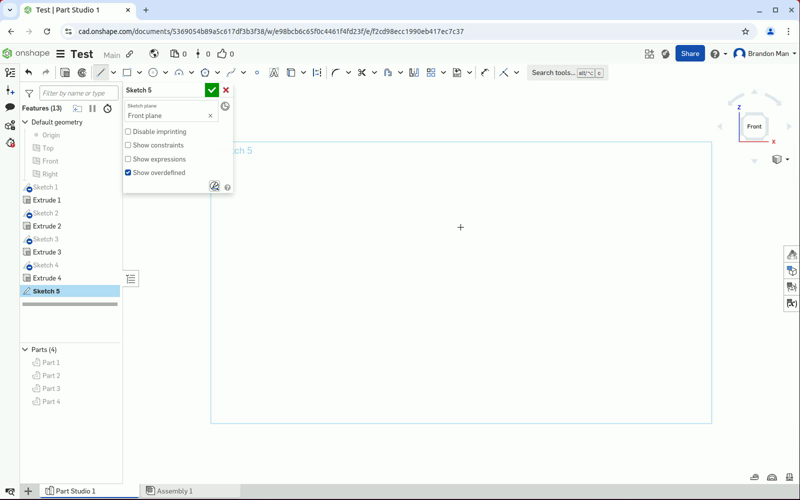
click(460, 226)
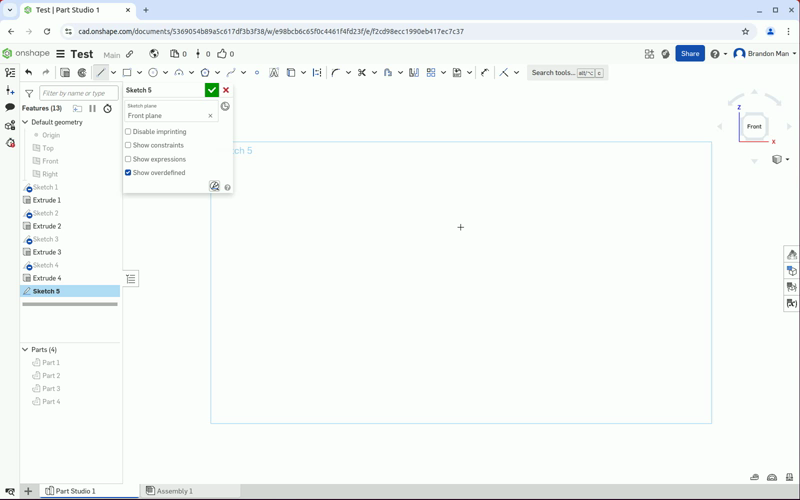
key_up(shift)
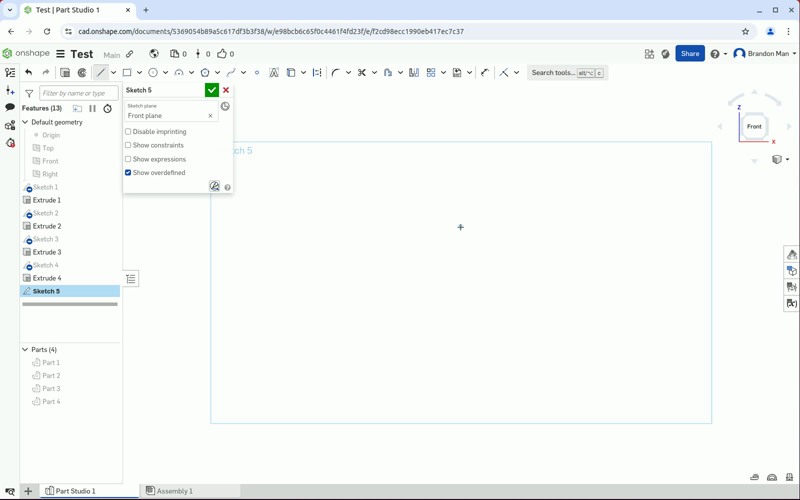
key_down(shift)
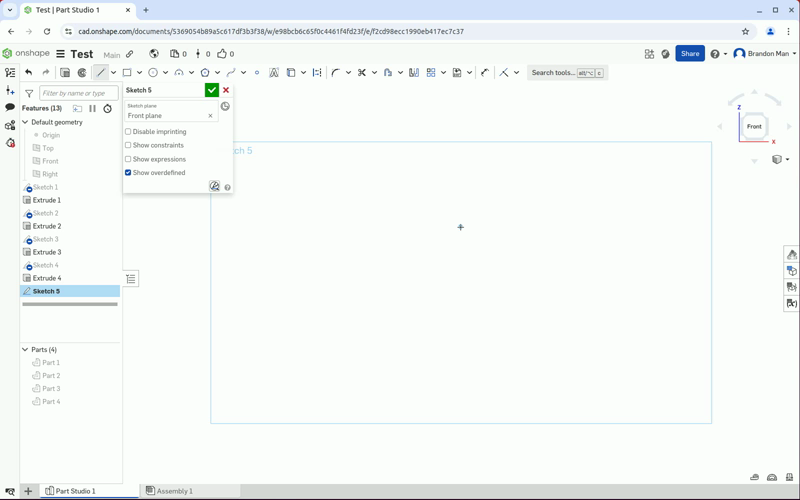
mouse_move(565, 283)
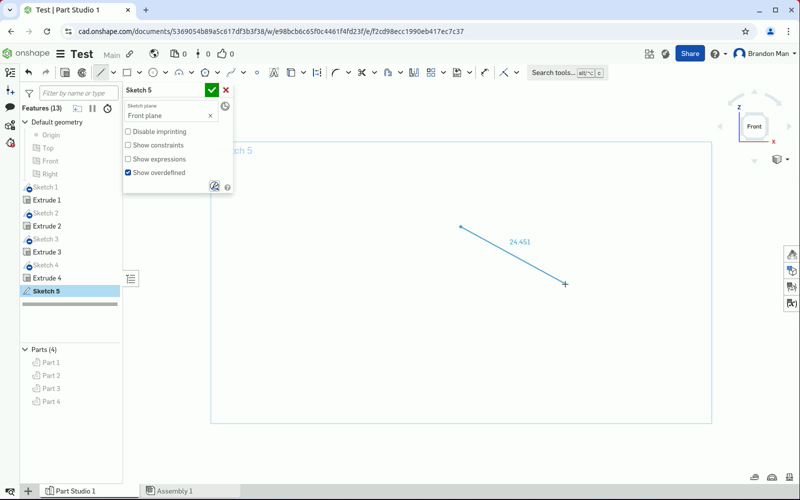
click(565, 283)
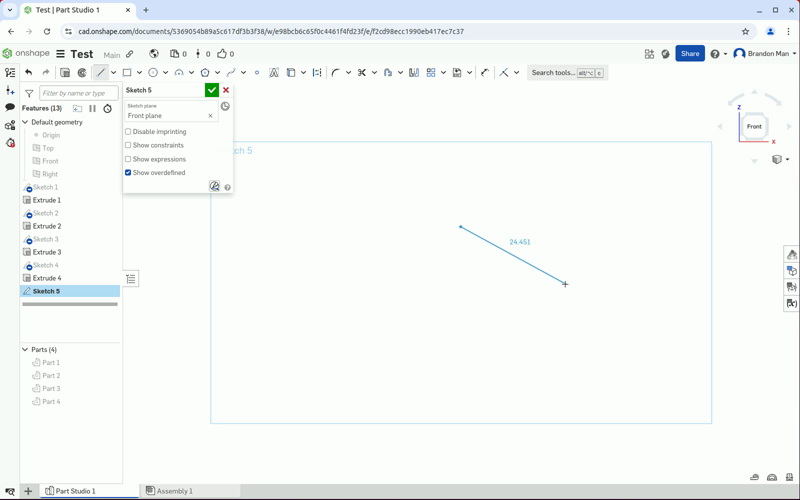
key_up(shift)
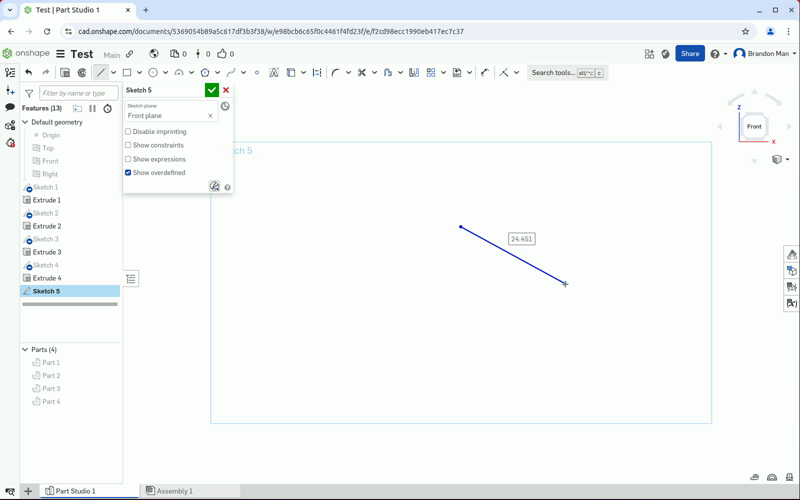
key_down(shift)
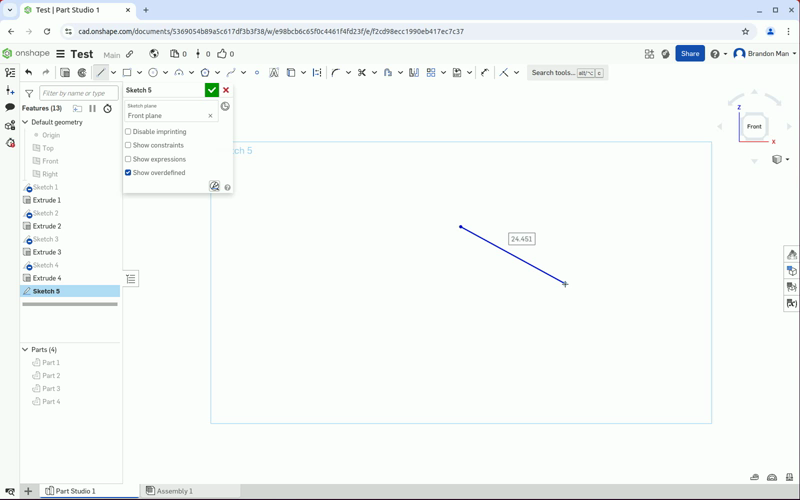
mouse_move(565, 169)
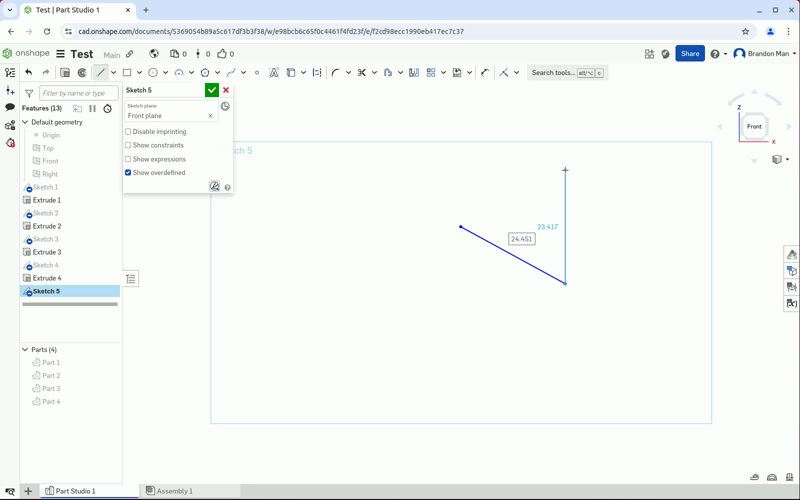
click(565, 169)
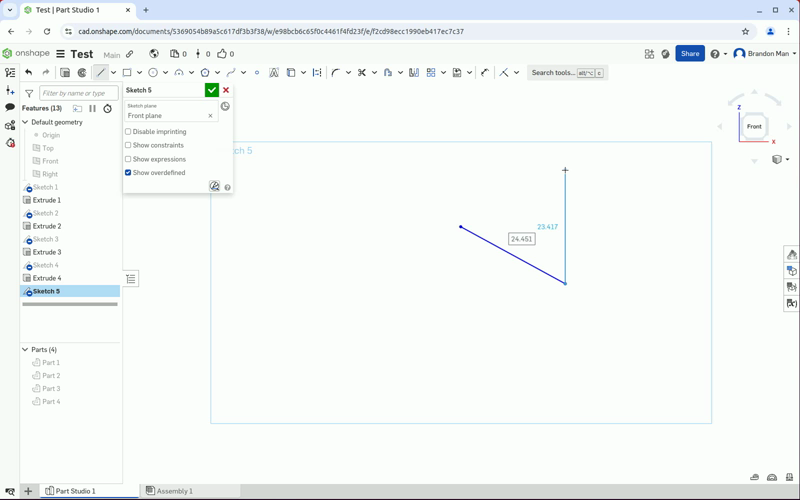
key_up(shift)
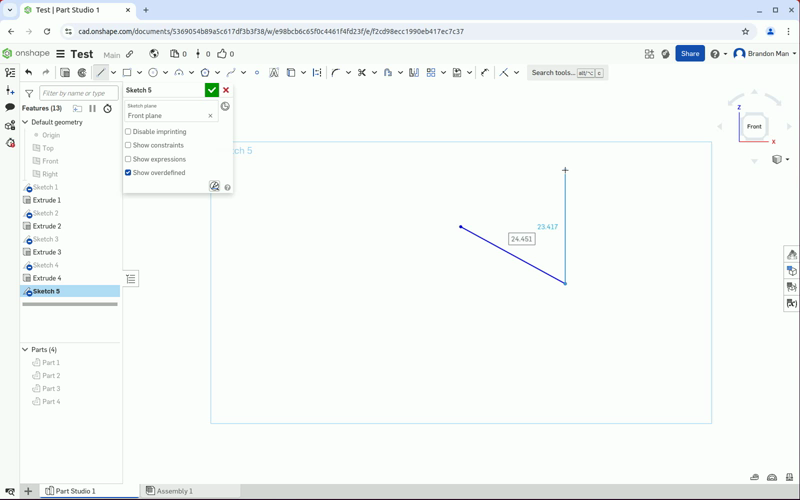
key_down(shift)
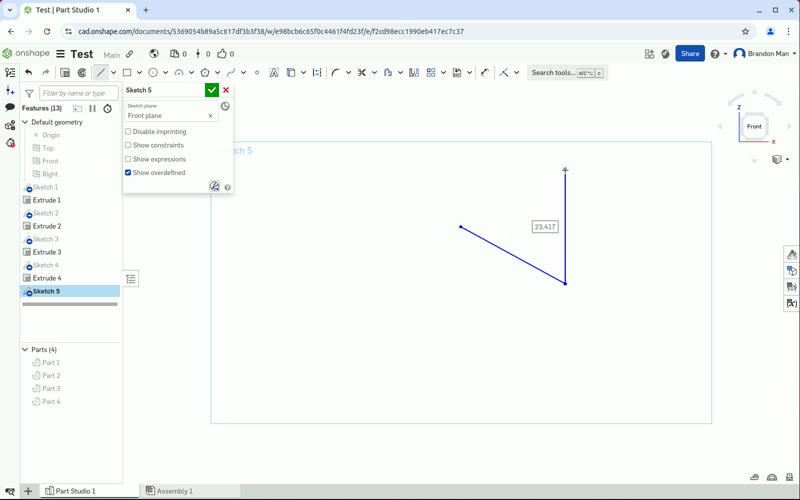
mouse_move(460, 169)
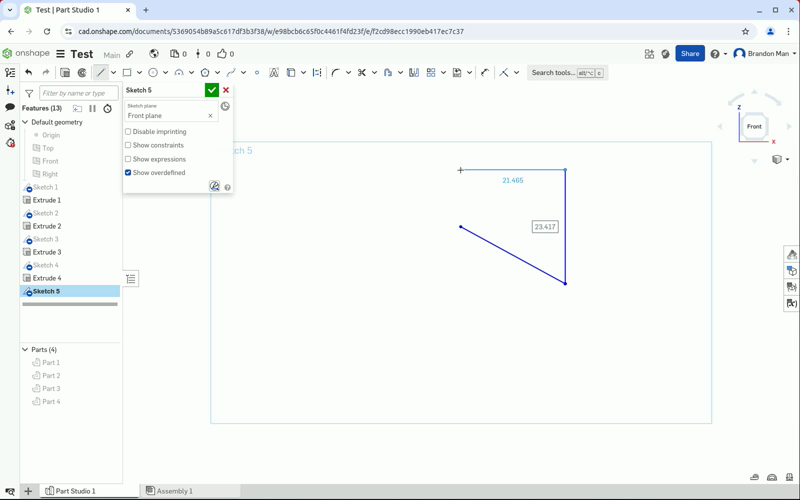
click(460, 169)
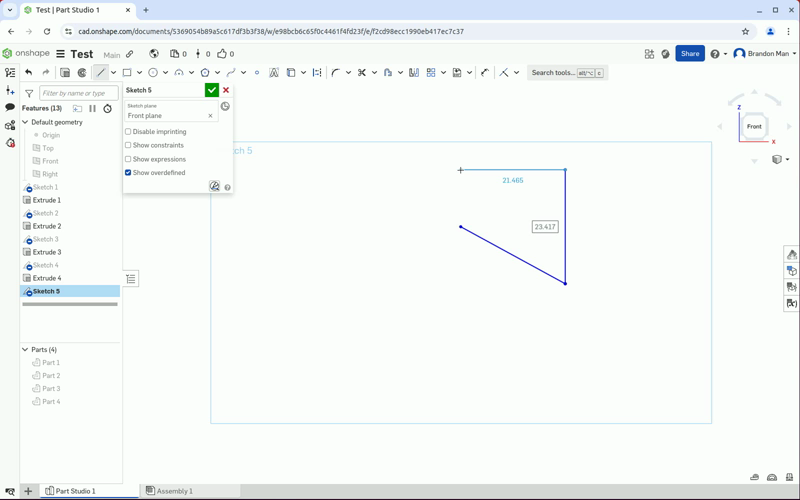
key_up(shift)
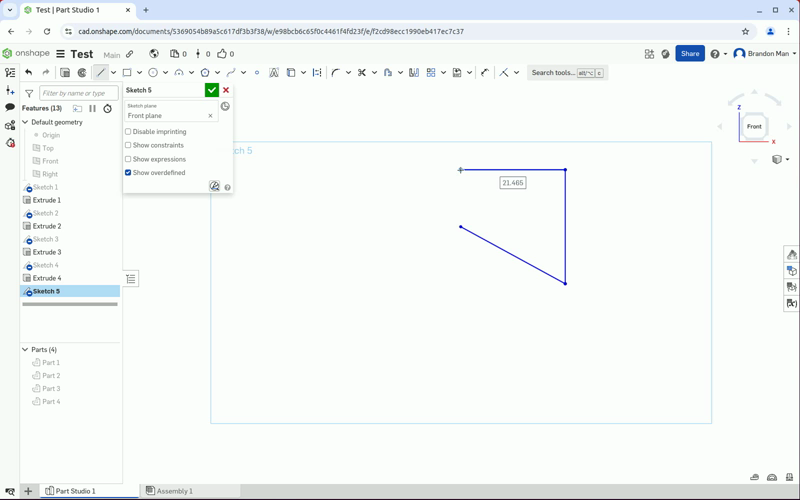
key_down(shift)
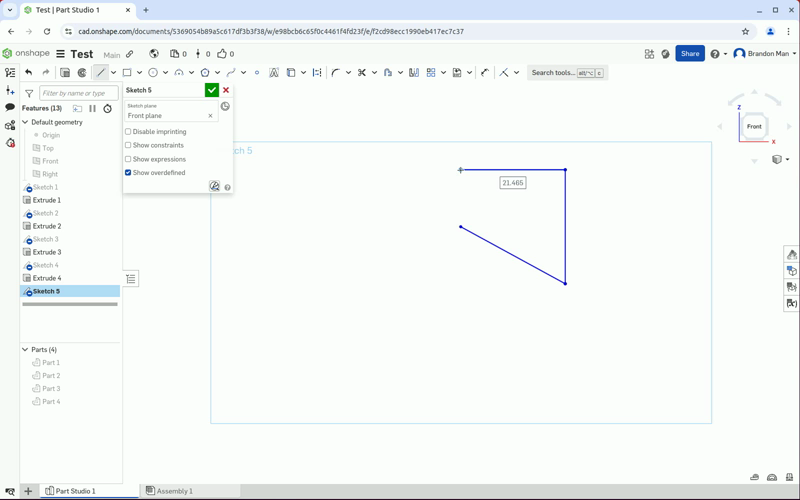
mouse_move(490, 169)
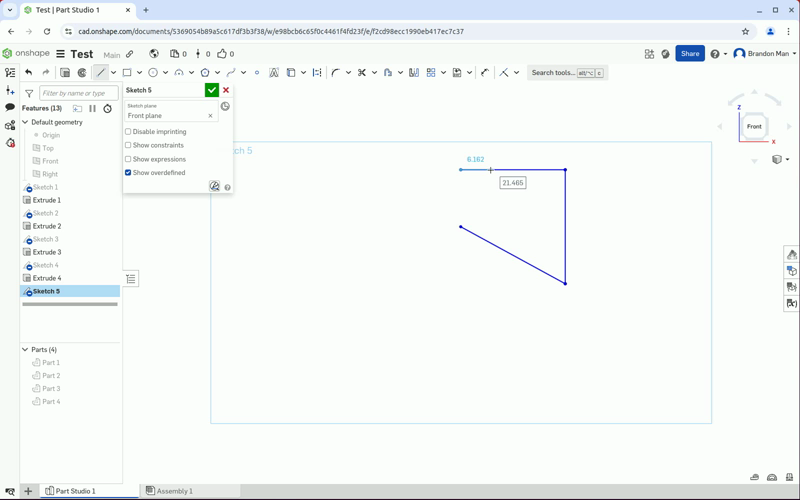
mouse_move(460, 225)
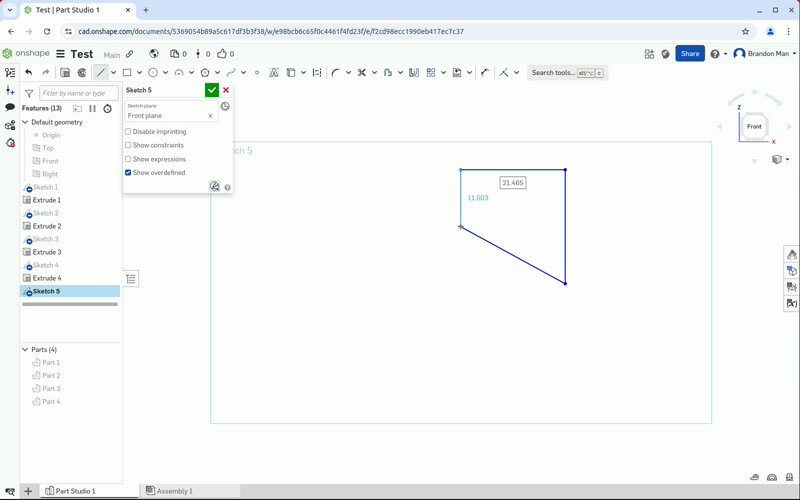
scroll(6)
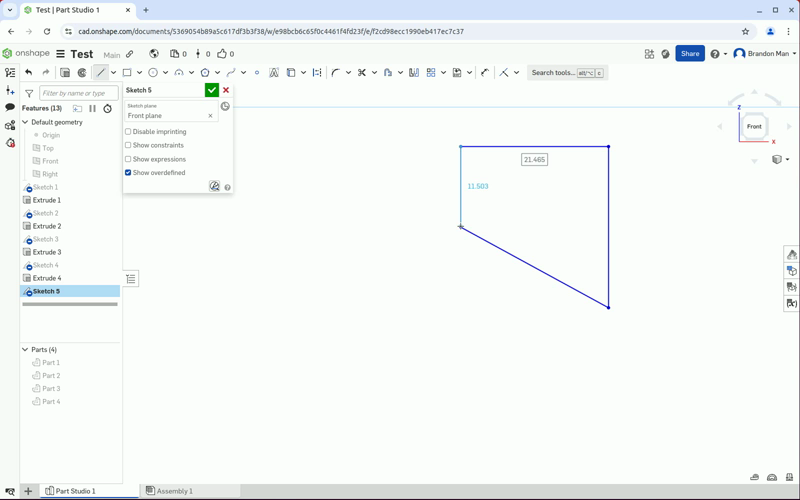
scroll(6)
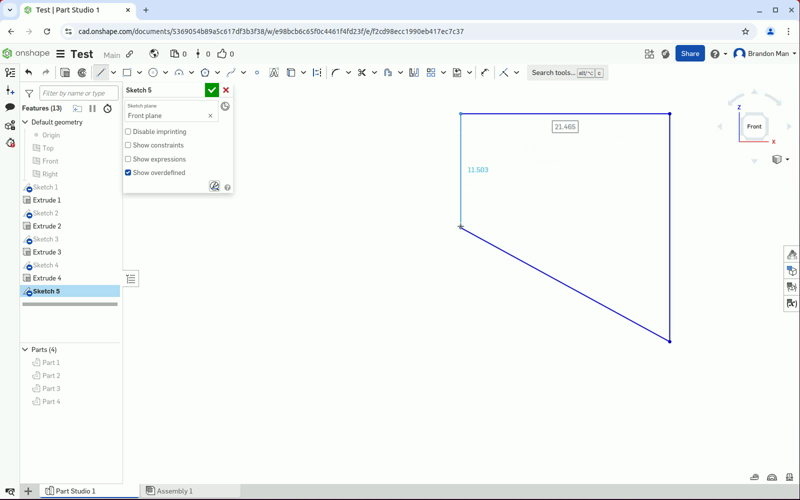
scroll(6)
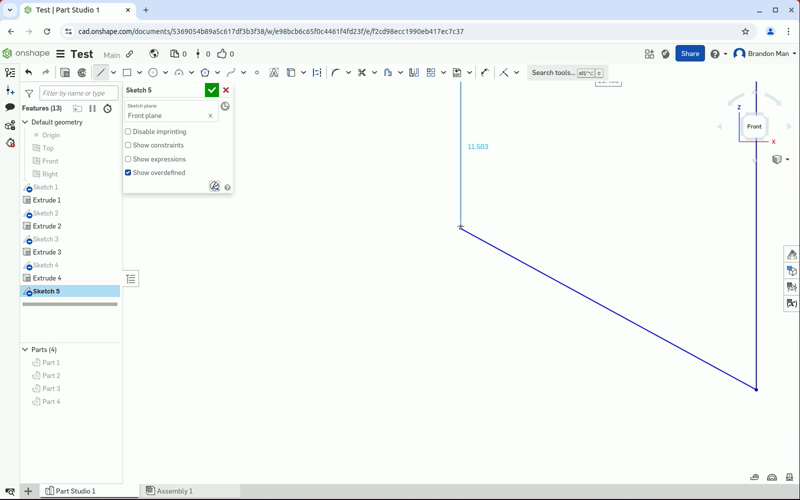
scroll(6)
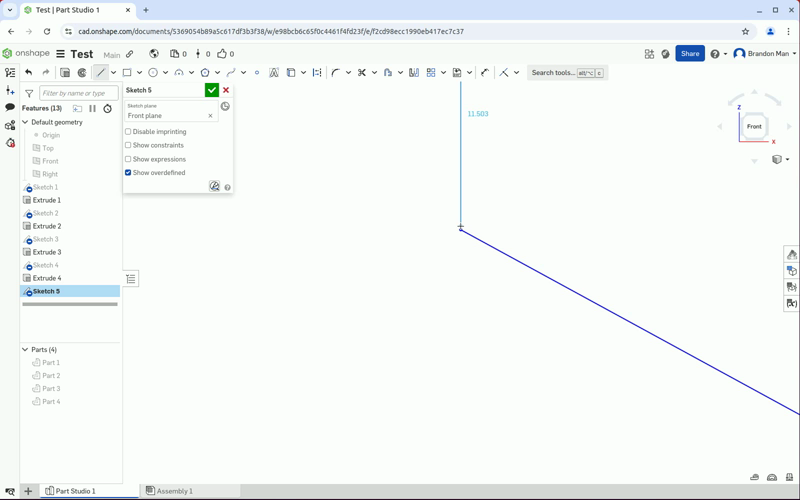
scroll(6)
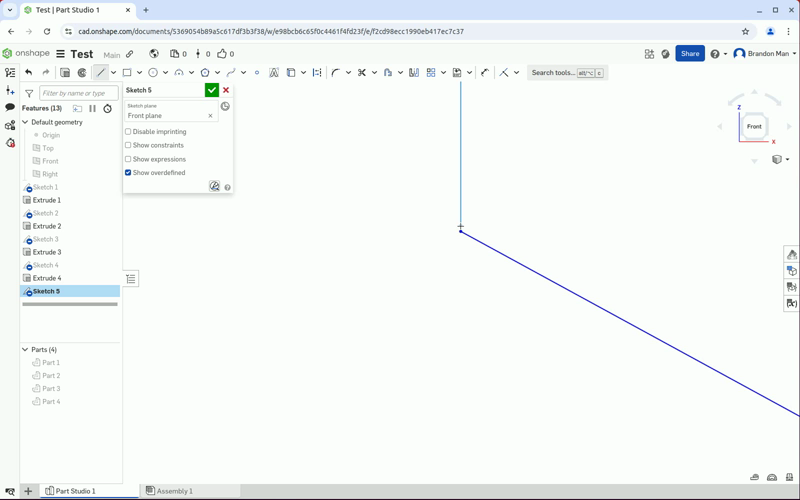
scroll(6)
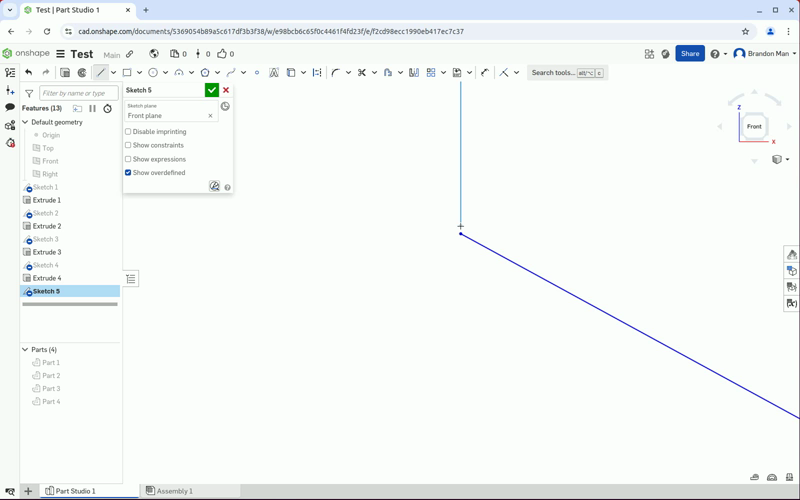
scroll(6)
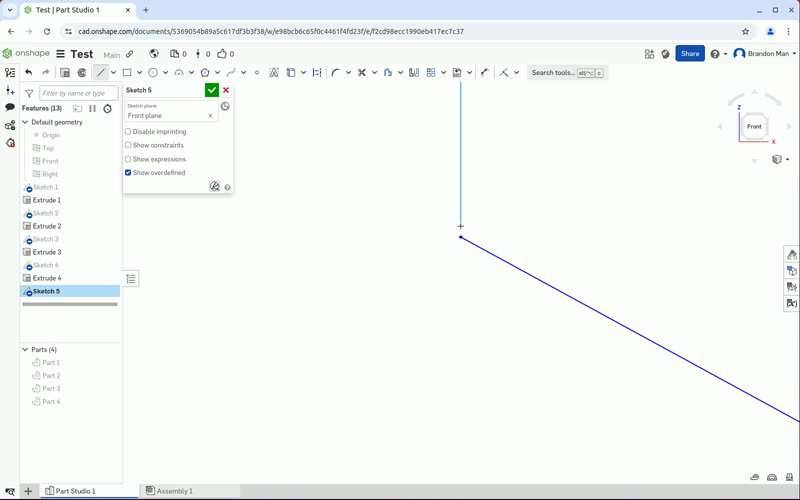
click(460, 225)
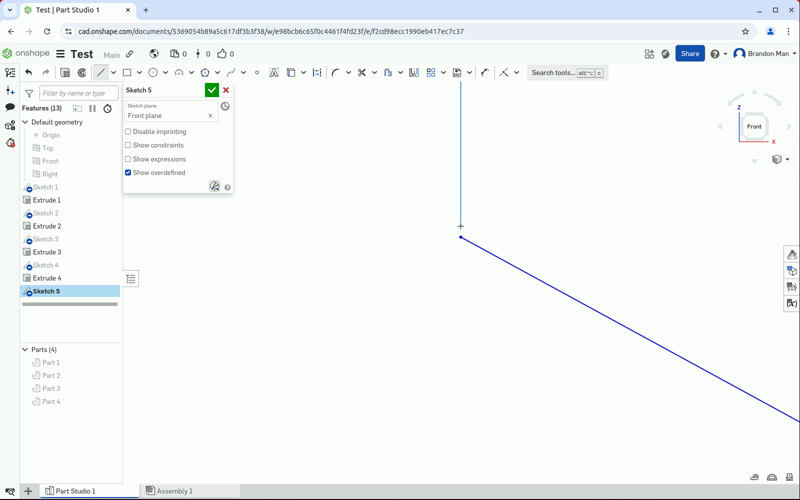
scroll(-6)
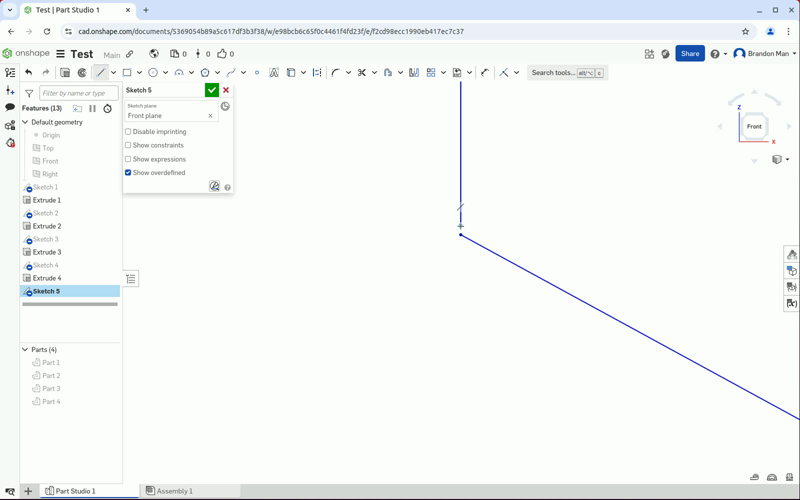
scroll(-6)
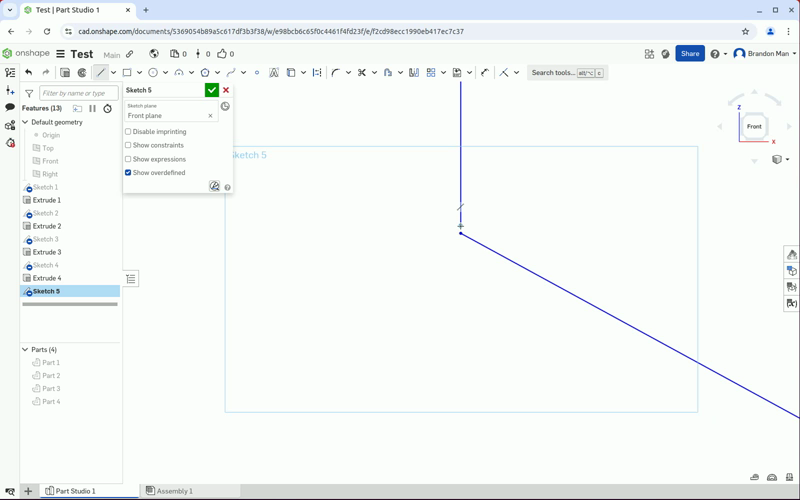
scroll(-6)
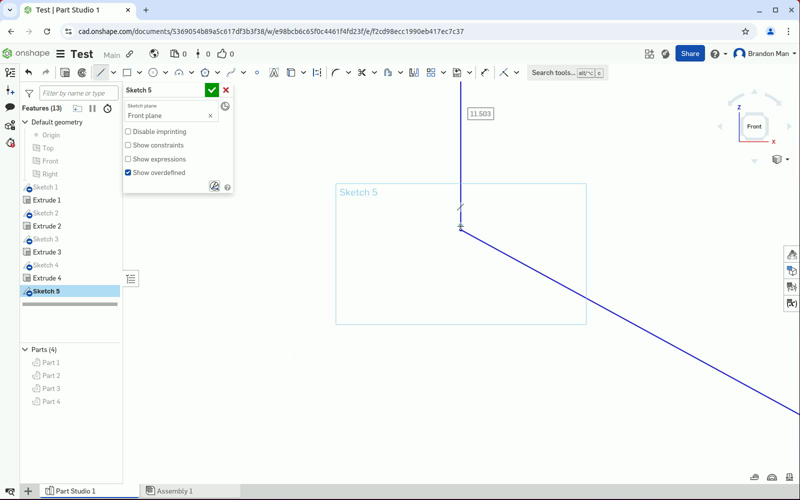
scroll(-6)
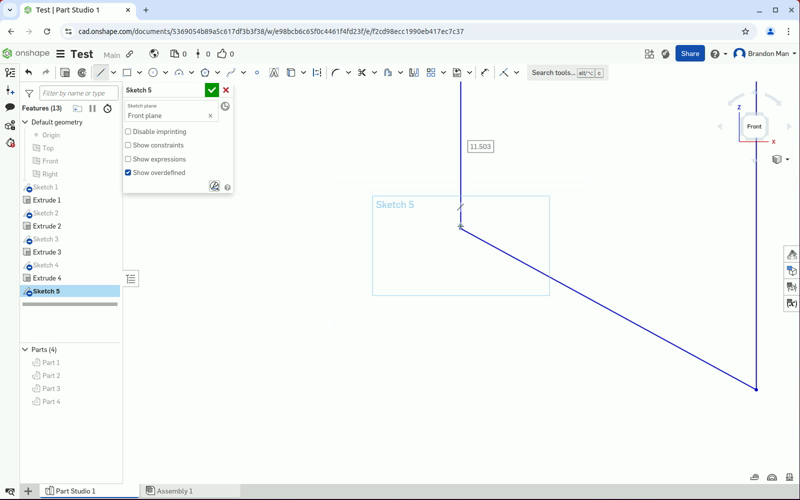
scroll(-6)
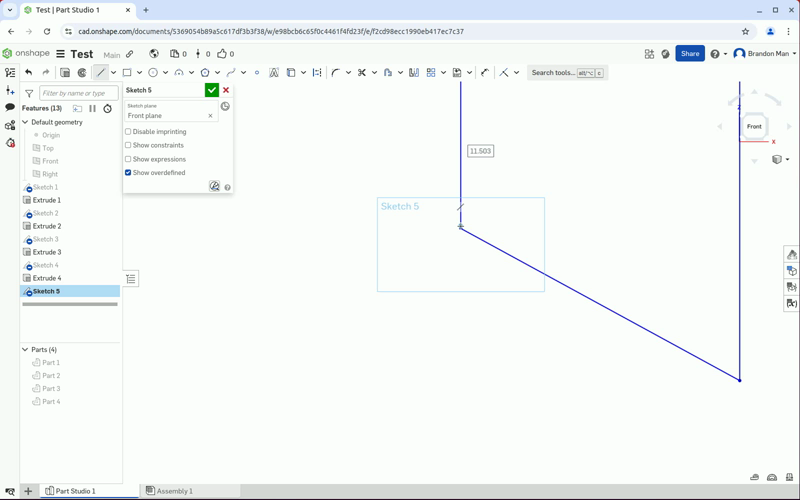
scroll(-6)
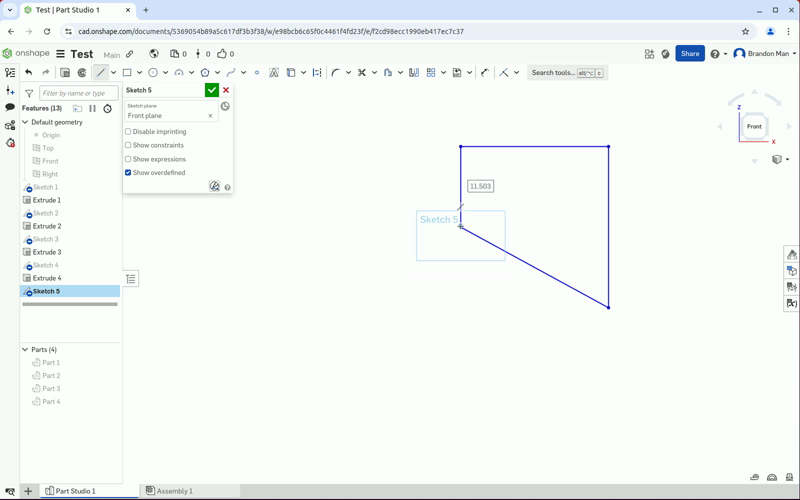
scroll(-6)
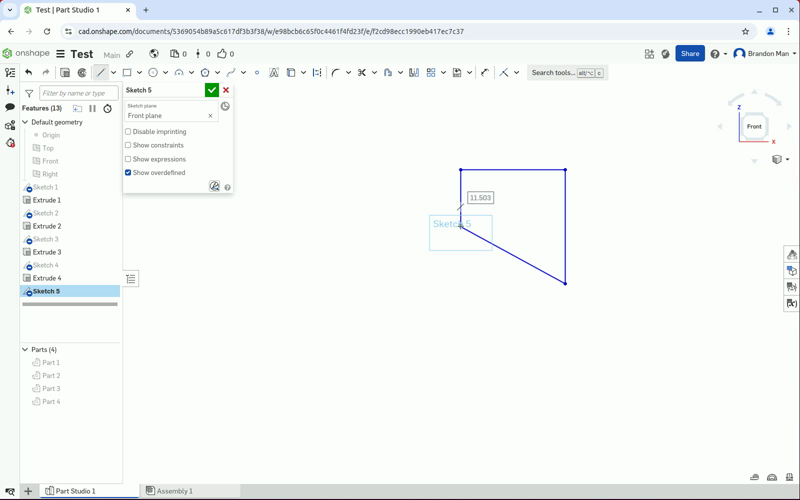
key_up(shift)
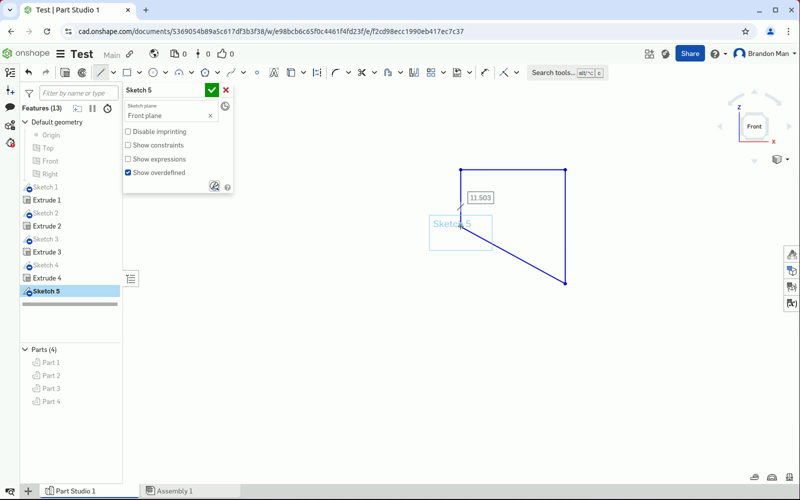
mouse_move(490, 225)
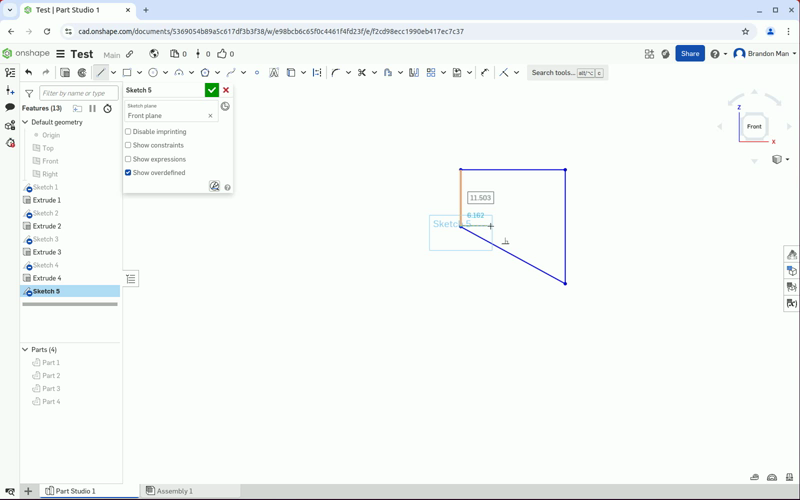
key_down(shift)
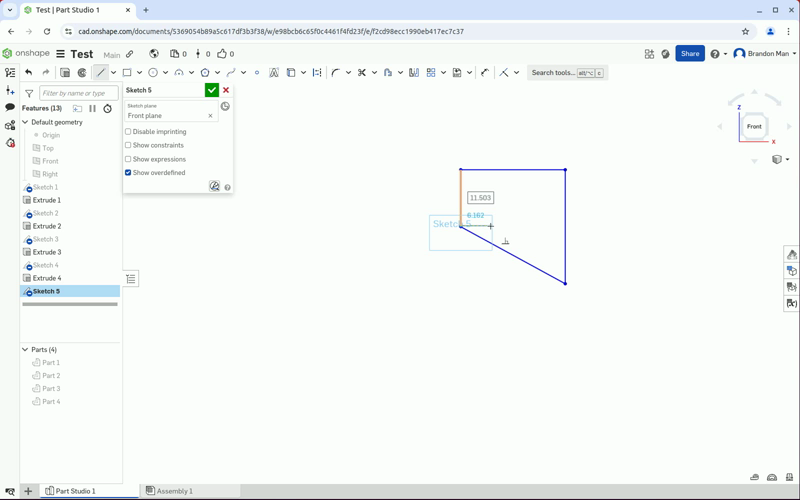
mouse_move(460, 226)
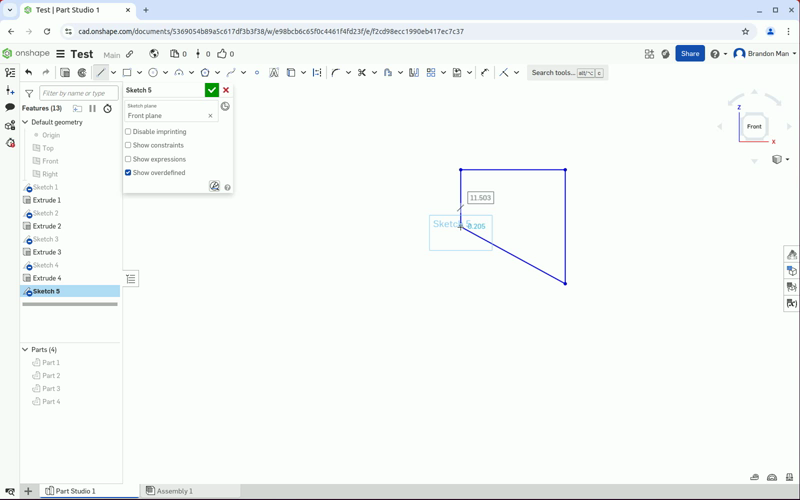
scroll(6)
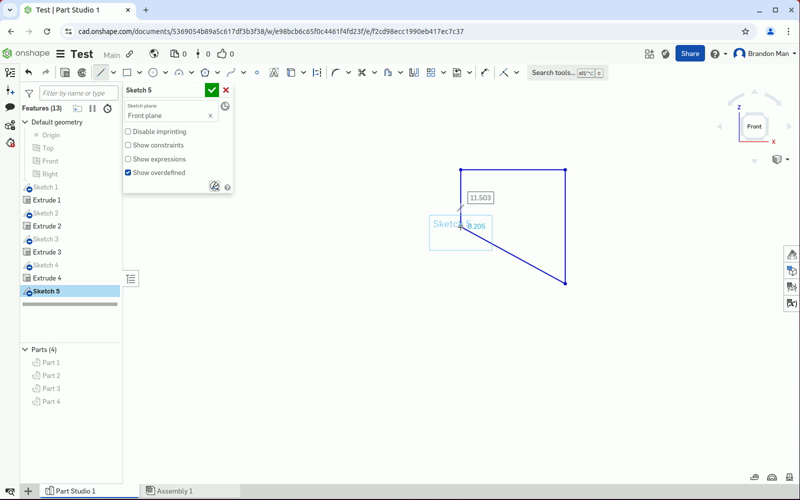
scroll(6)
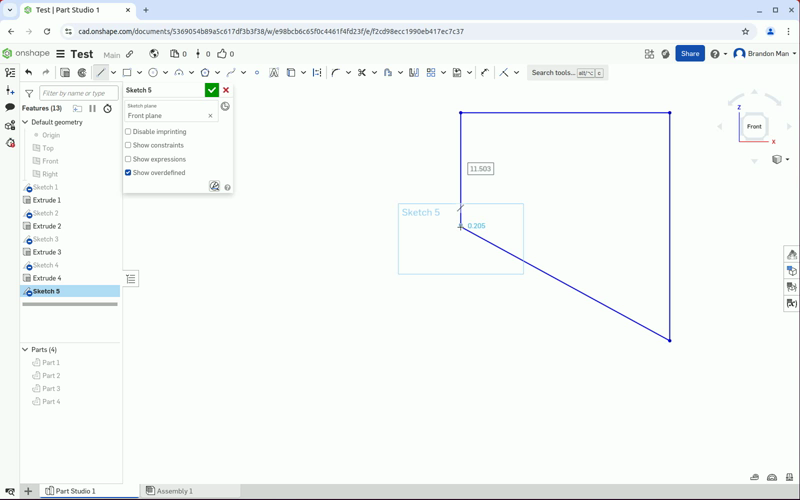
scroll(6)
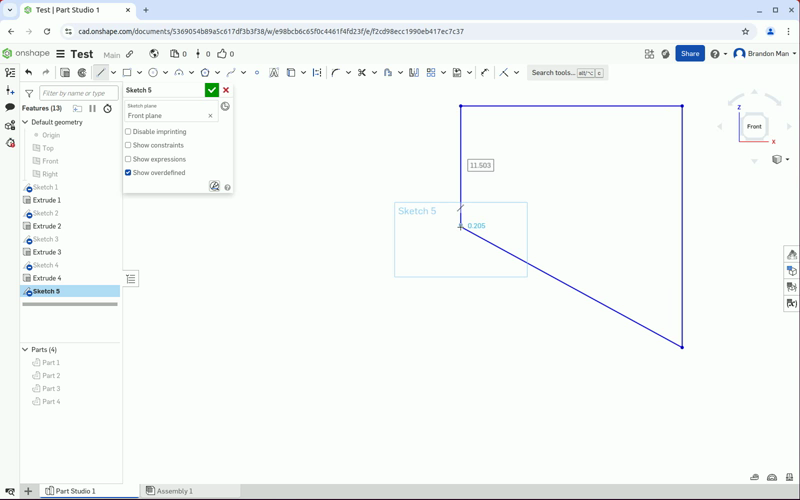
scroll(6)
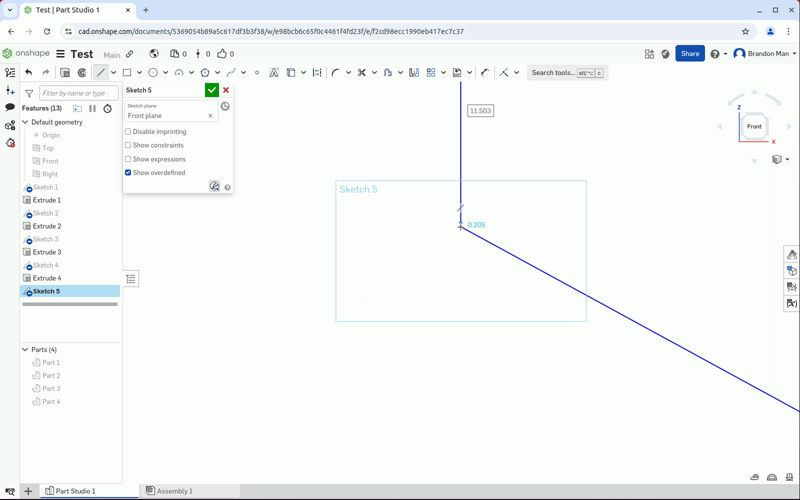
scroll(6)
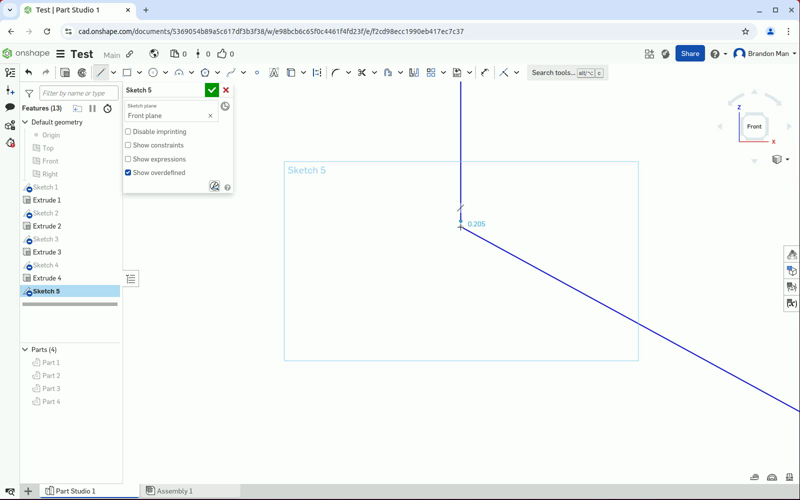
scroll(6)
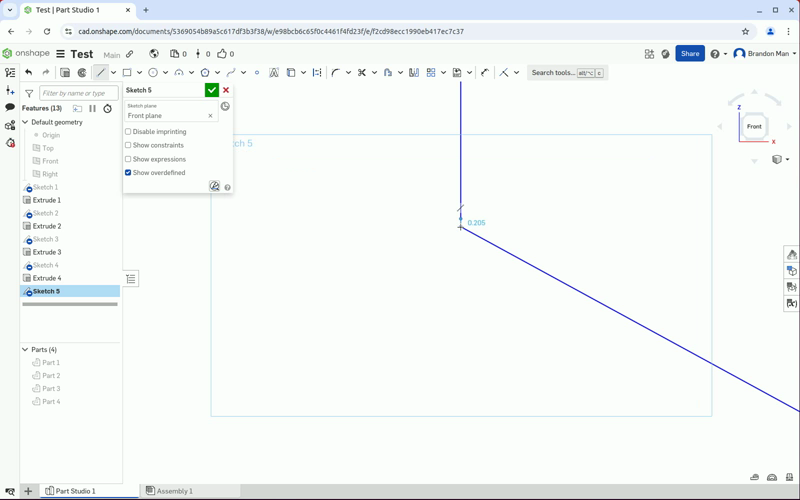
scroll(6)
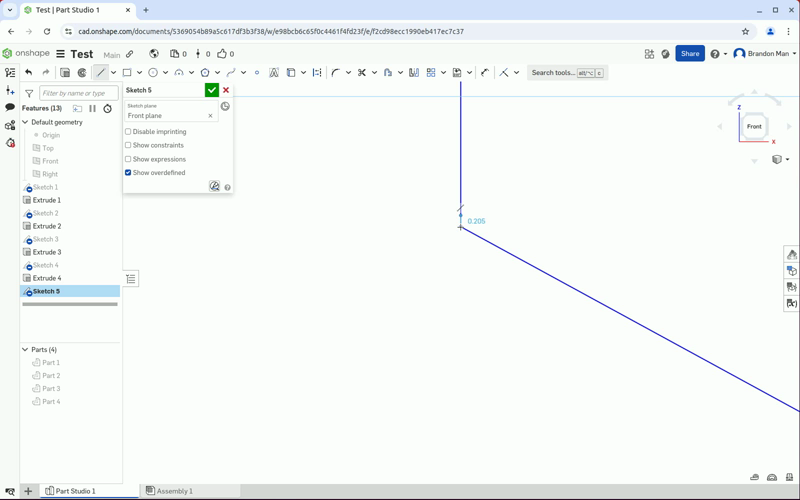
key_up(shift)
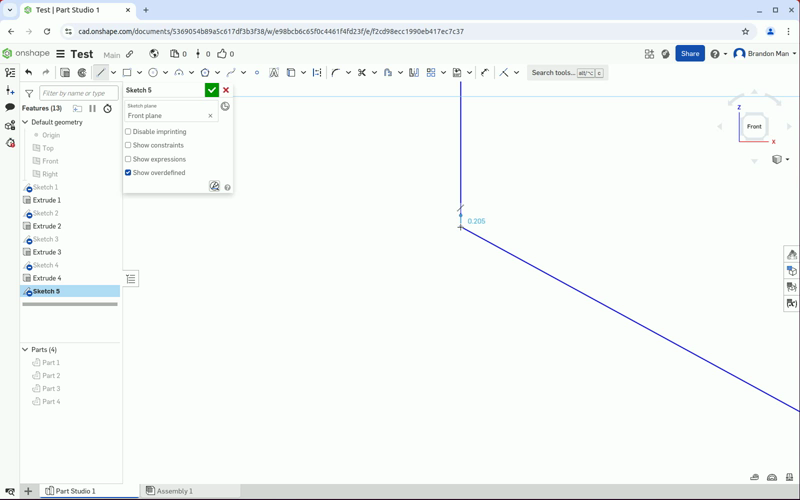
click(460, 226)
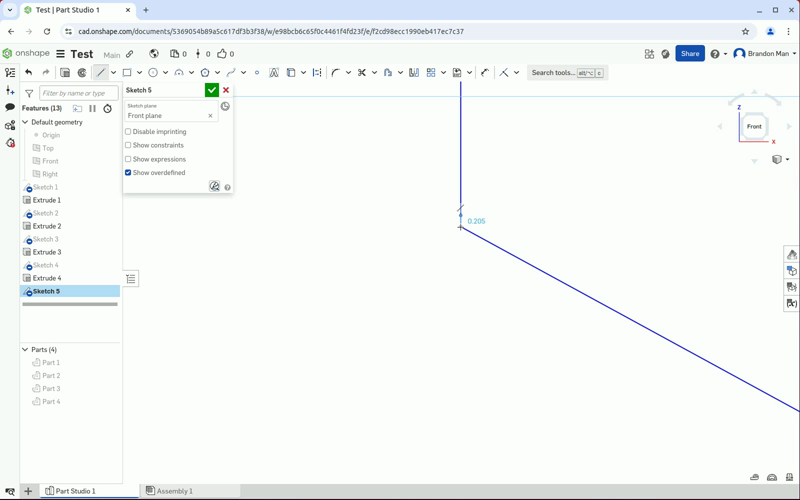
scroll(-6)
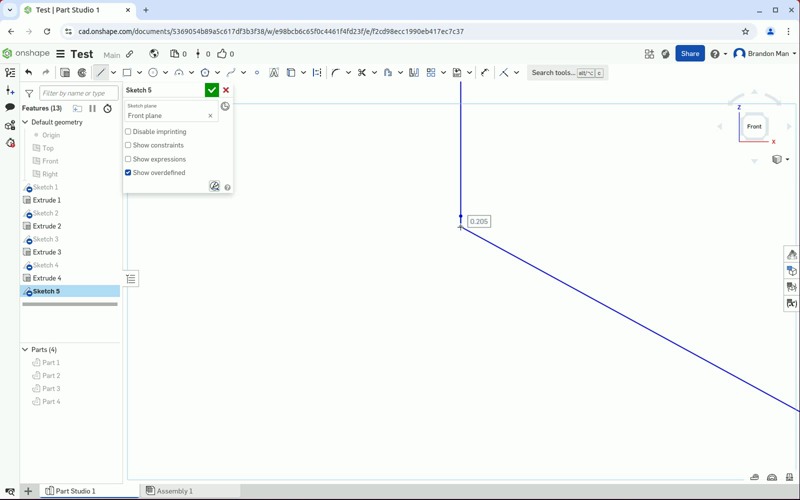
scroll(-6)
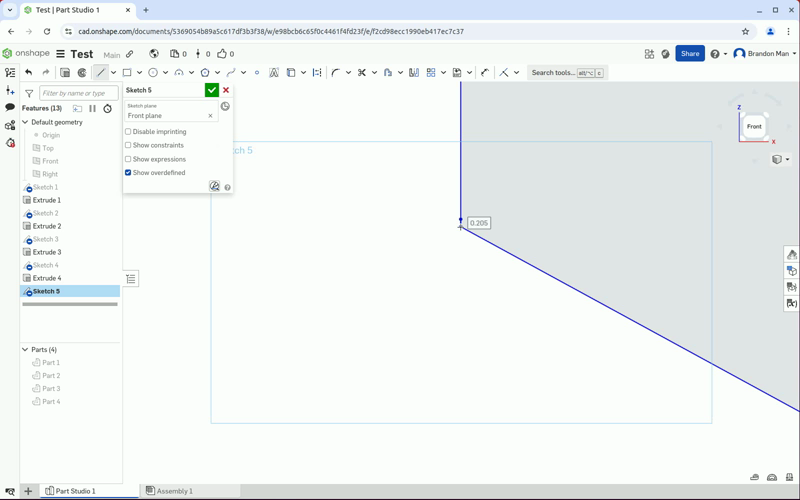
scroll(-6)
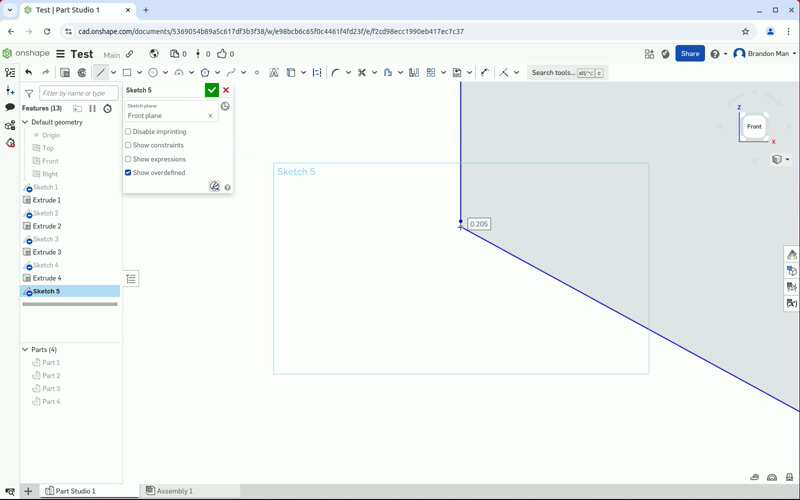
scroll(-6)
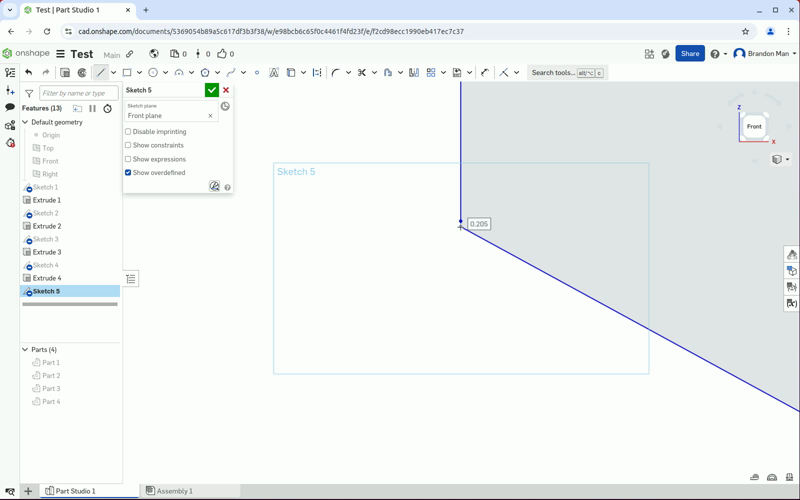
scroll(-6)
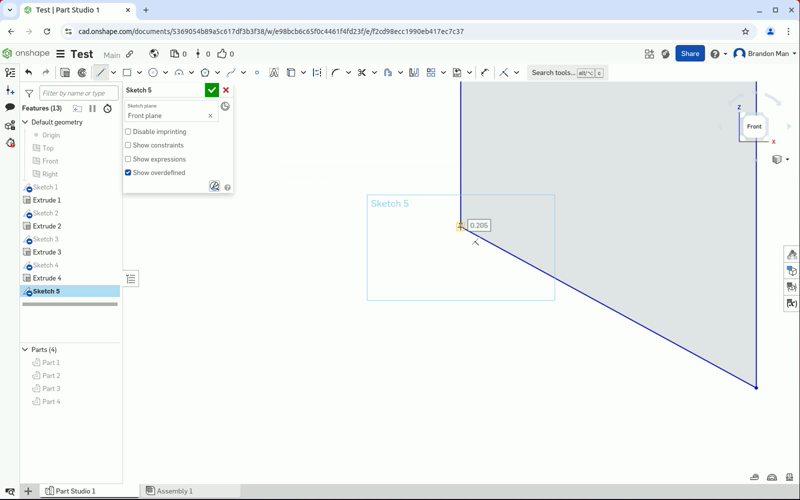
scroll(-6)
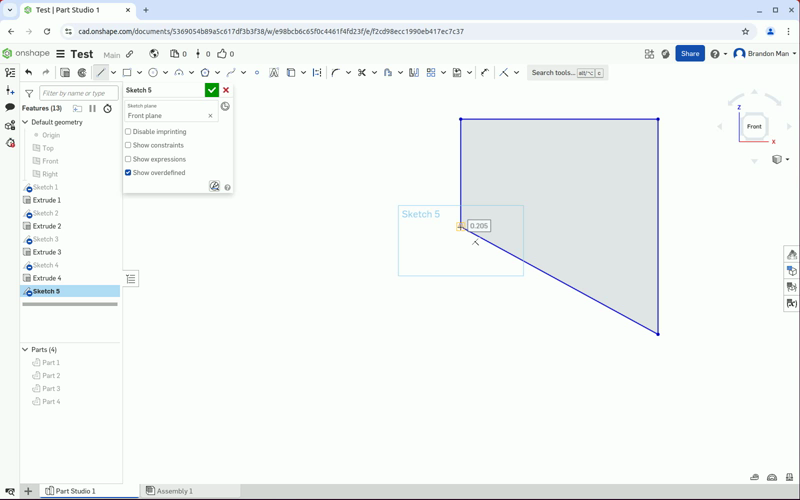
scroll(-6)
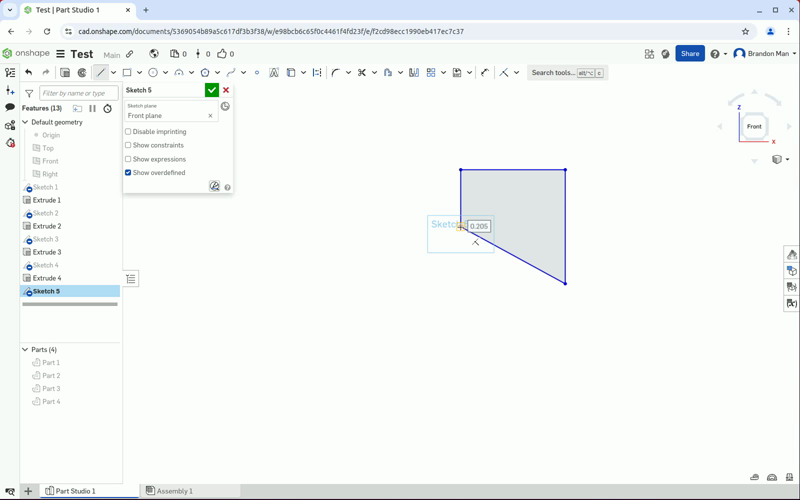
key(esc)
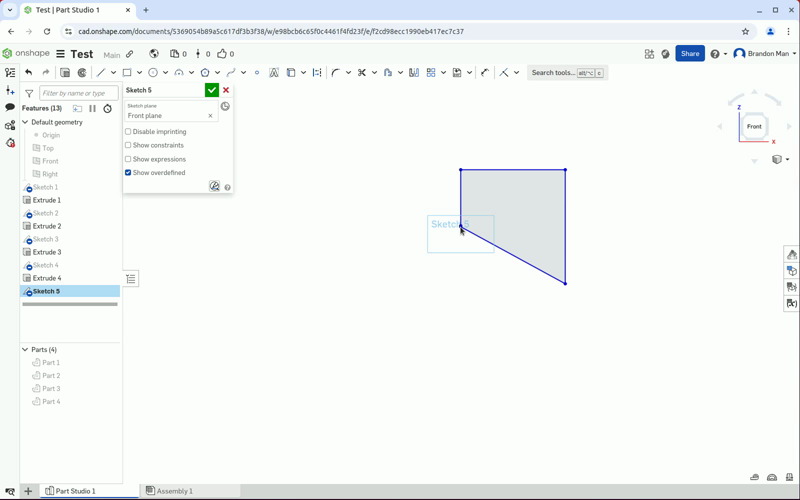
mouse_move(536, 208)
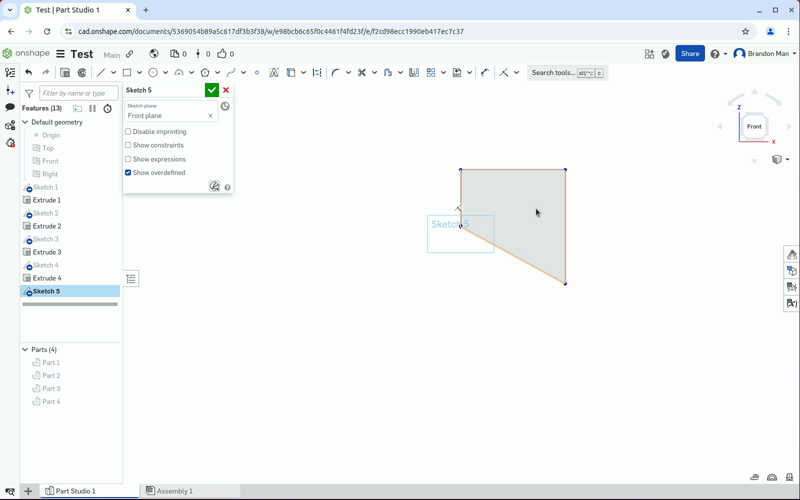
click(536, 208)
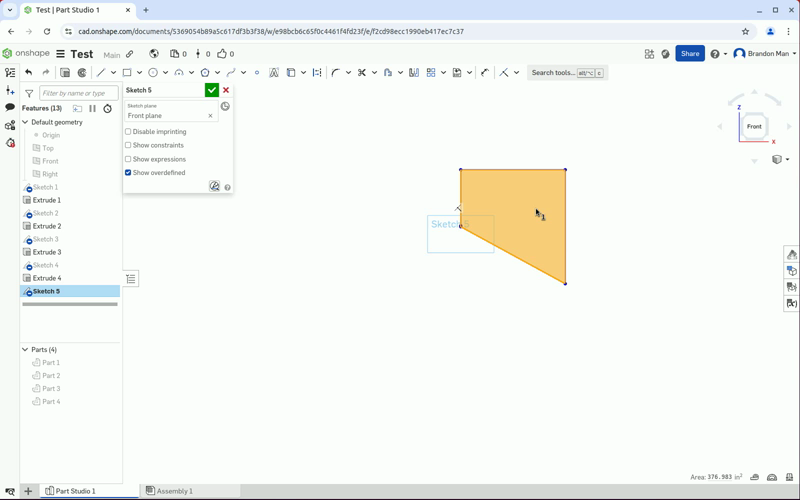
mouse_move(73, 352)
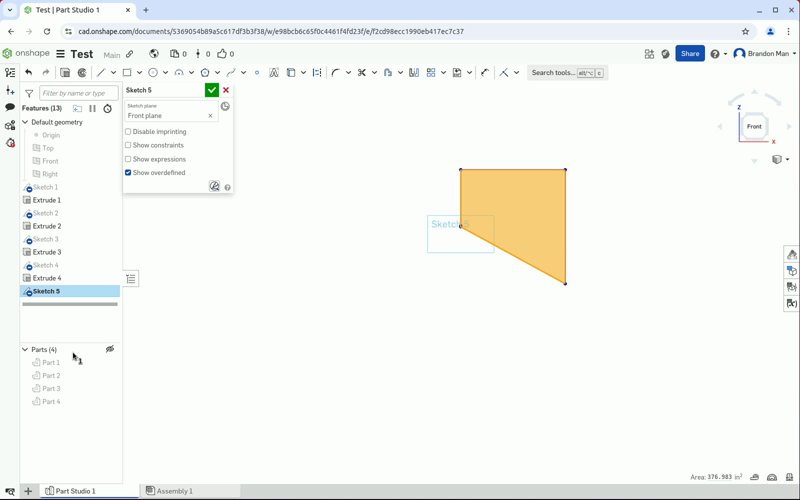
key(shift+y)
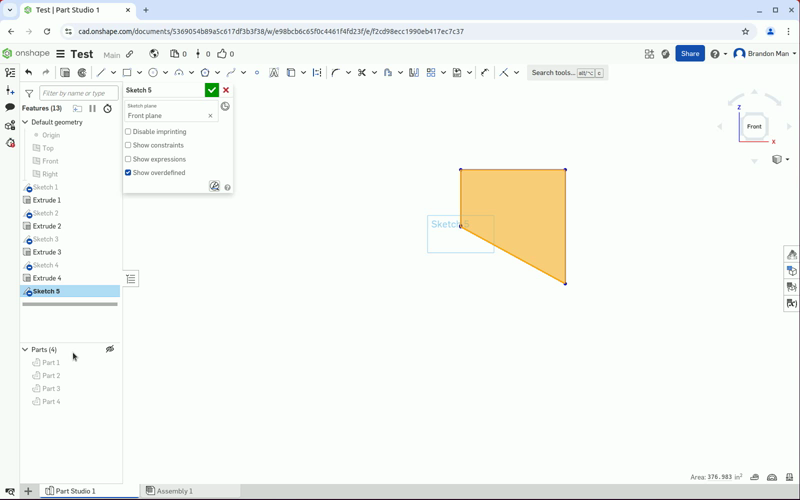
key(shift+e)
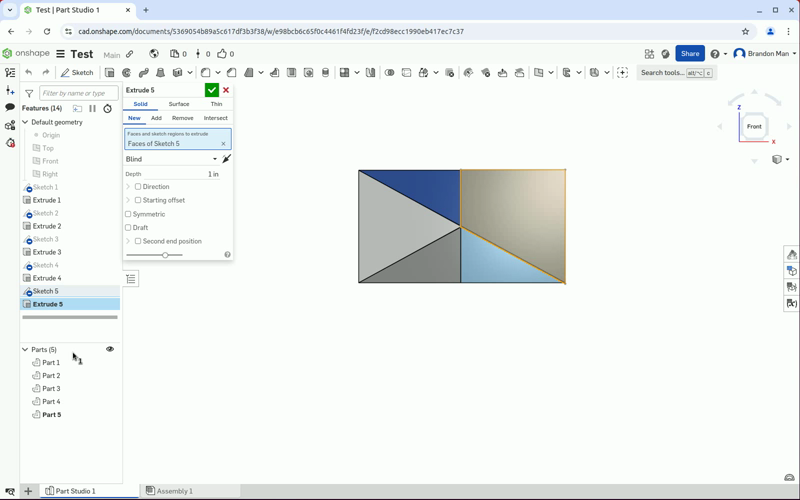
mouse_move(143, 106)
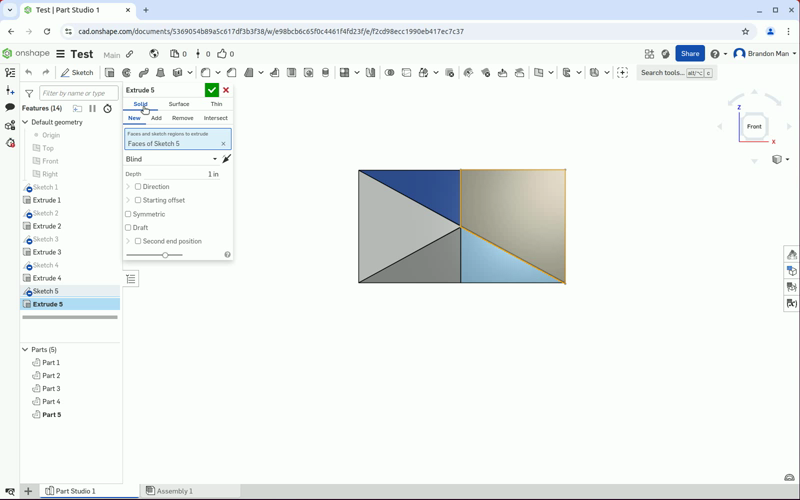
click(143, 106)
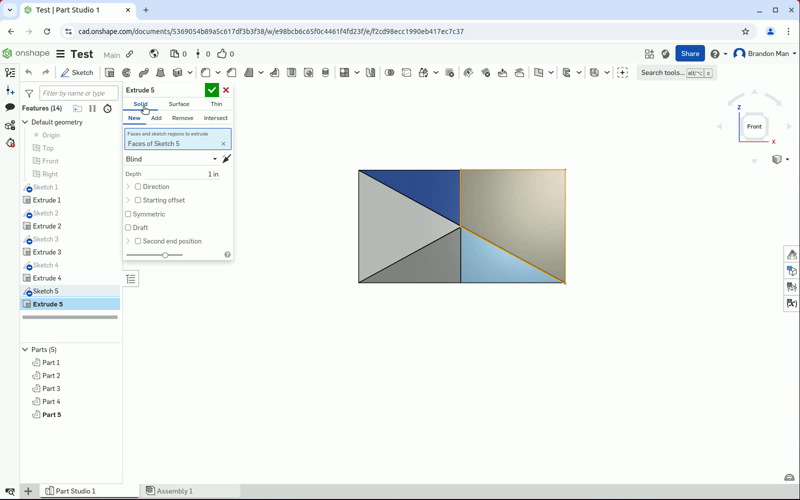
mouse_move(137, 120)
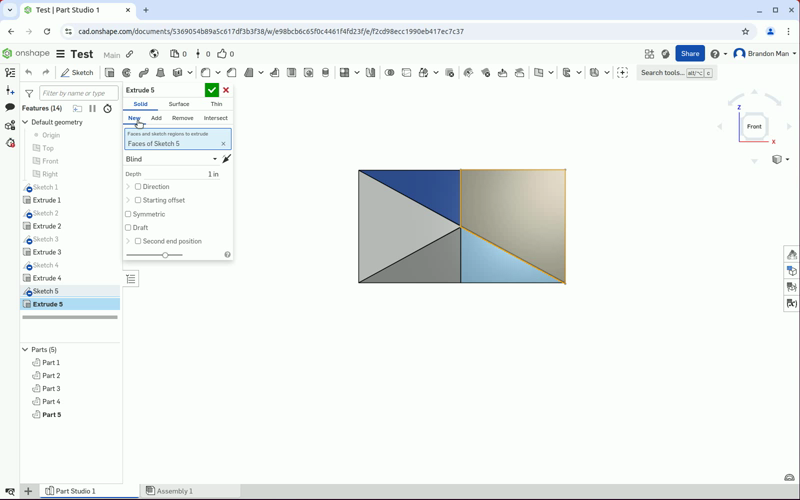
click(137, 120)
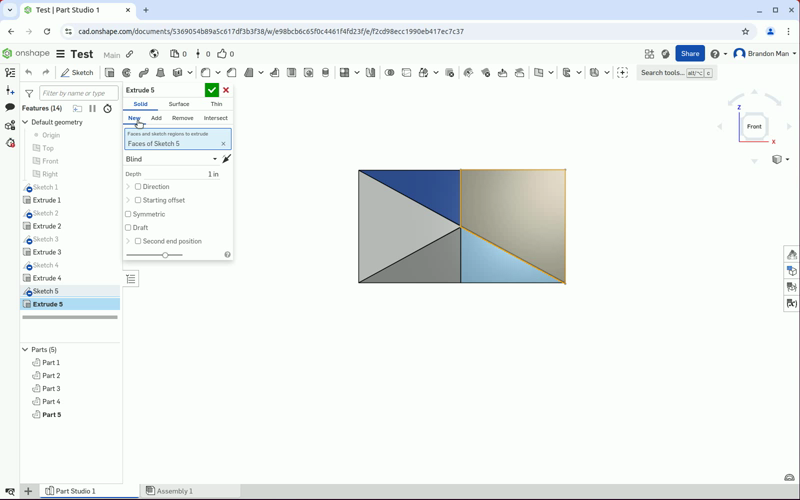
key(tab, 4)
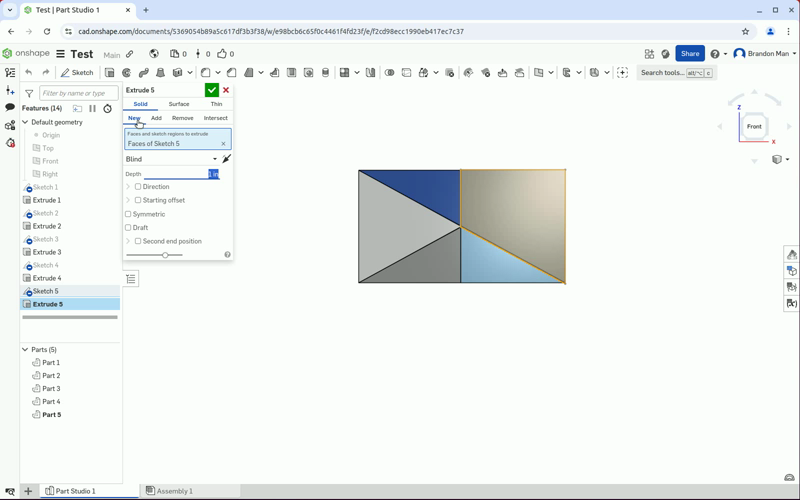
text(6.499)
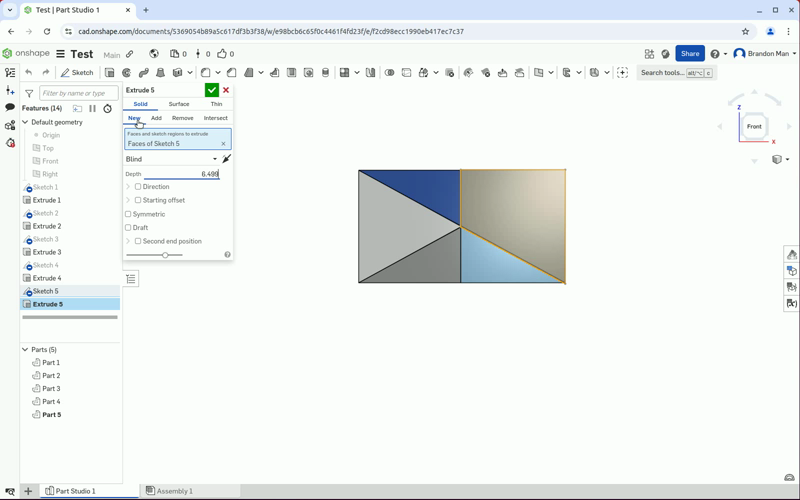
key(enter)
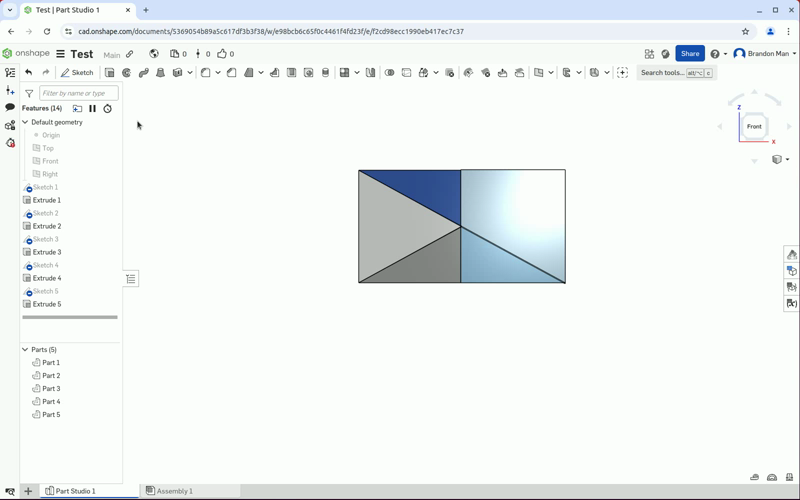
key(shift+h)
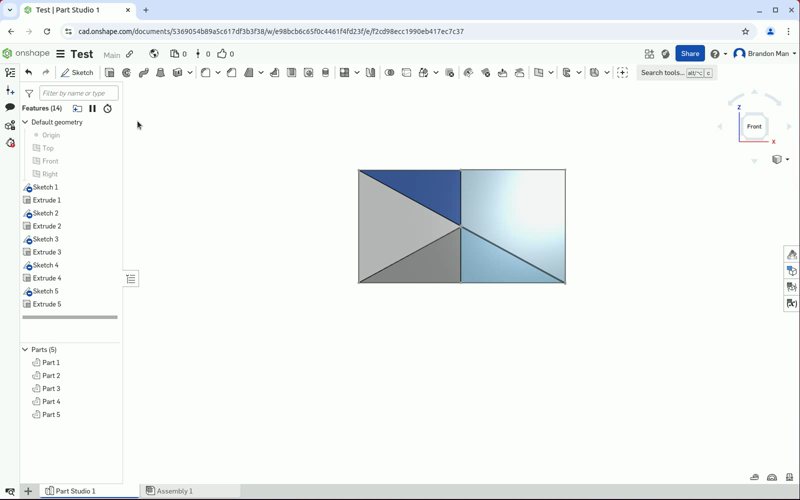
key(shift+h)
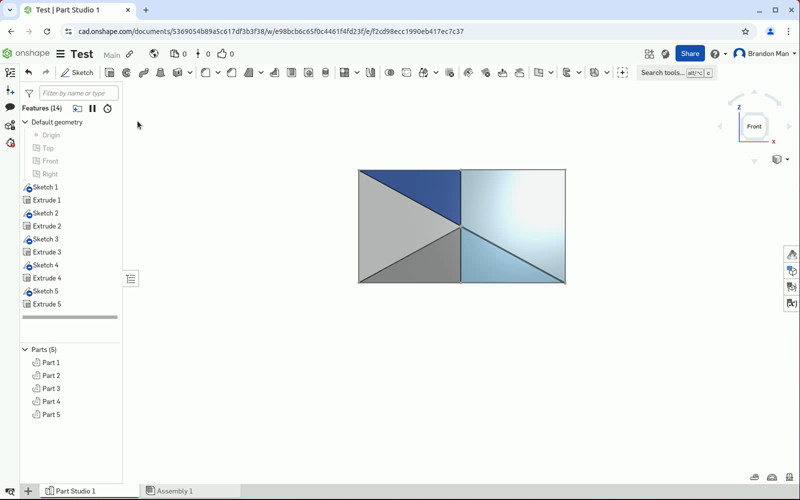
key(shift+7)
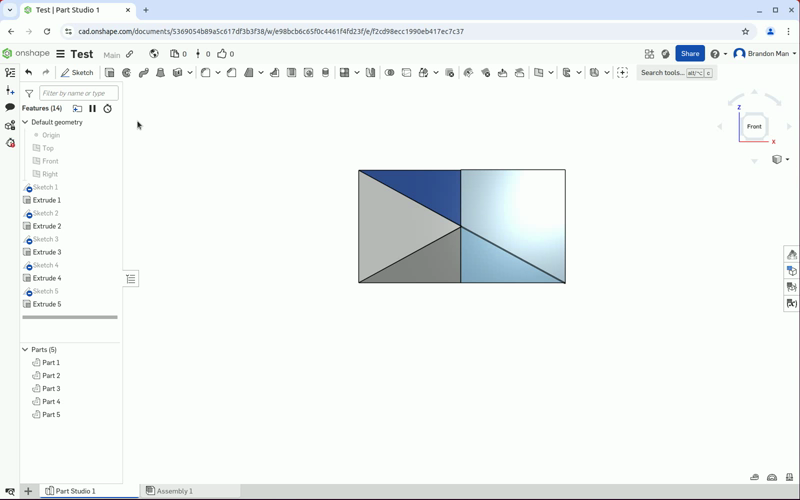
key(left, 2)
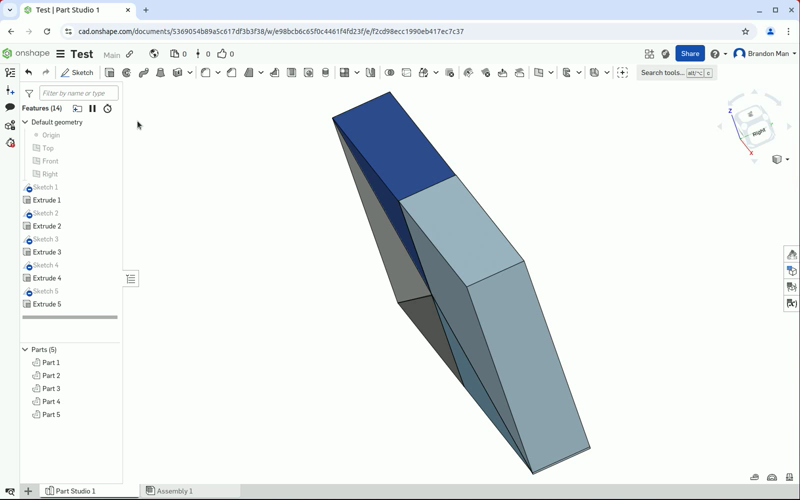
key(down, 2)
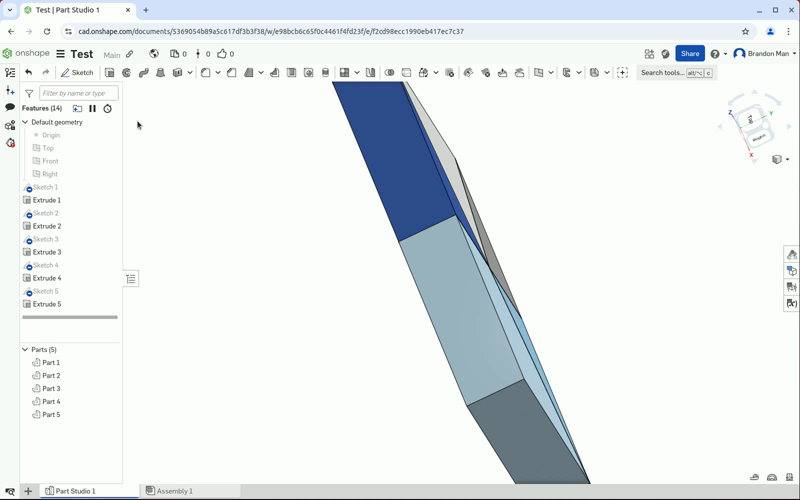
key(up, 2)
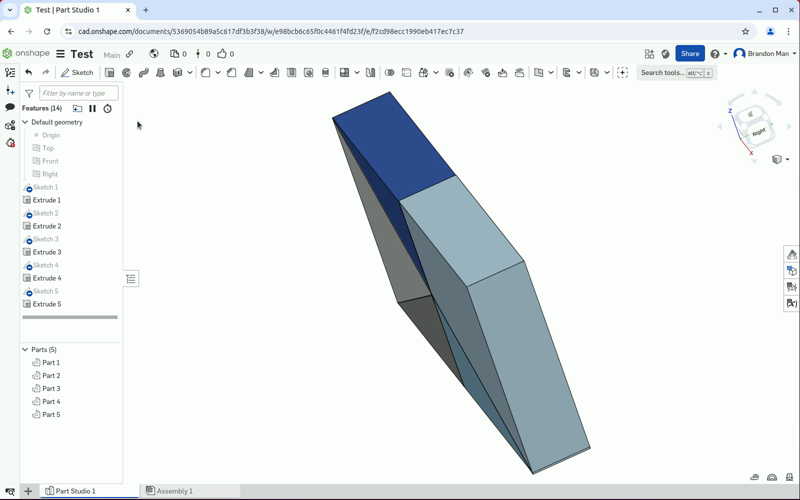
key(right, 2)
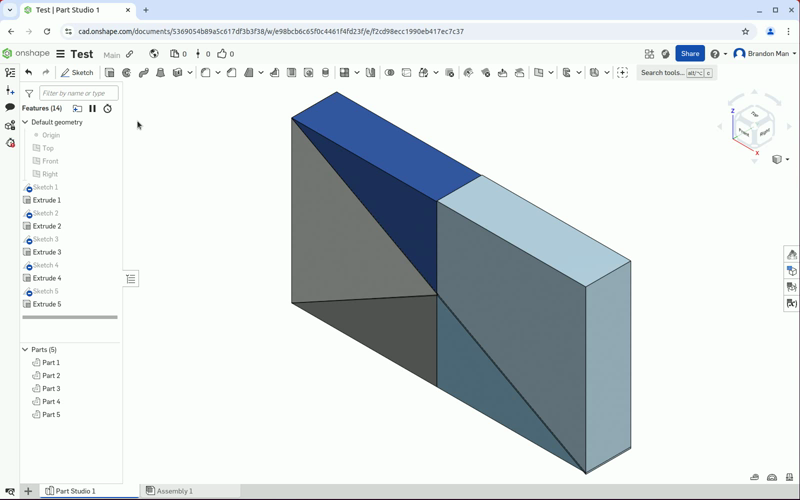
mouse_move(73, 189)
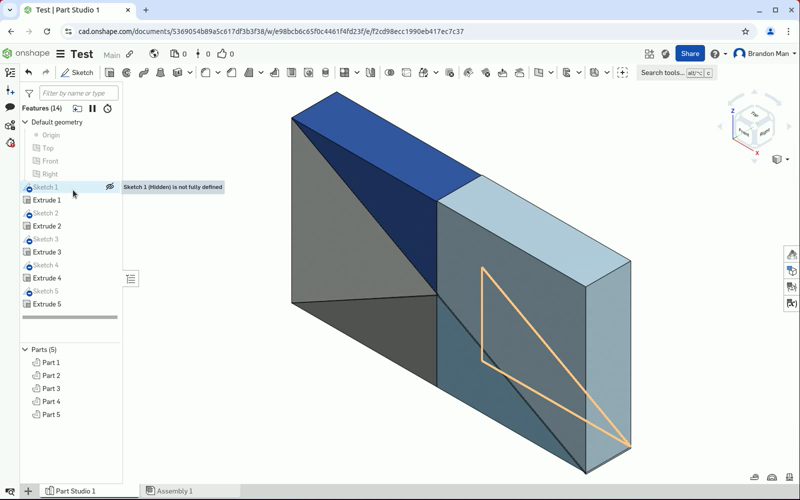
click(73, 189)